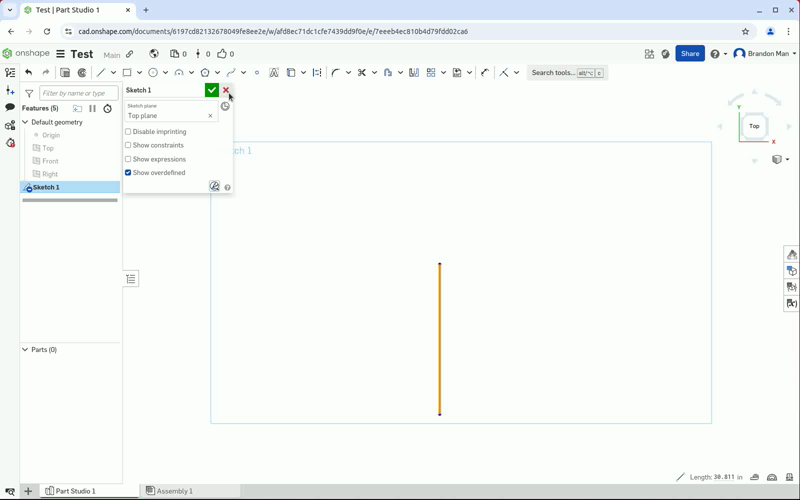
key(shift+h)
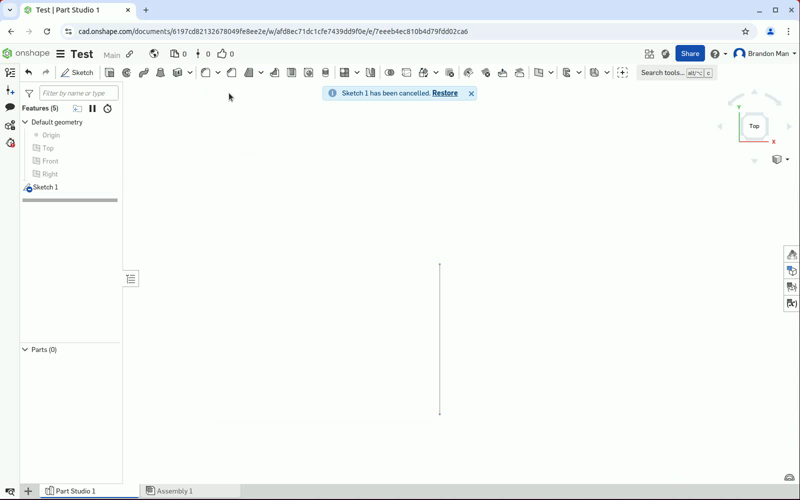
key(shift+s)
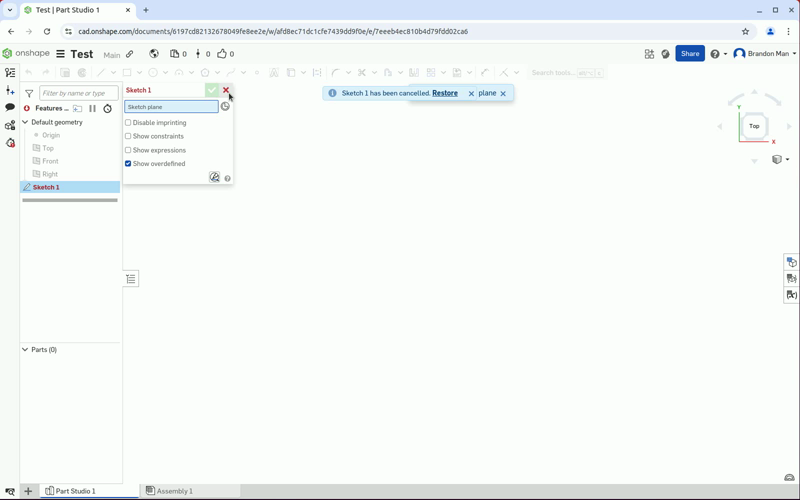
mouse_move(73, 150)
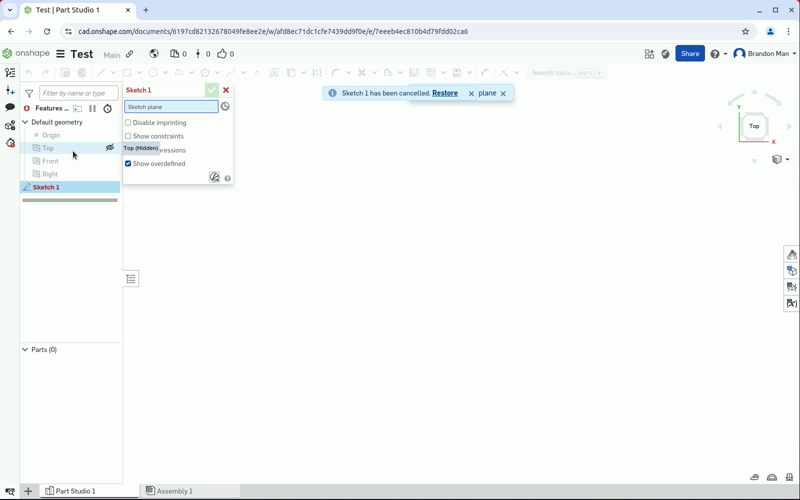
click(73, 150)
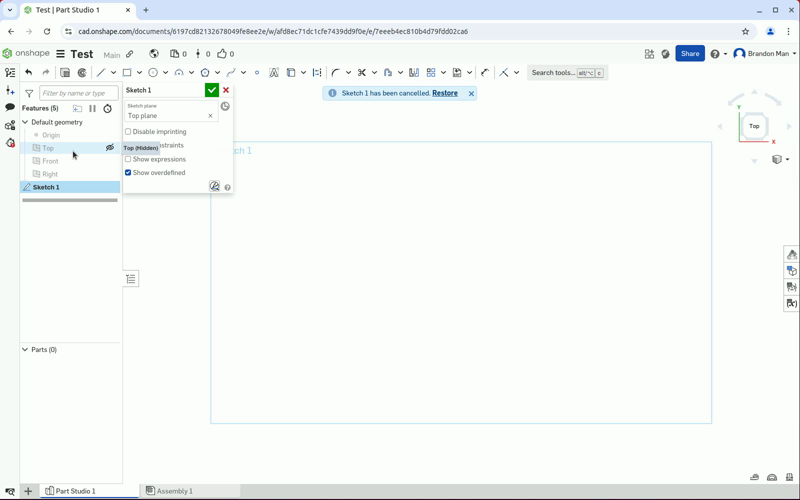
mouse_move(73, 352)
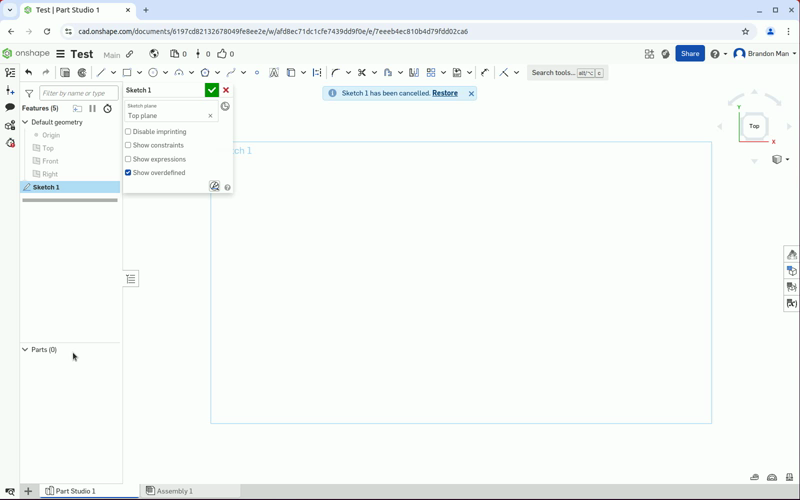
key(y)
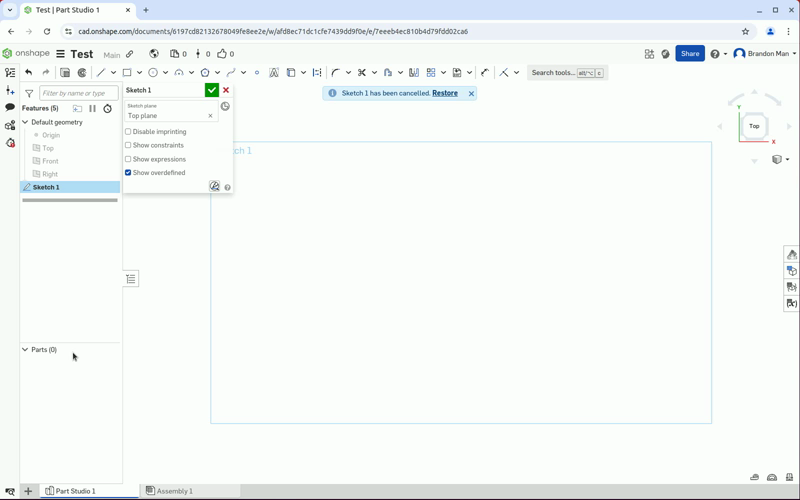
key(l)
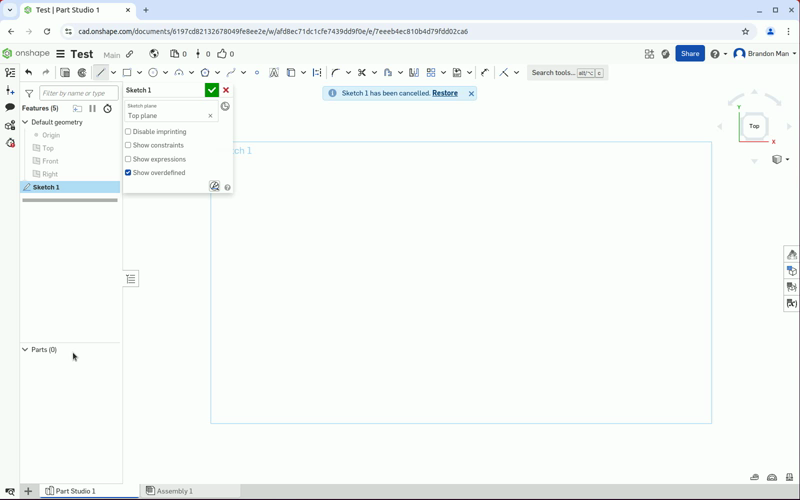
key_down(shift)
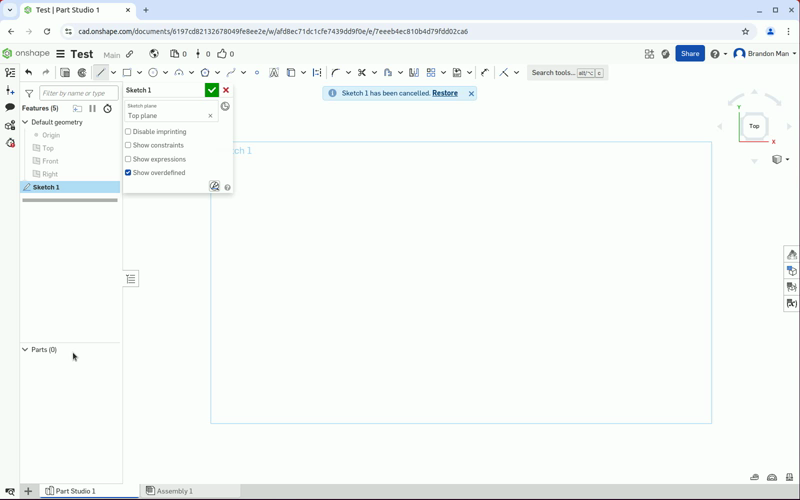
mouse_move(361, 308)
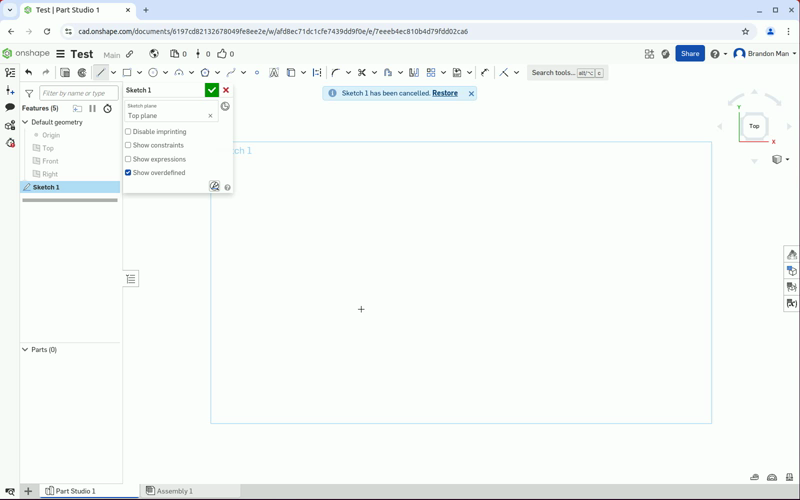
click(361, 308)
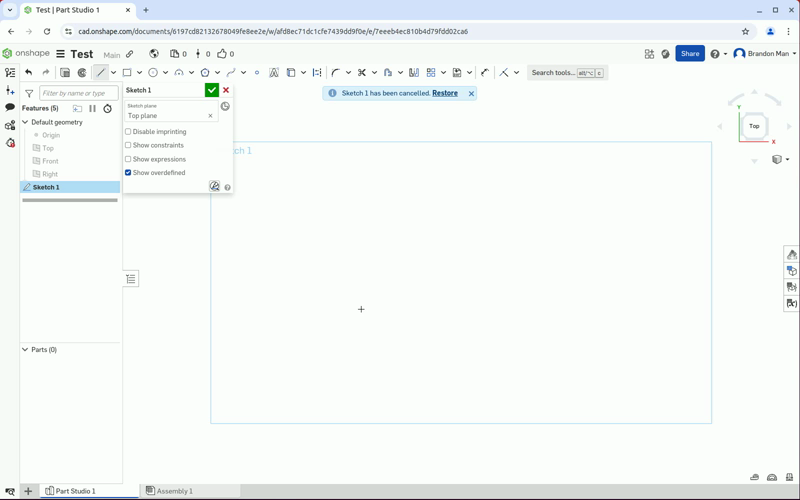
key_up(shift)
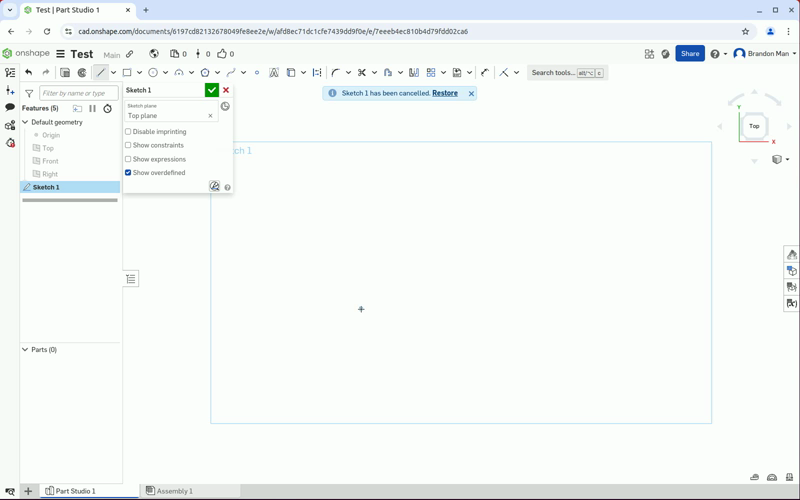
key_down(shift)
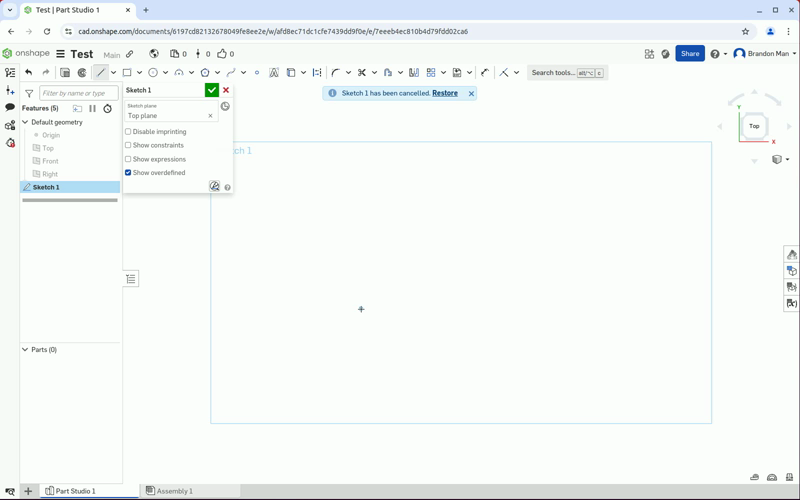
mouse_move(391, 308)
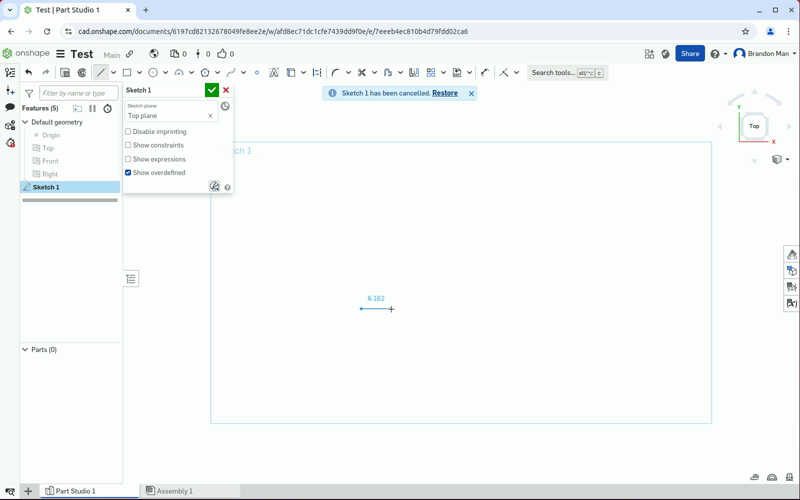
mouse_move(364, 351)
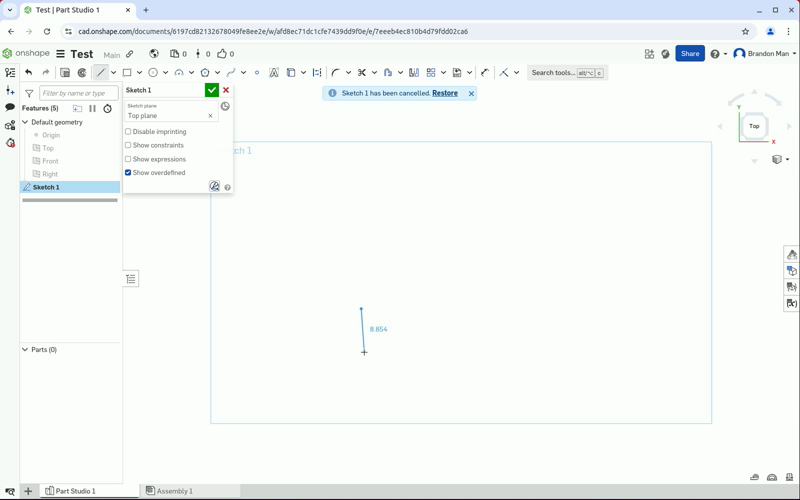
click(364, 351)
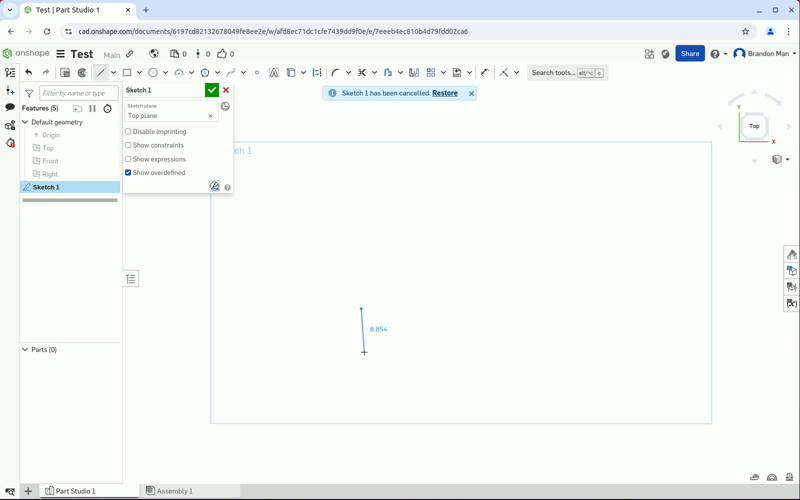
key_up(shift)
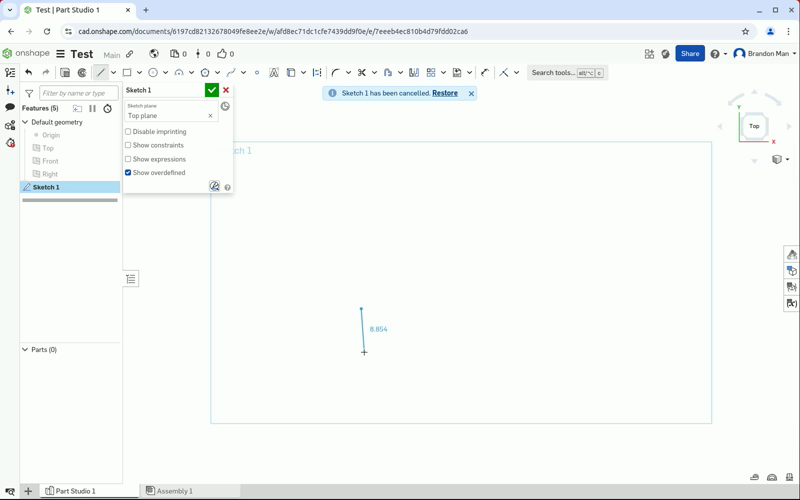
key_down(shift)
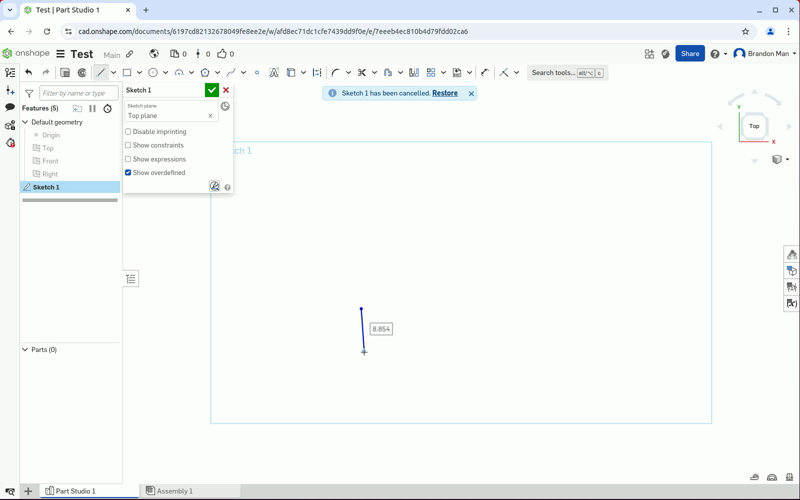
mouse_move(394, 351)
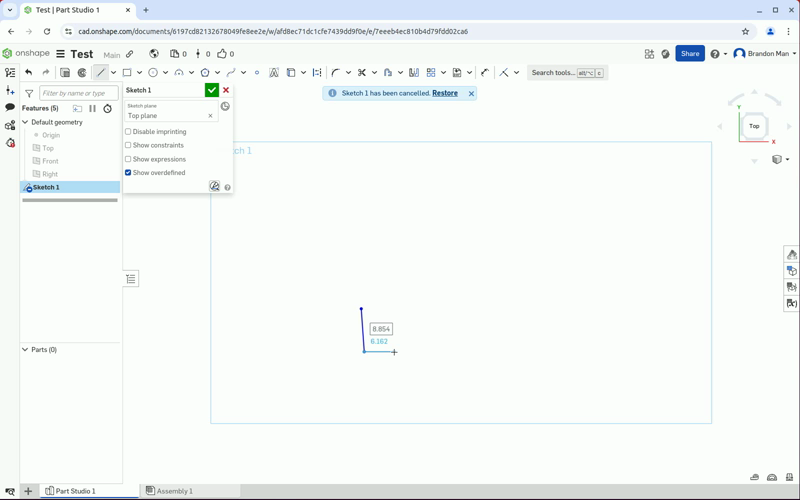
mouse_move(395, 348)
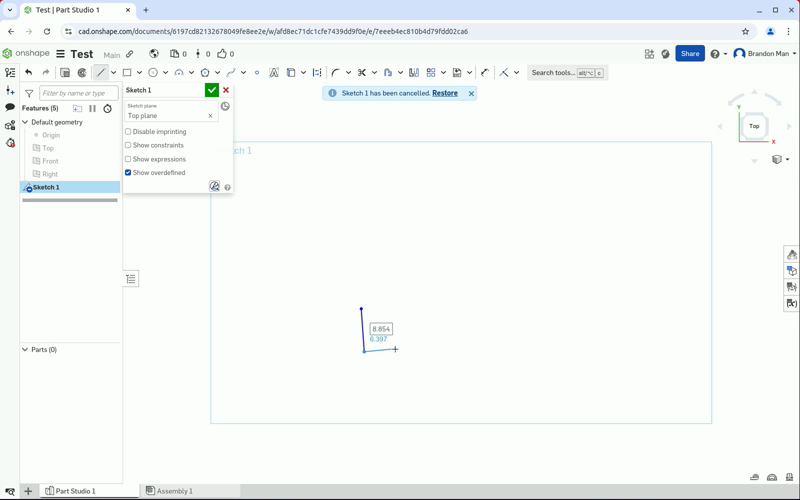
click(395, 348)
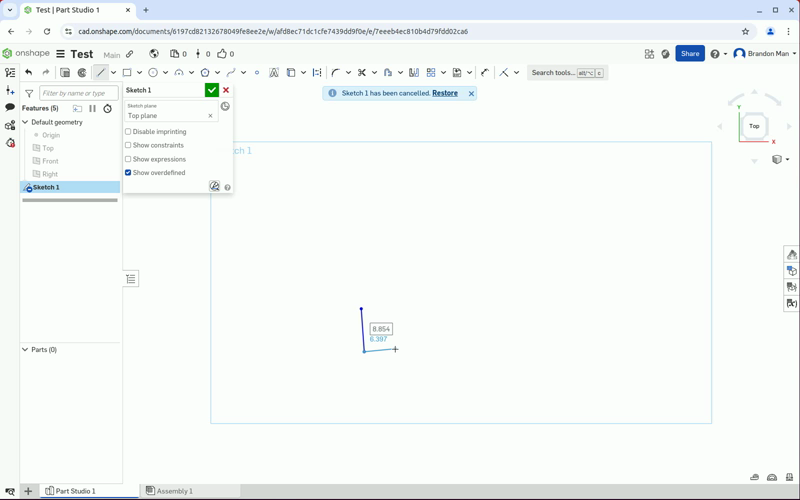
key_up(shift)
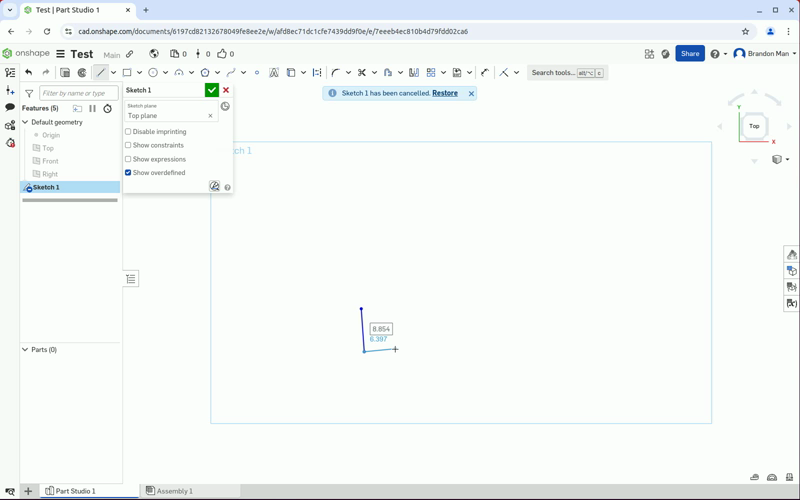
key_down(shift)
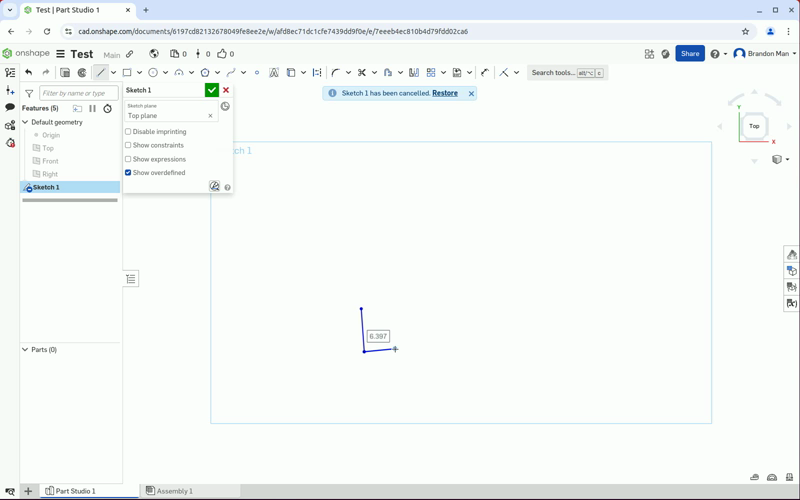
mouse_move(425, 348)
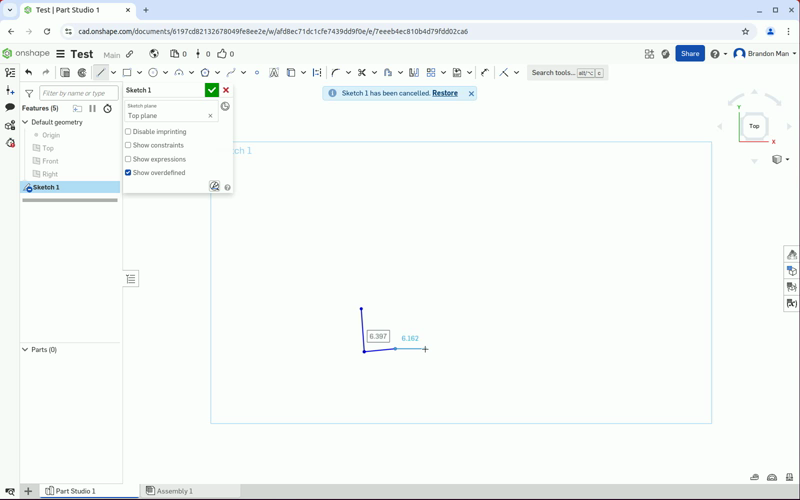
mouse_move(407, 308)
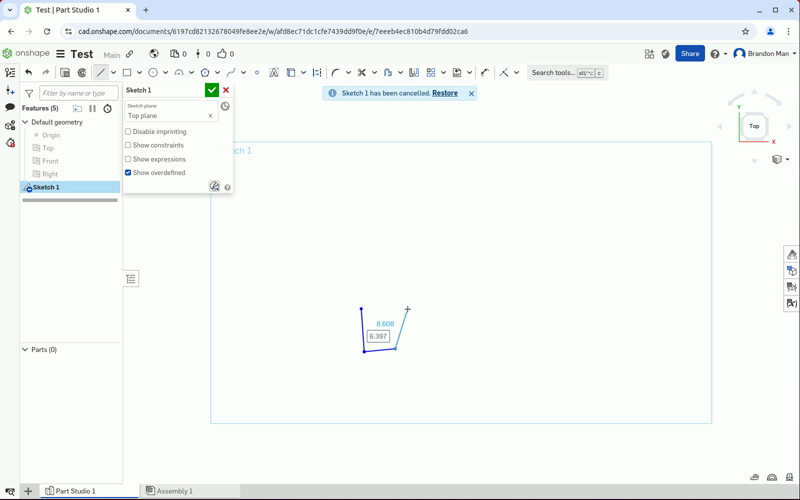
click(407, 308)
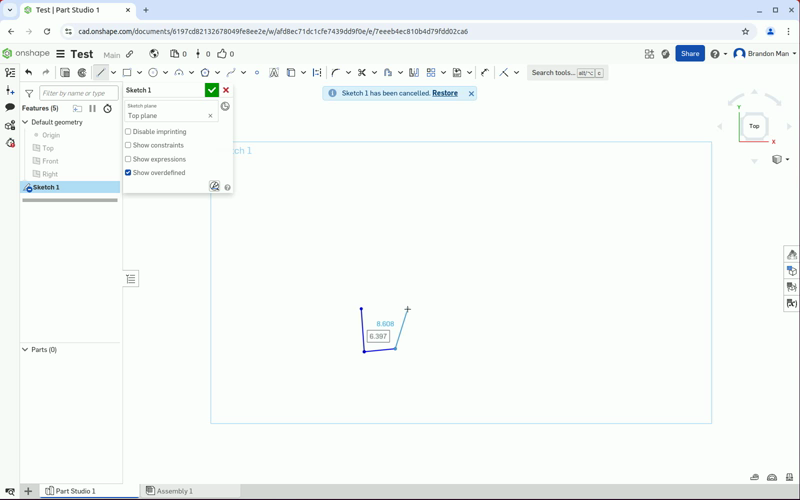
key_up(shift)
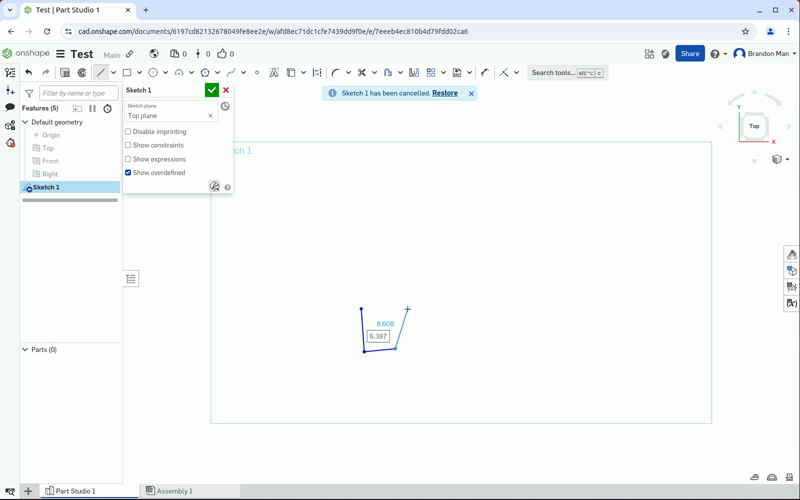
mouse_move(437, 308)
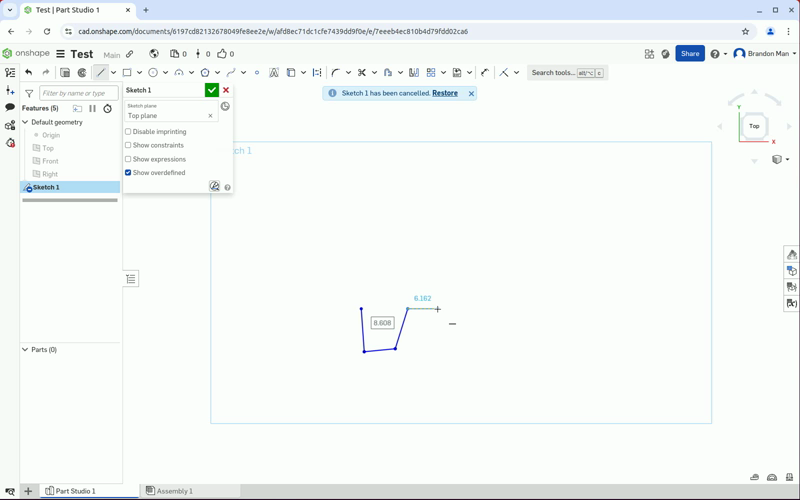
key_down(shift)
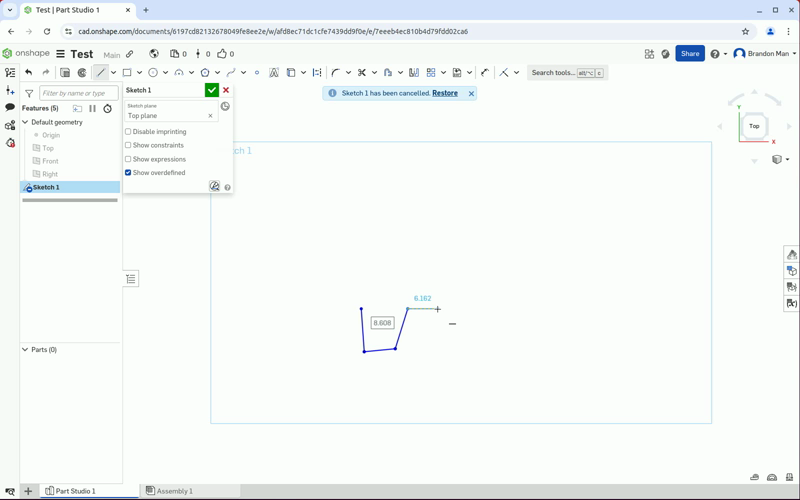
mouse_move(361, 308)
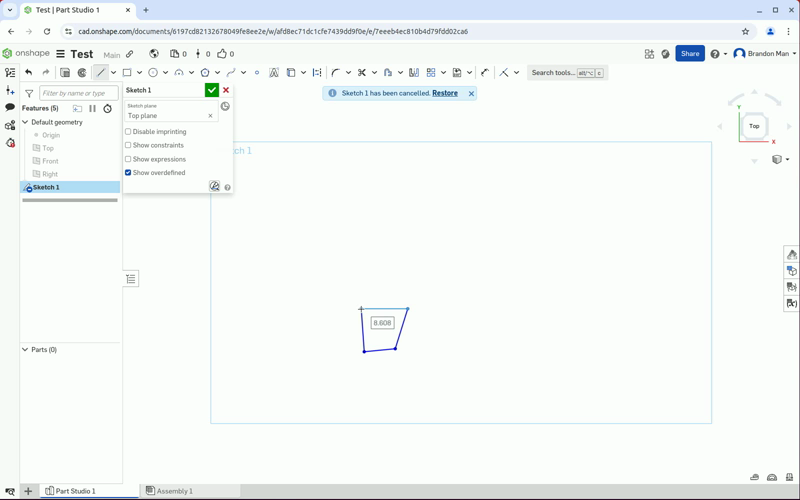
key_up(shift)
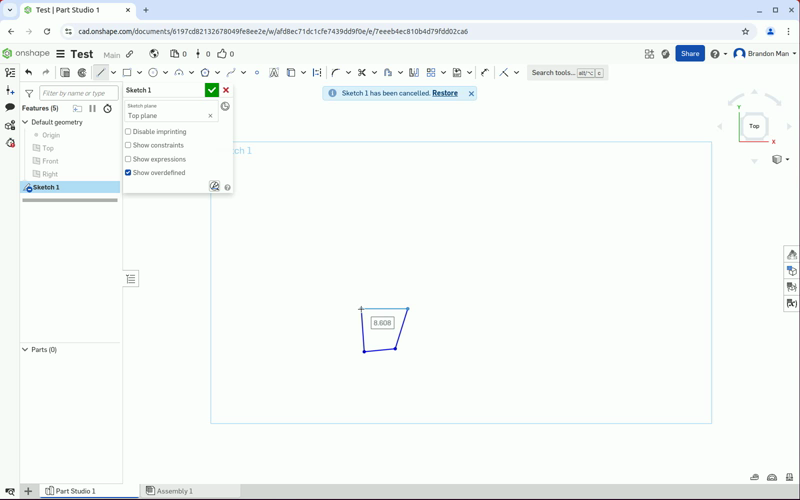
click(361, 308)
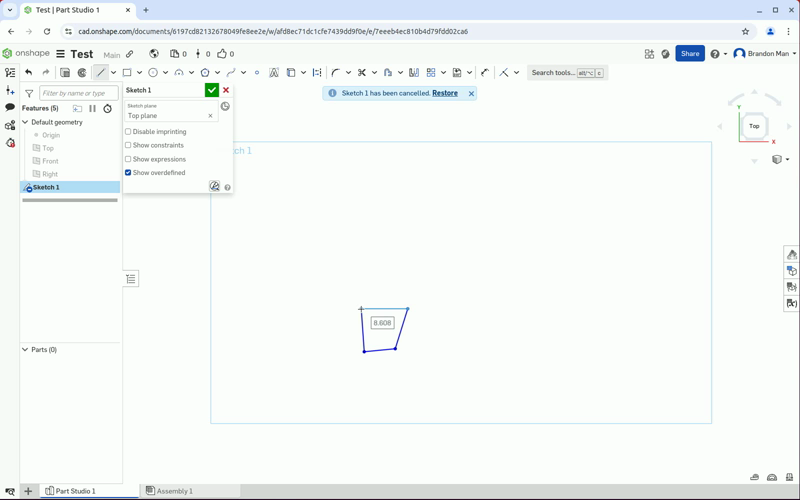
key(esc)
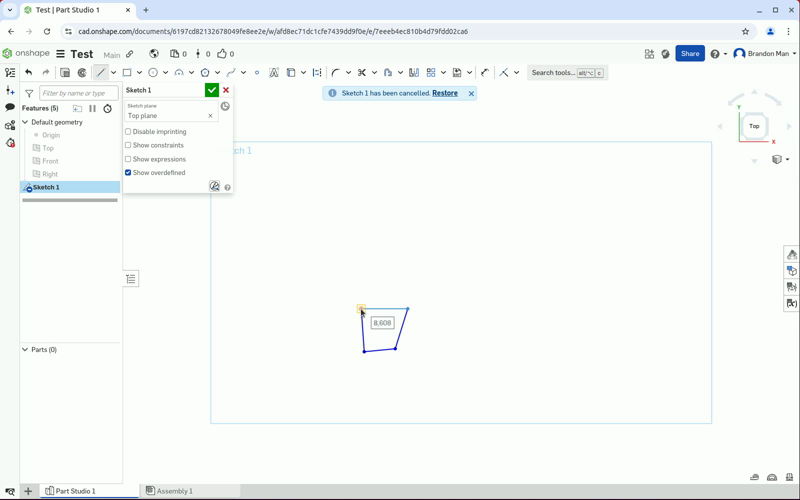
mouse_move(376, 349)
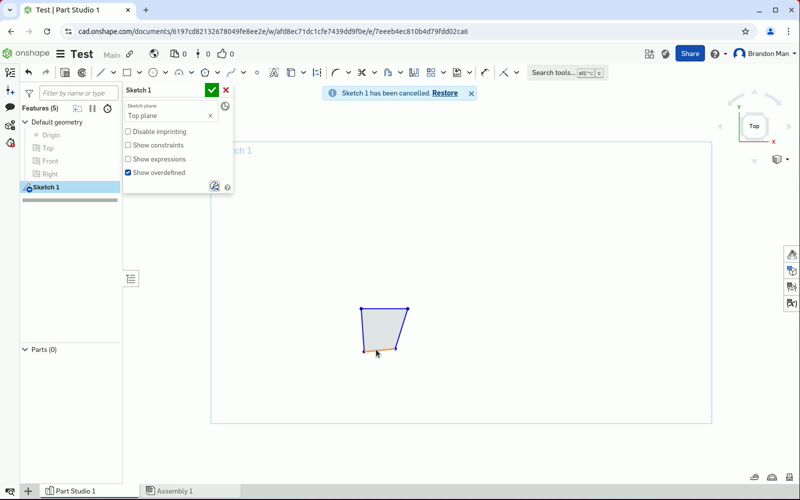
scroll(6)
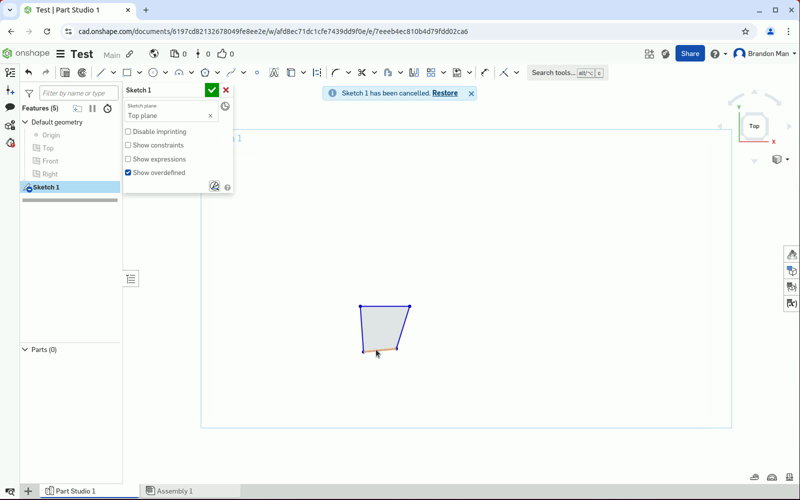
scroll(6)
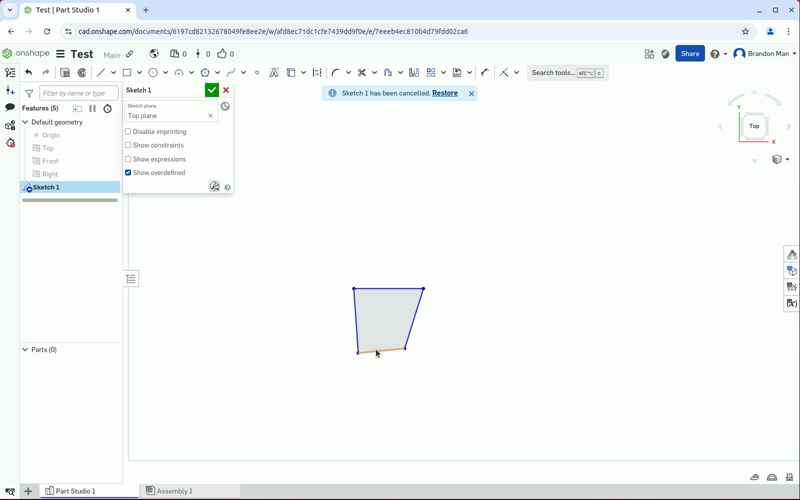
scroll(6)
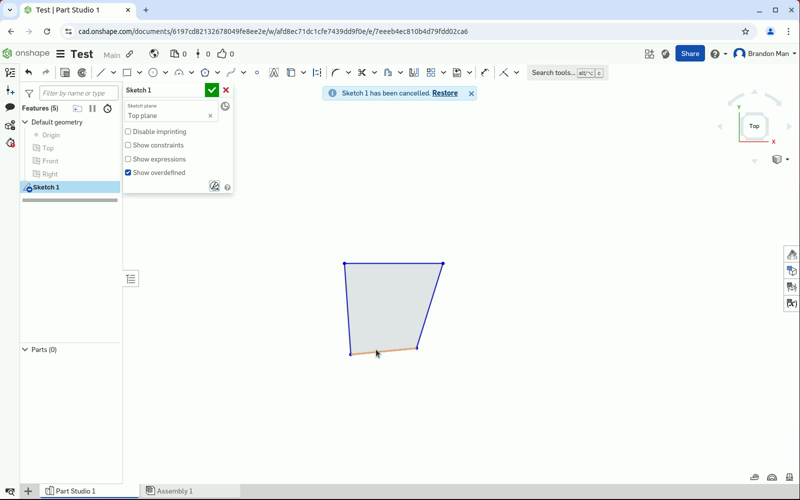
scroll(6)
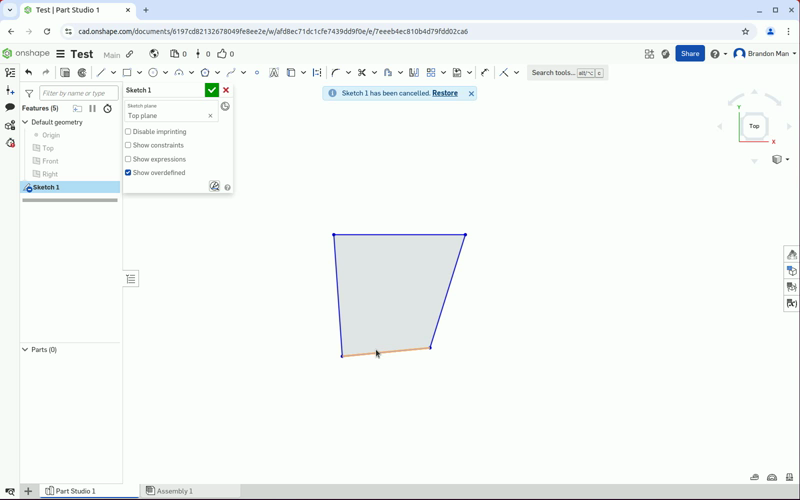
scroll(6)
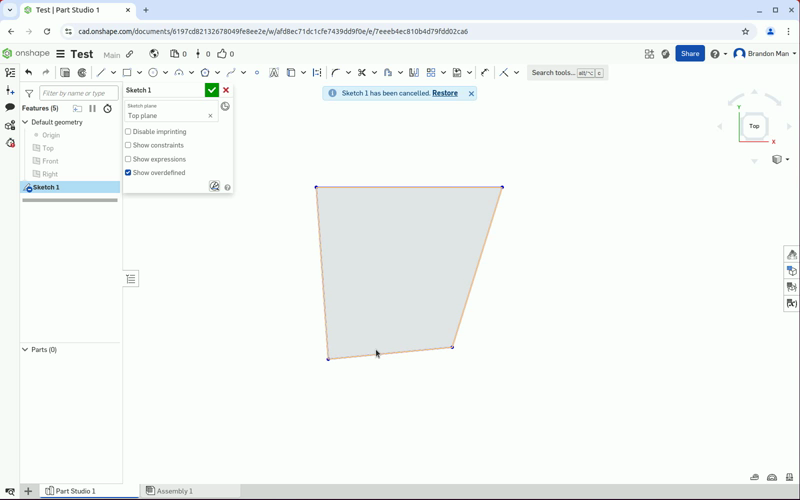
scroll(6)
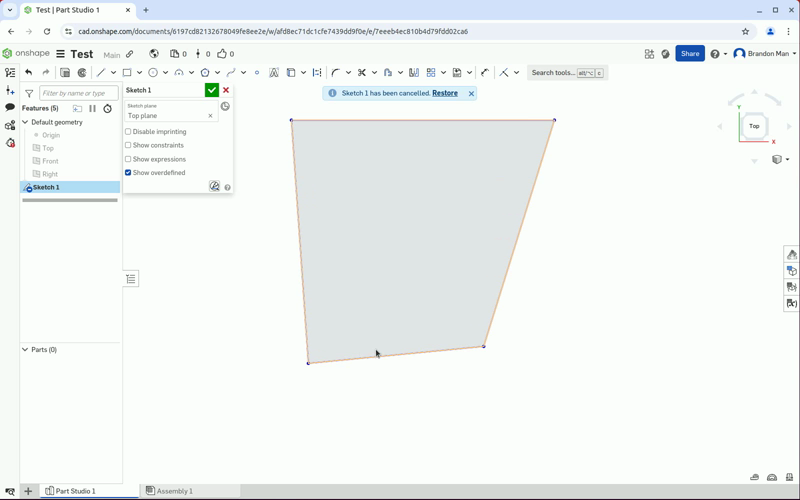
scroll(6)
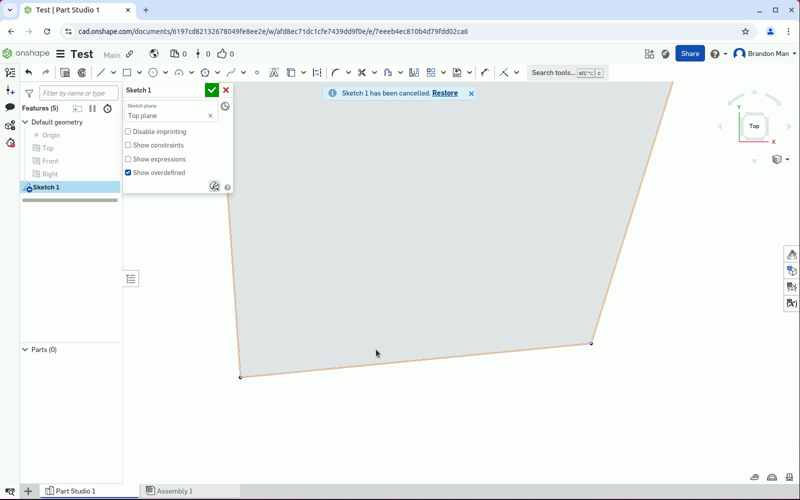
click(376, 349)
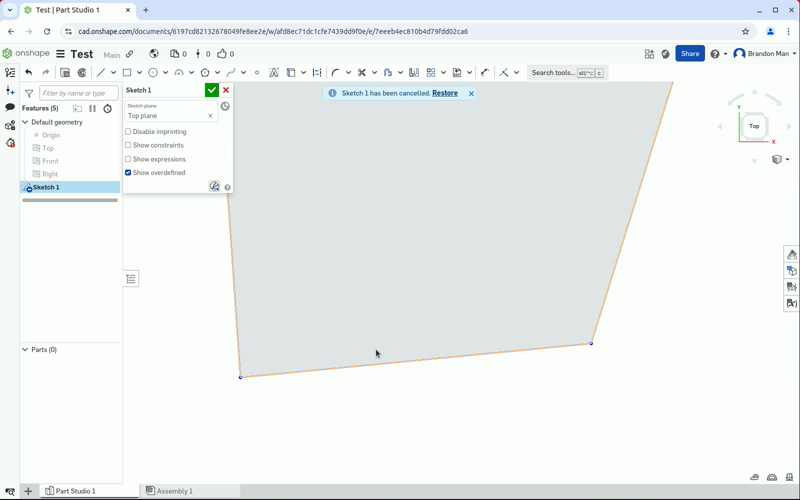
scroll(-6)
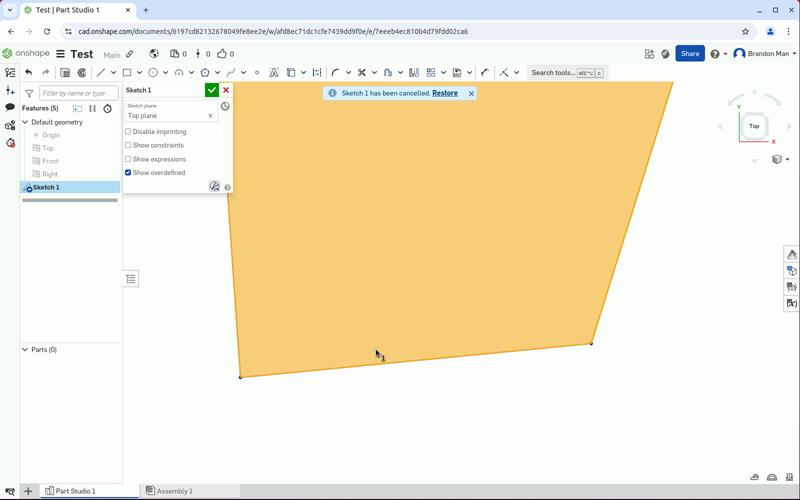
scroll(-6)
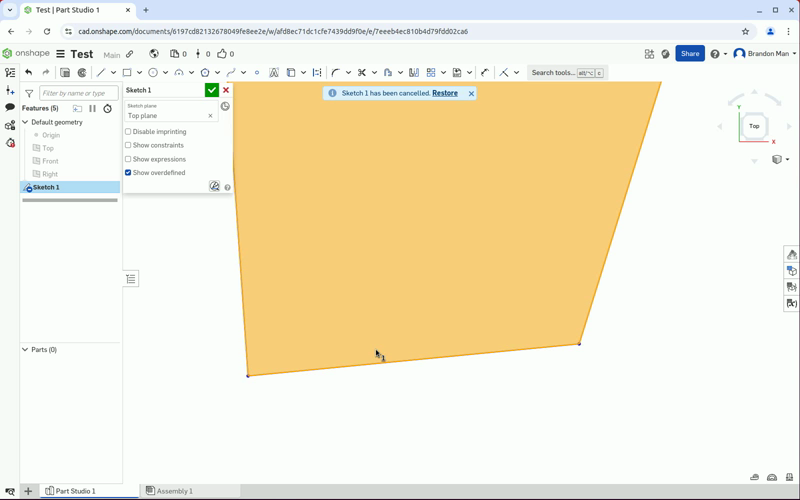
scroll(-6)
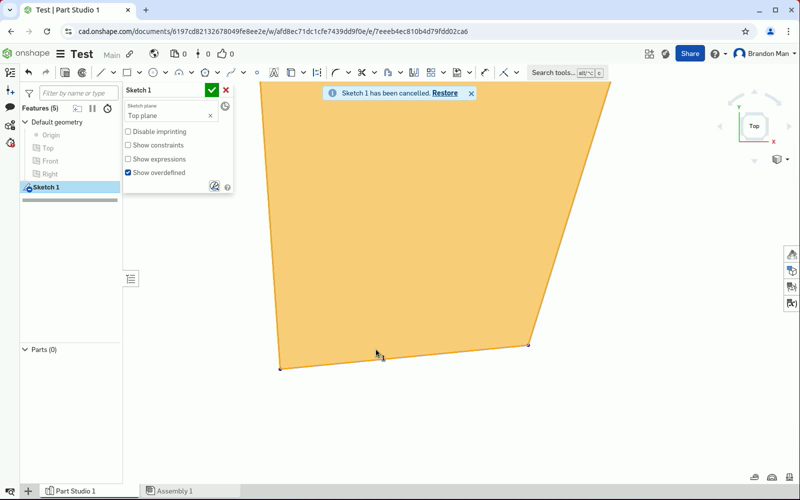
scroll(-6)
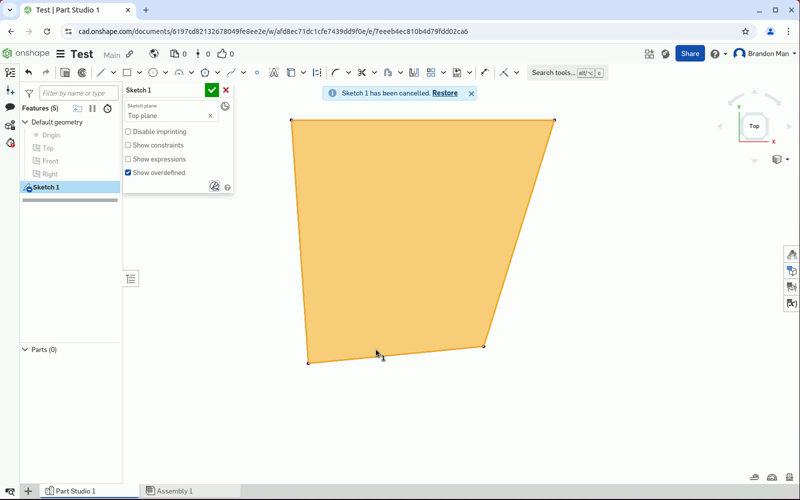
scroll(-6)
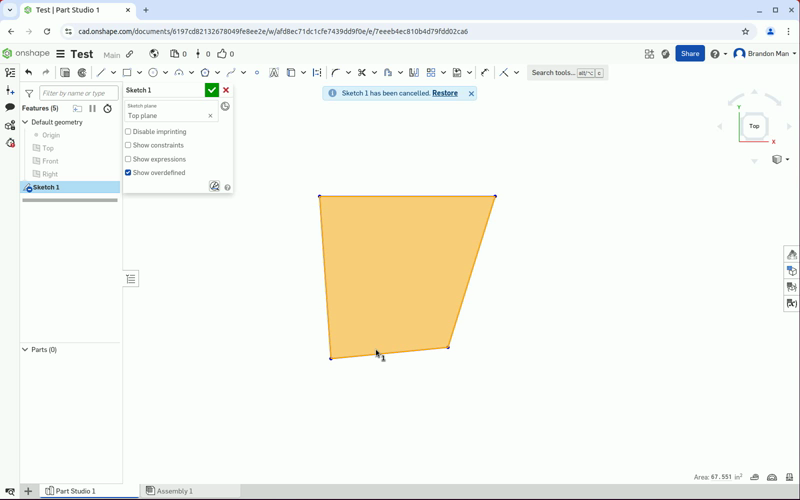
scroll(-6)
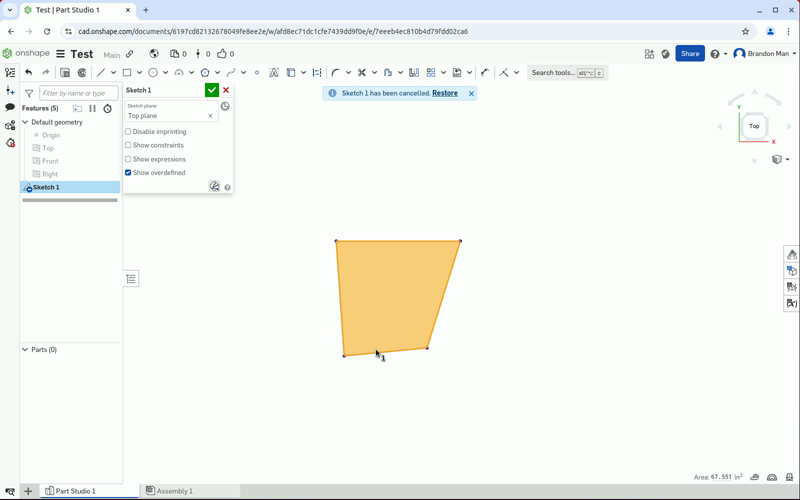
scroll(-6)
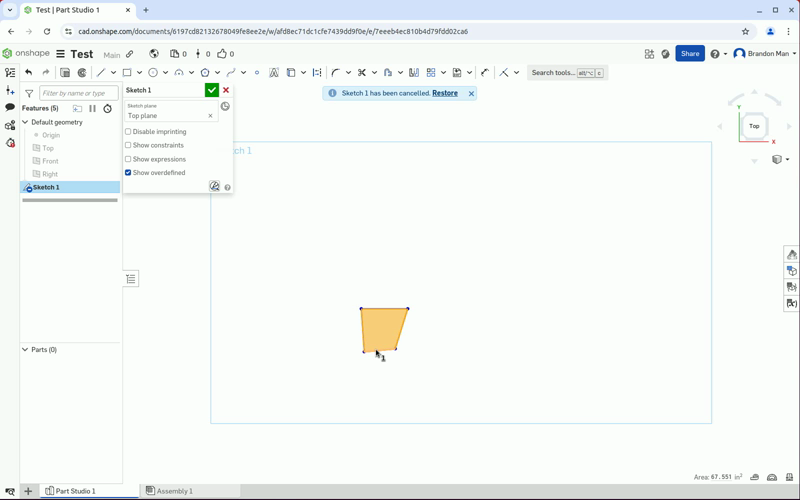
mouse_move(73, 352)
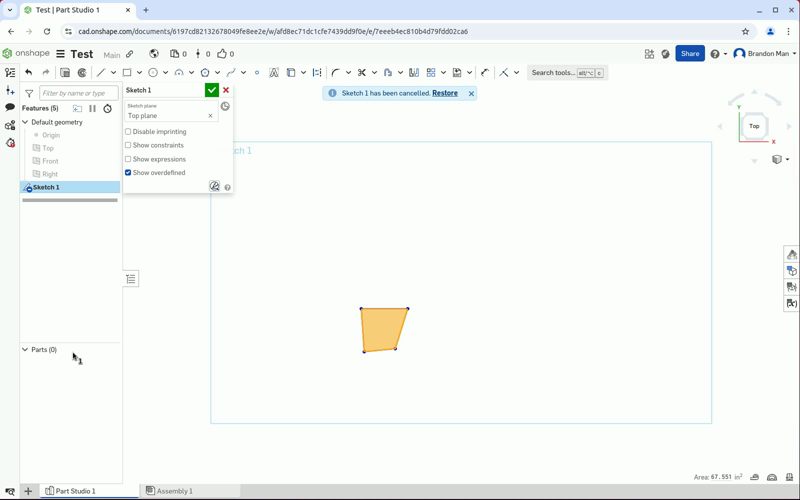
key(shift+y)
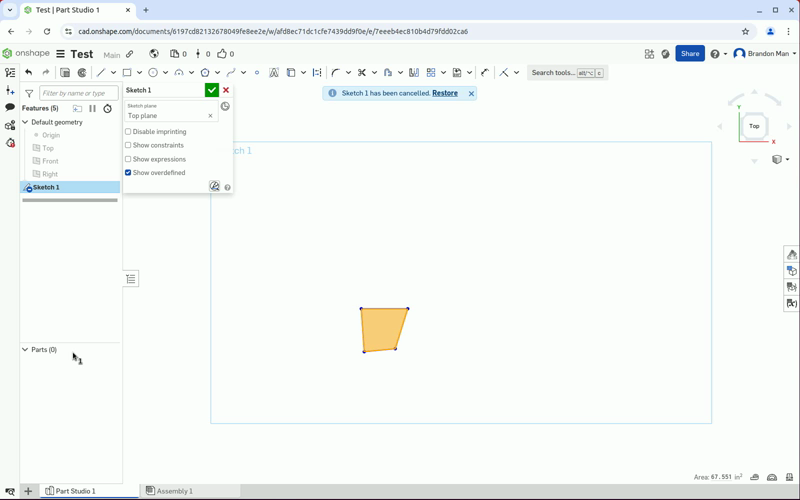
key(shift+e)
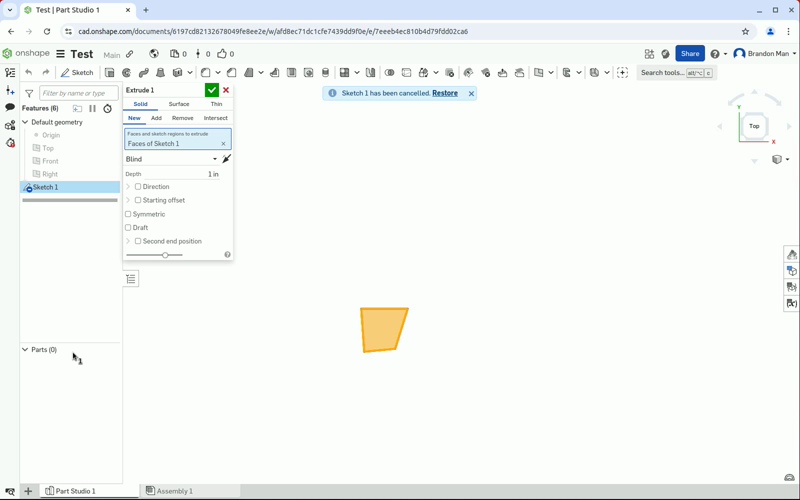
mouse_move(143, 106)
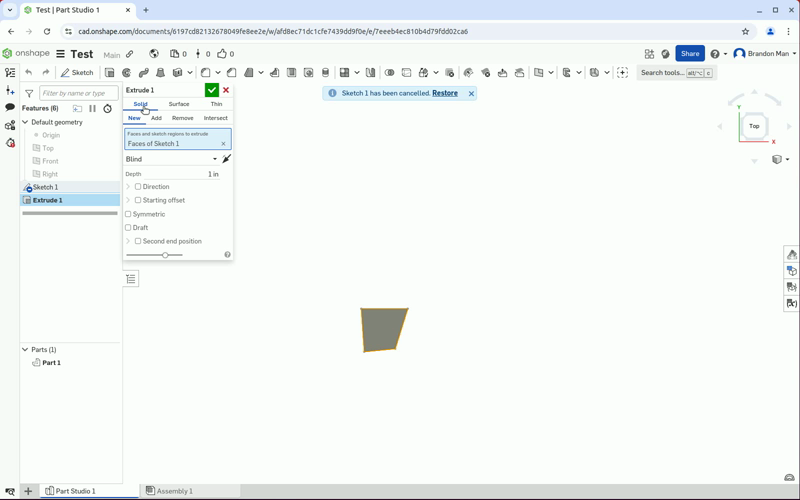
click(143, 106)
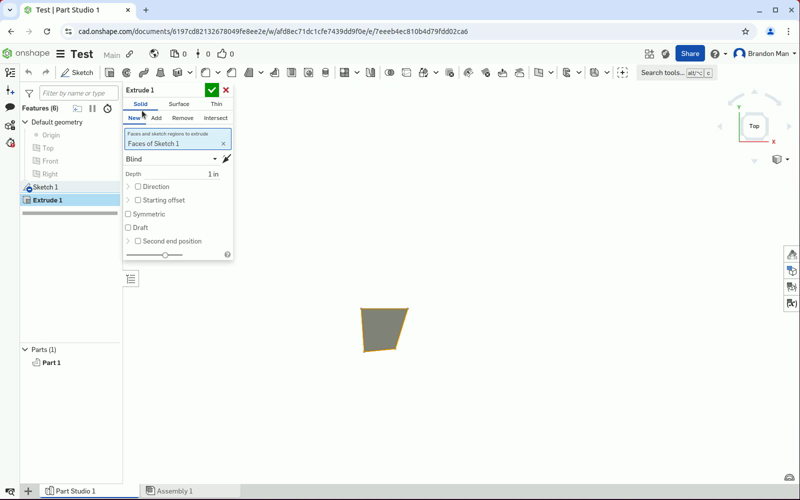
mouse_move(137, 120)
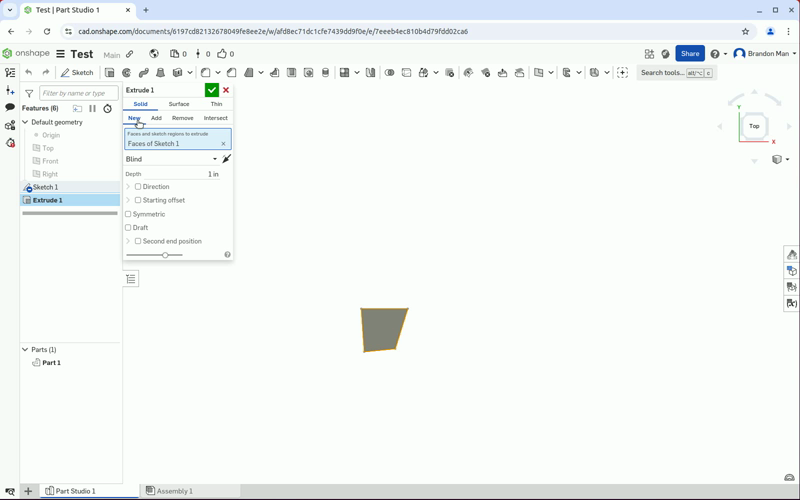
click(137, 120)
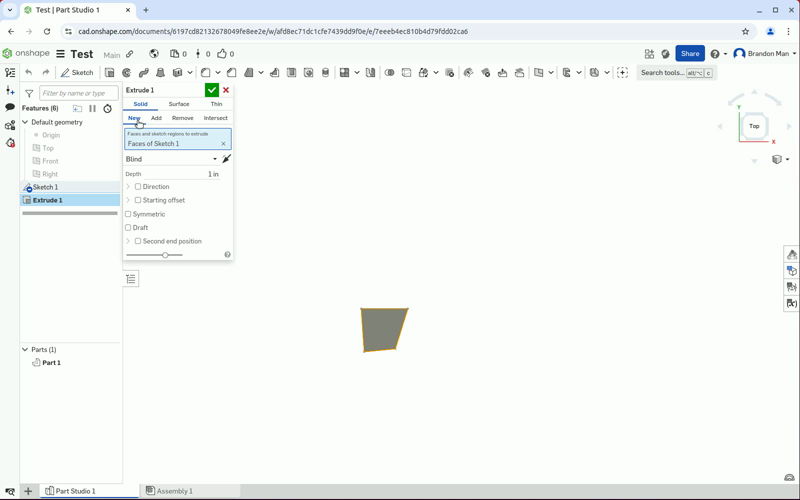
key(tab, 4)
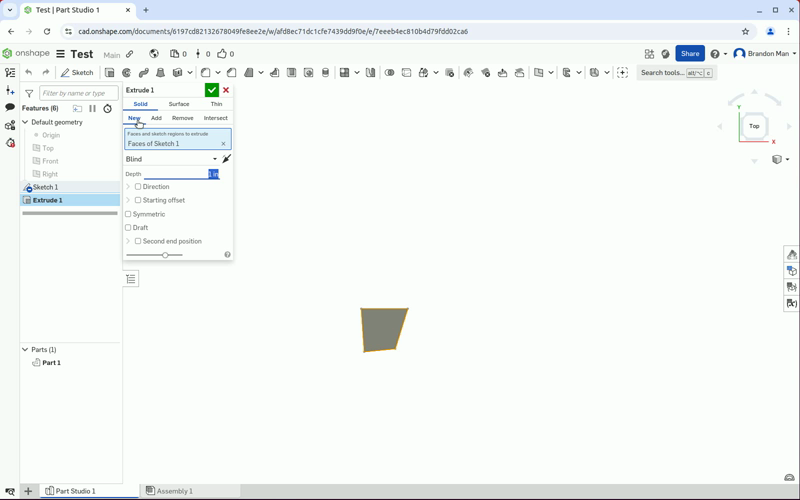
text(10.351)
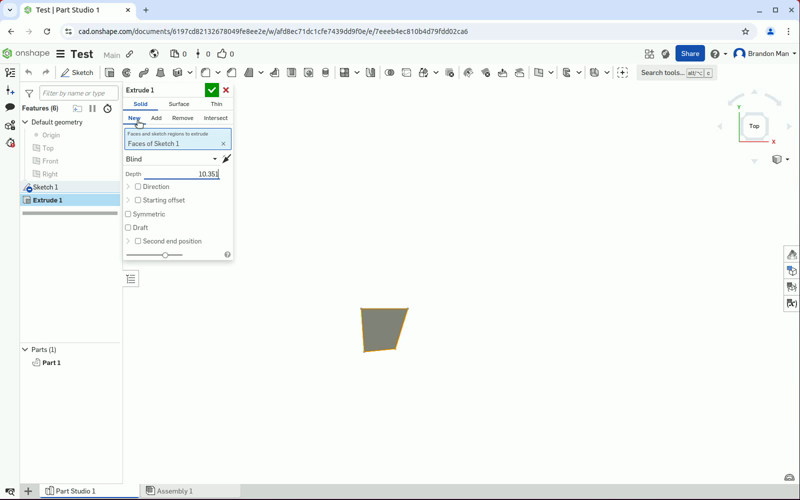
key(enter)
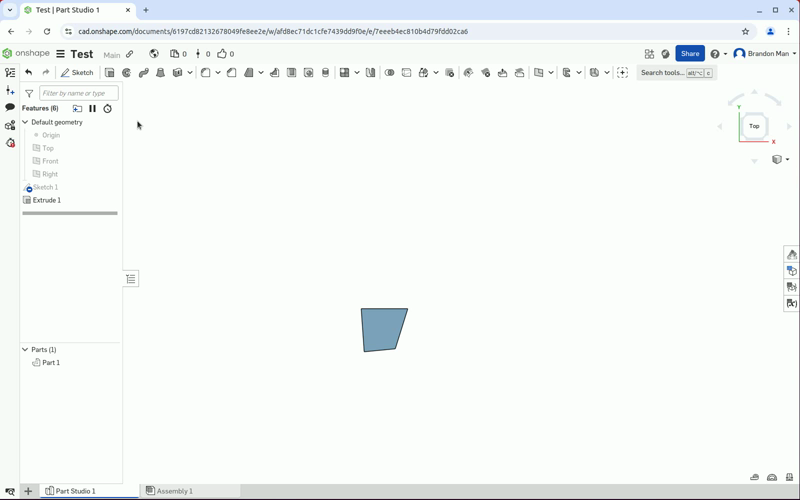
key(shift+h)
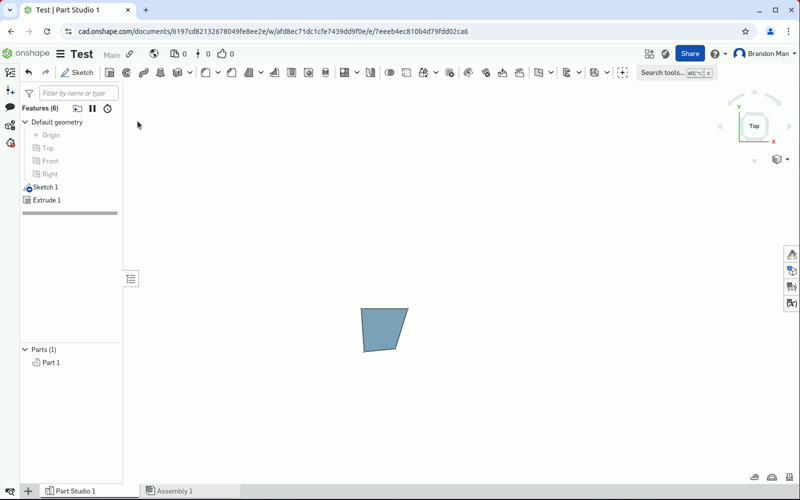
key(shift+h)
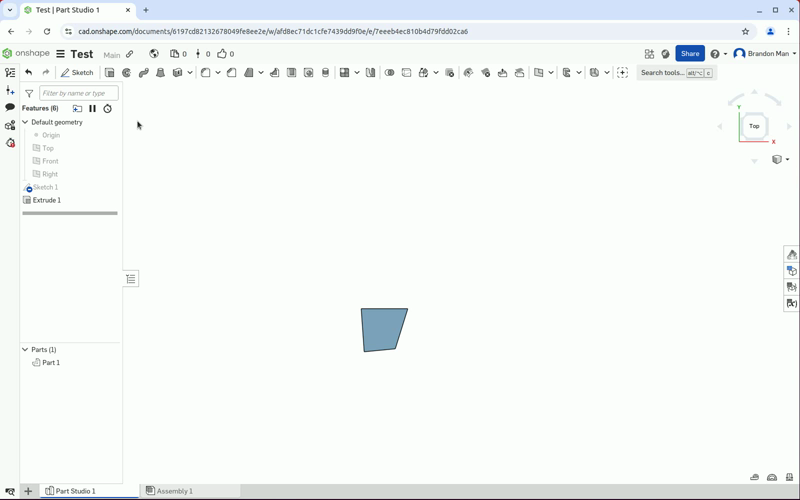
mouse_move(73, 189)
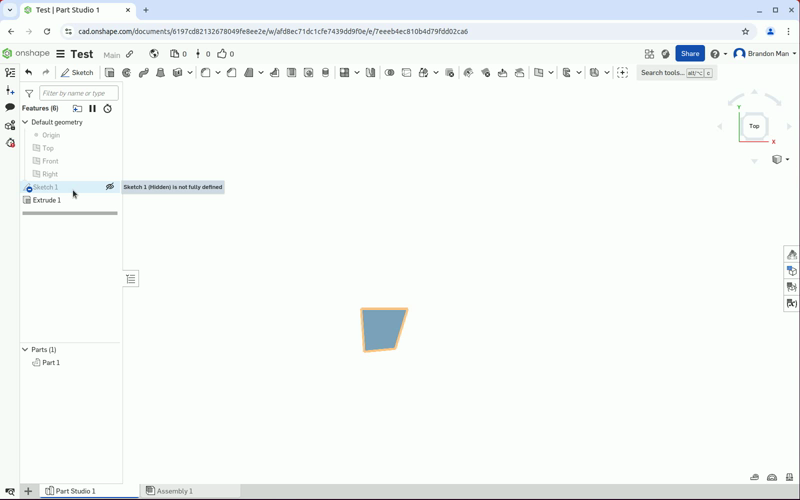
click(73, 189)
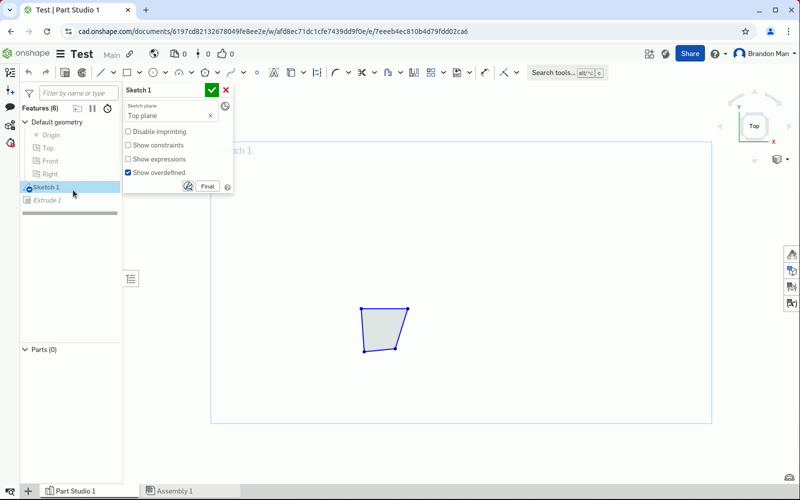
mouse_move(229, 92)
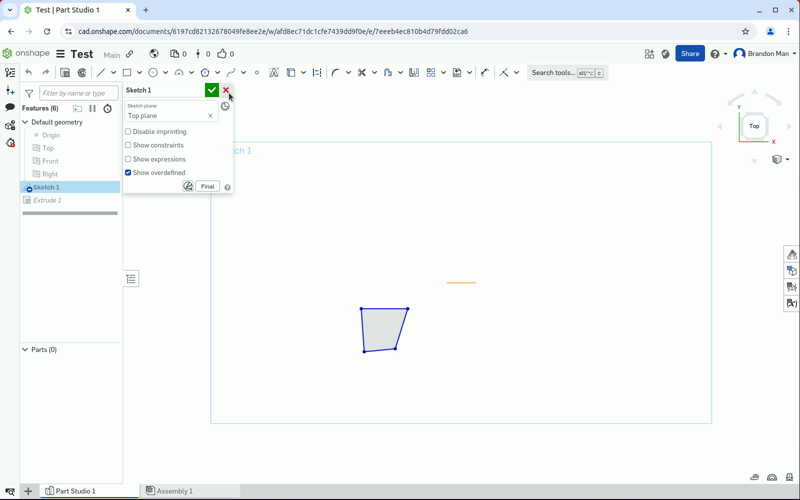
click(229, 92)
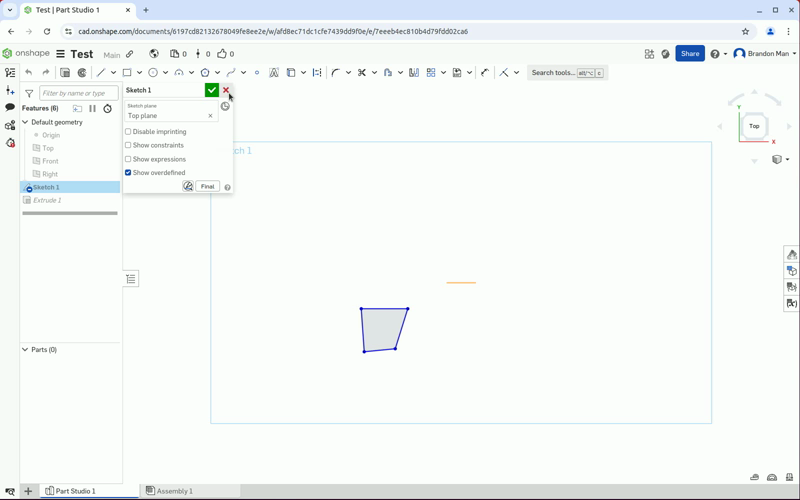
key(shift+s)
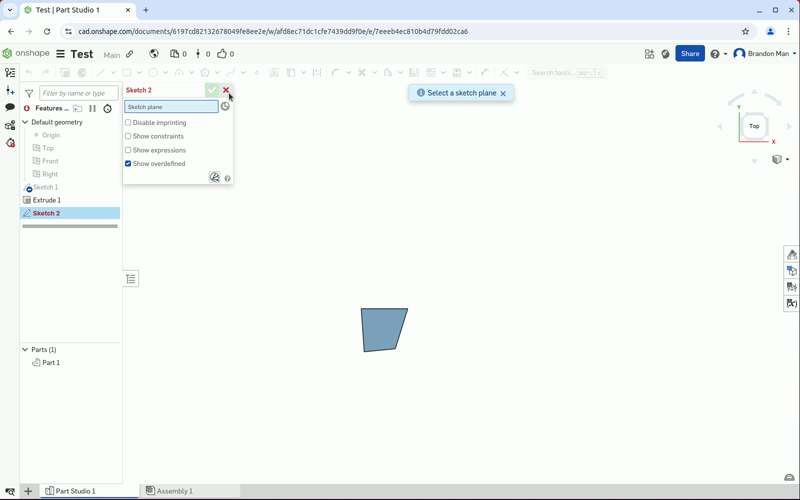
mouse_move(73, 150)
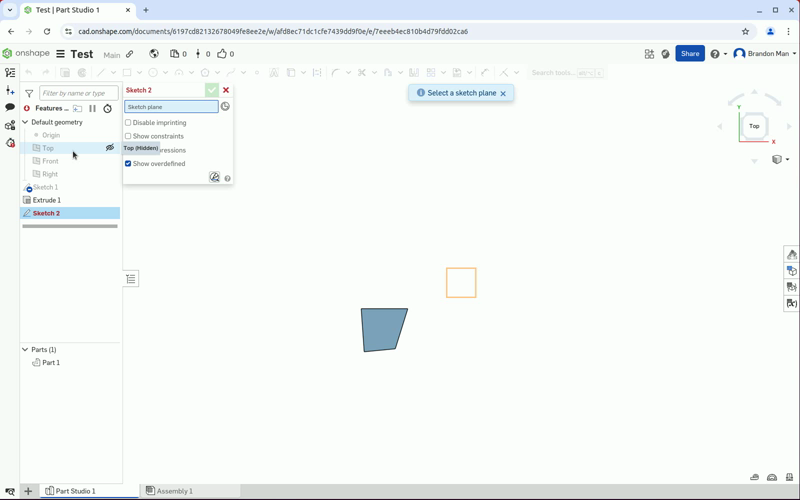
click(73, 150)
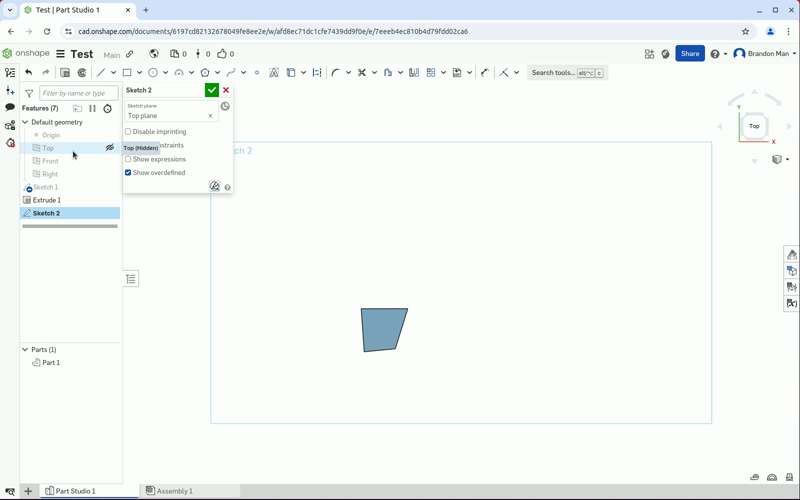
mouse_move(73, 352)
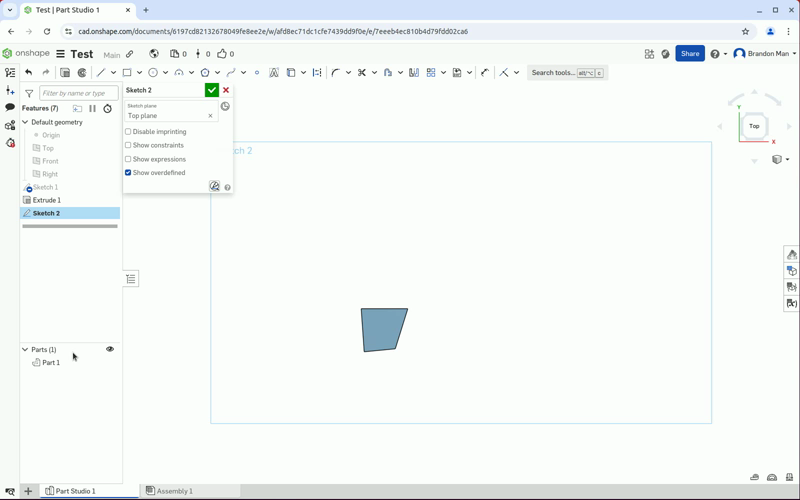
key(y)
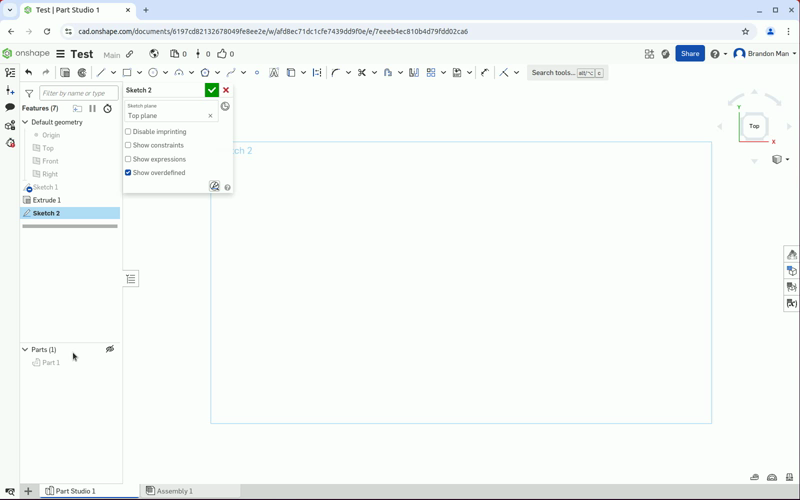
key(l)
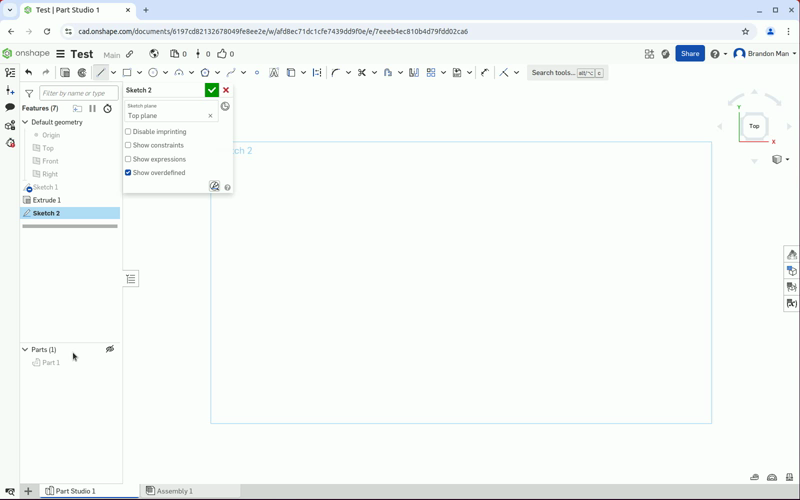
key_down(shift)
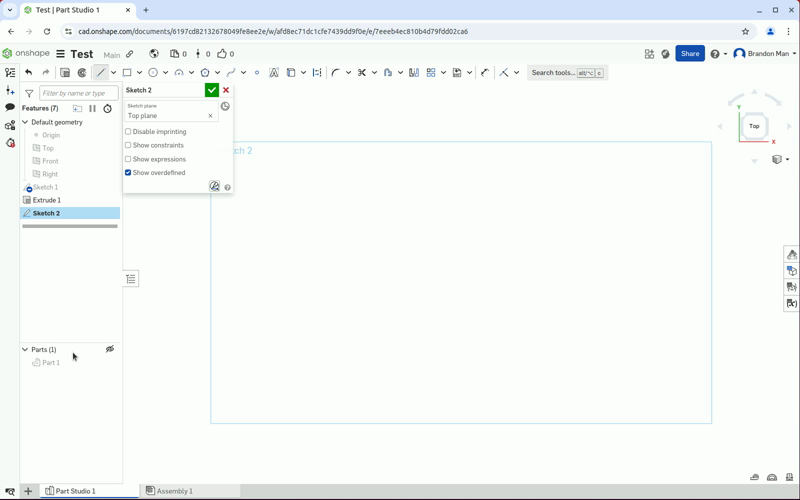
mouse_move(352, 308)
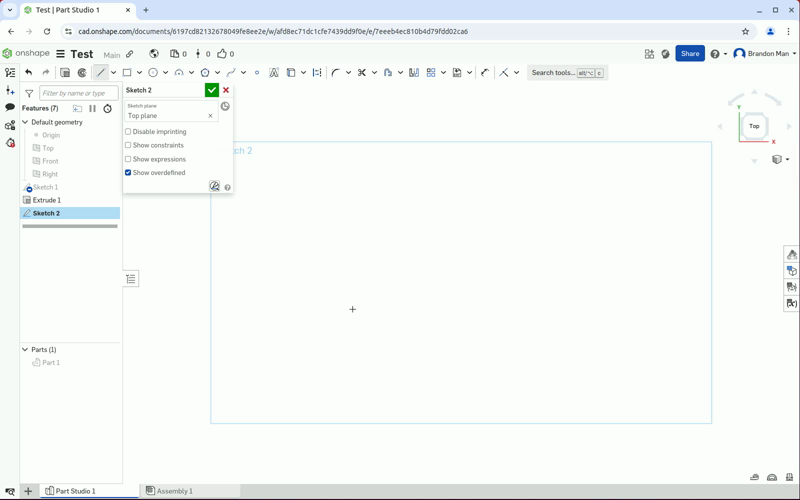
click(352, 308)
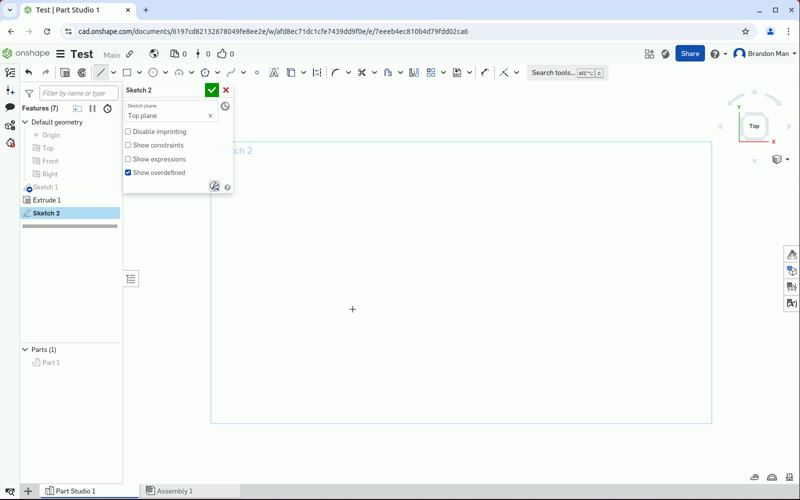
key_up(shift)
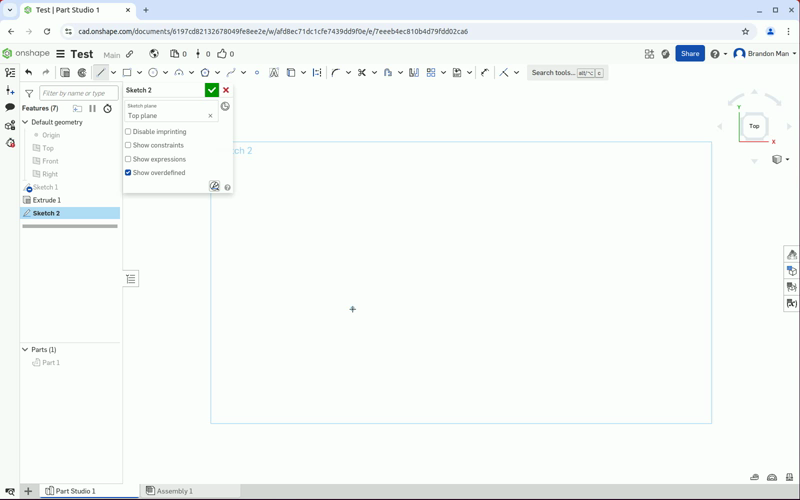
key_down(shift)
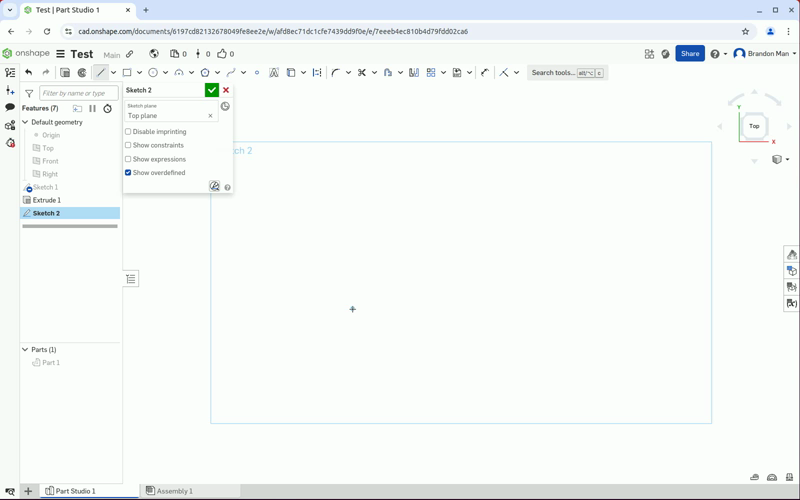
mouse_move(382, 308)
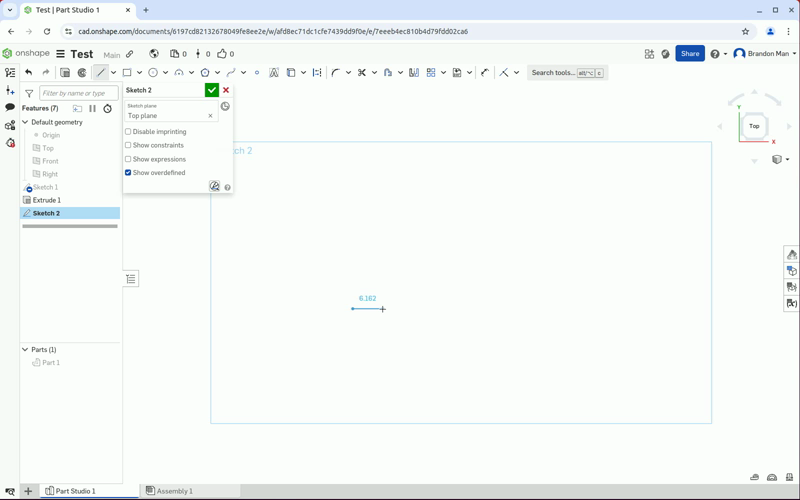
mouse_move(361, 308)
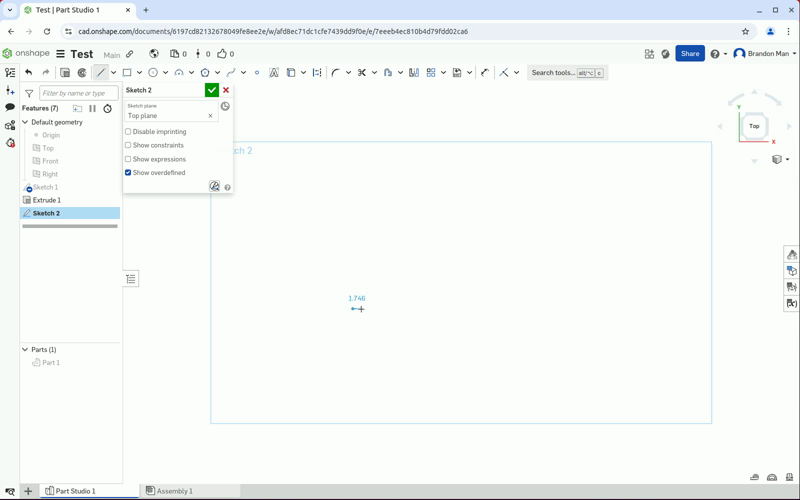
click(361, 308)
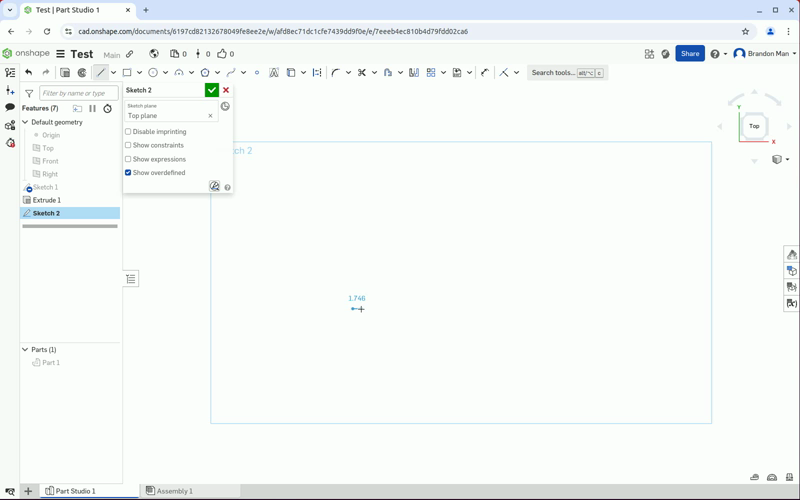
key_up(shift)
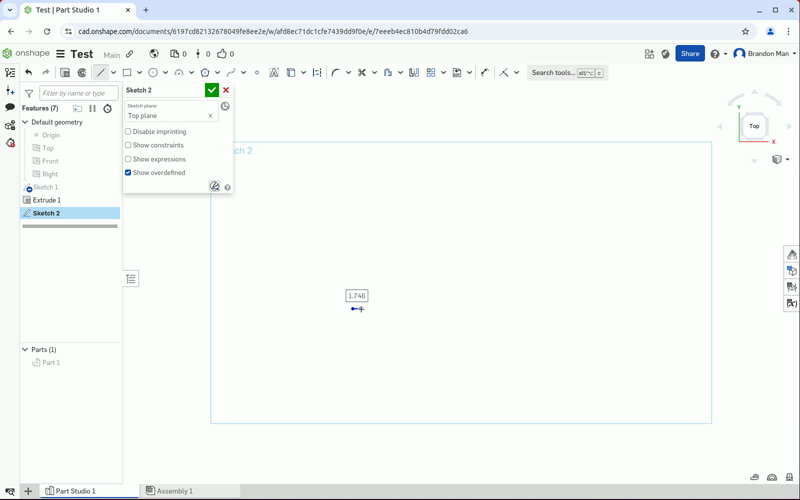
key_down(shift)
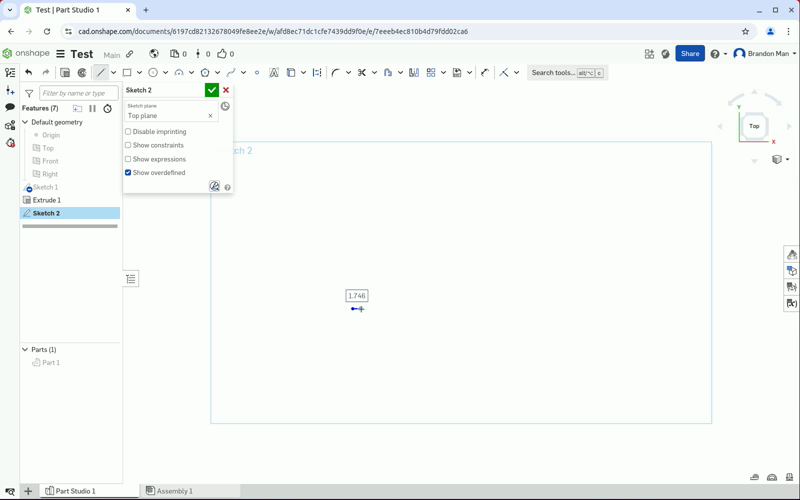
mouse_move(391, 308)
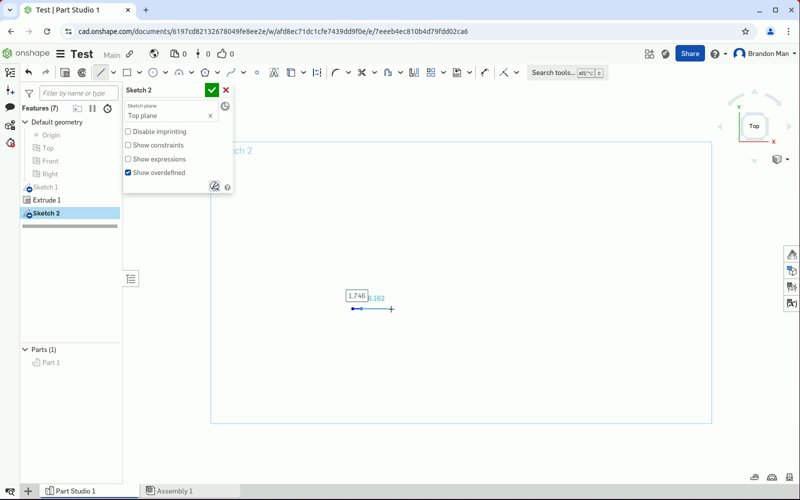
mouse_move(407, 308)
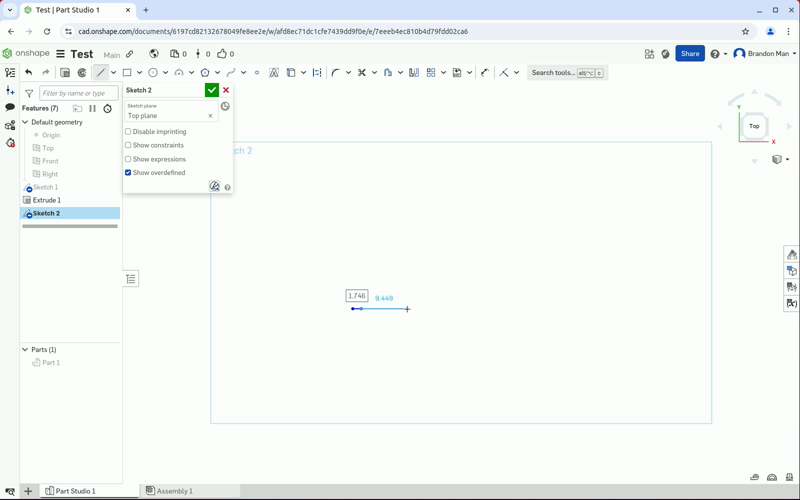
click(407, 308)
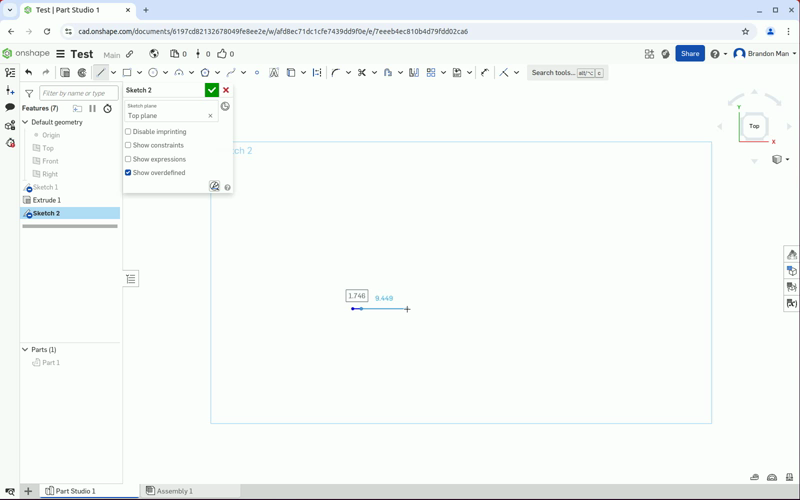
key_up(shift)
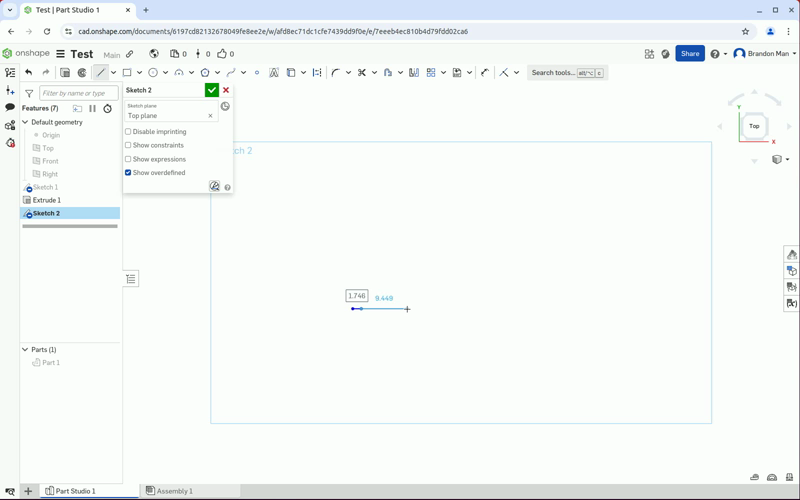
key_down(shift)
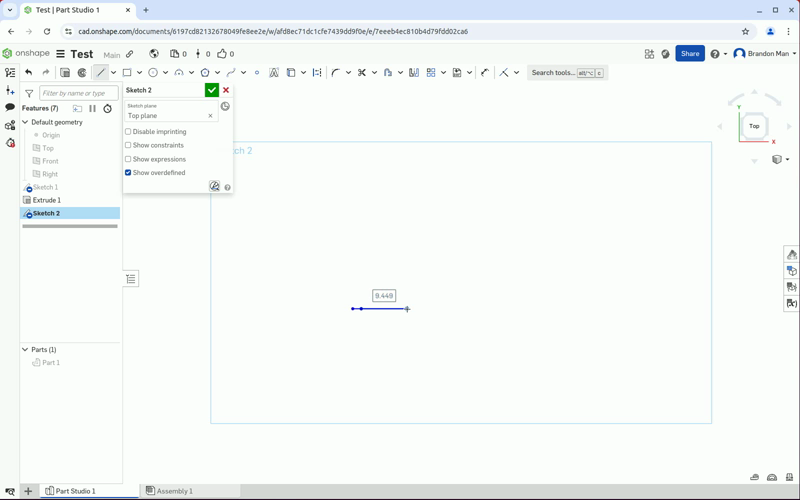
mouse_move(437, 308)
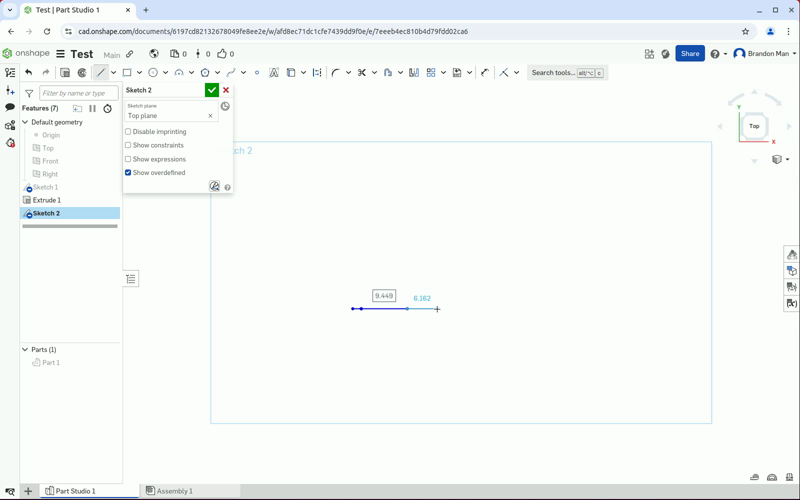
mouse_move(415, 308)
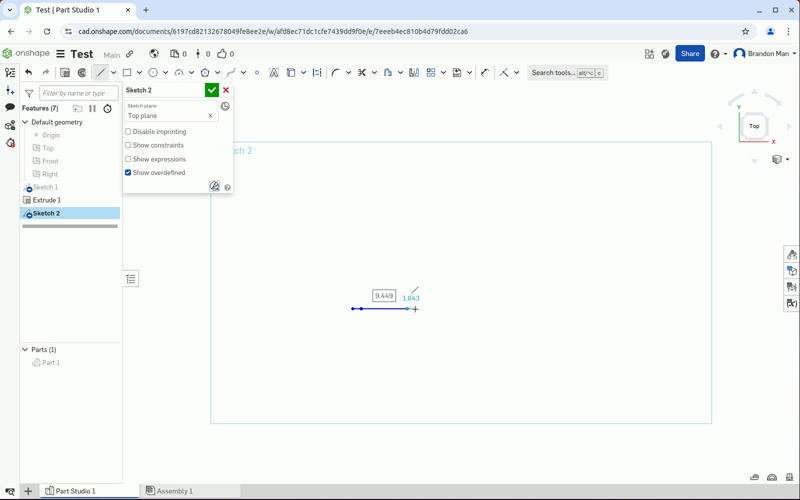
click(415, 308)
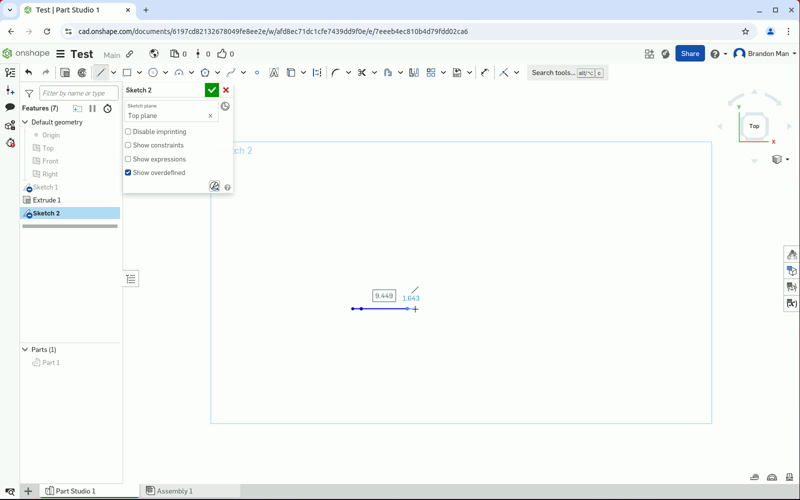
key_up(shift)
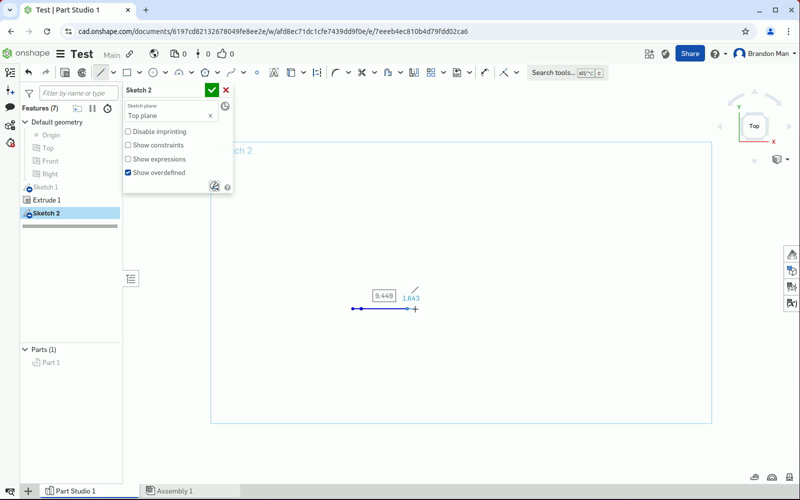
key_down(shift)
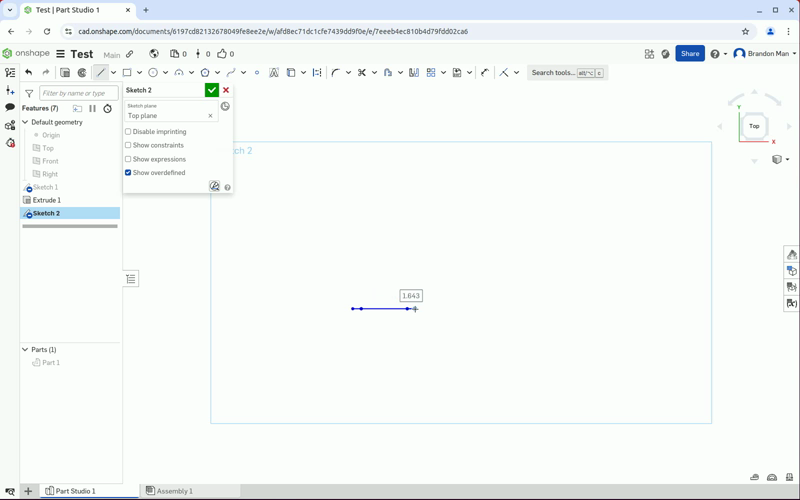
mouse_move(445, 308)
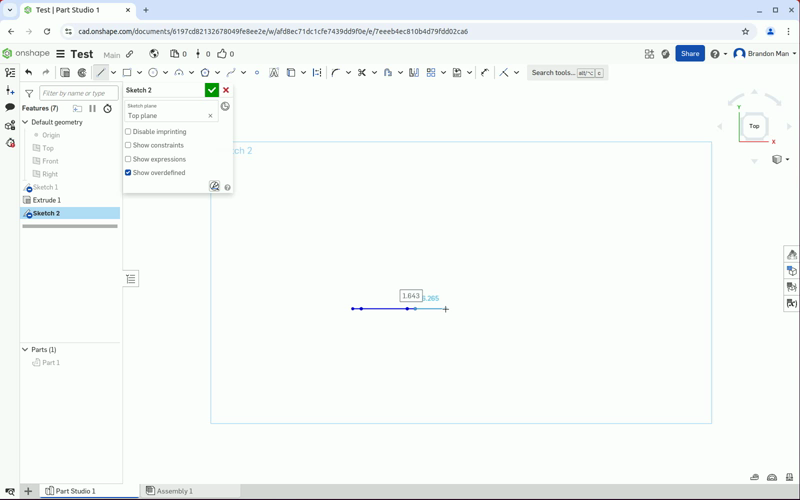
mouse_move(423, 257)
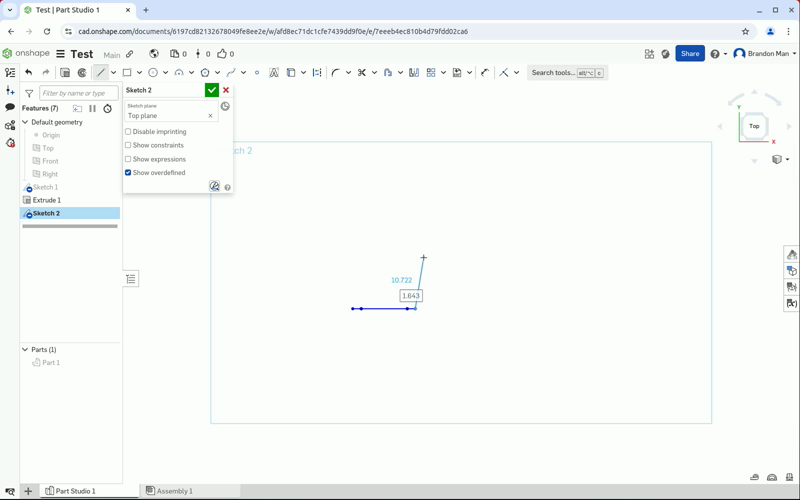
click(423, 257)
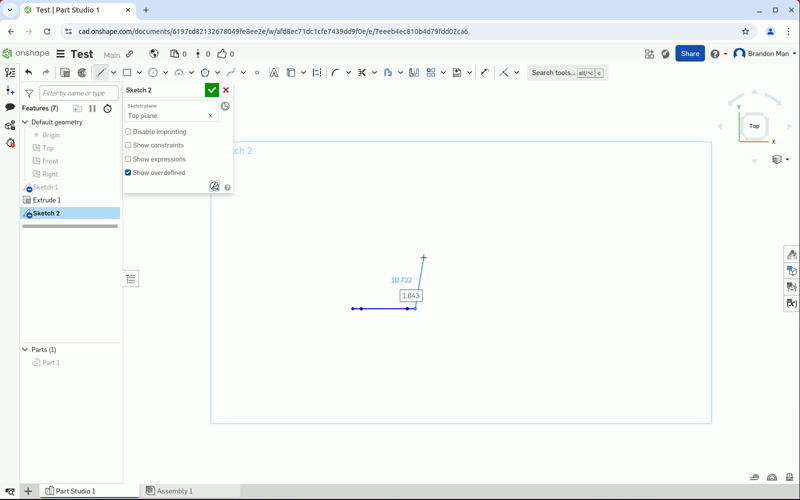
key_up(shift)
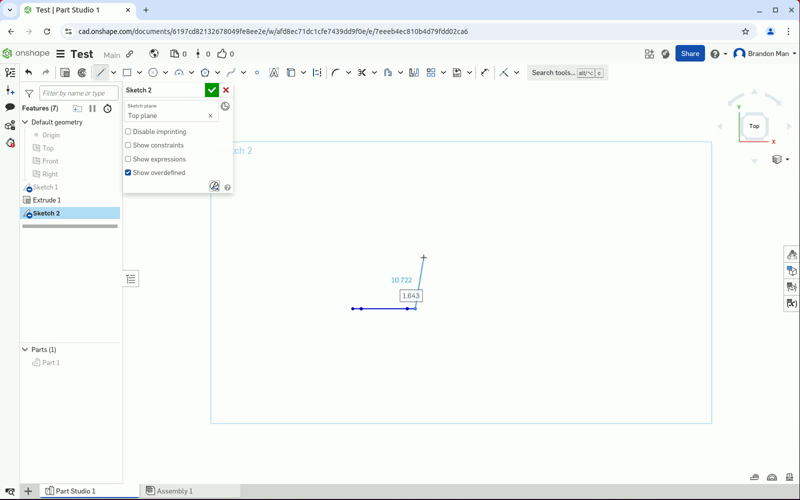
key_down(shift)
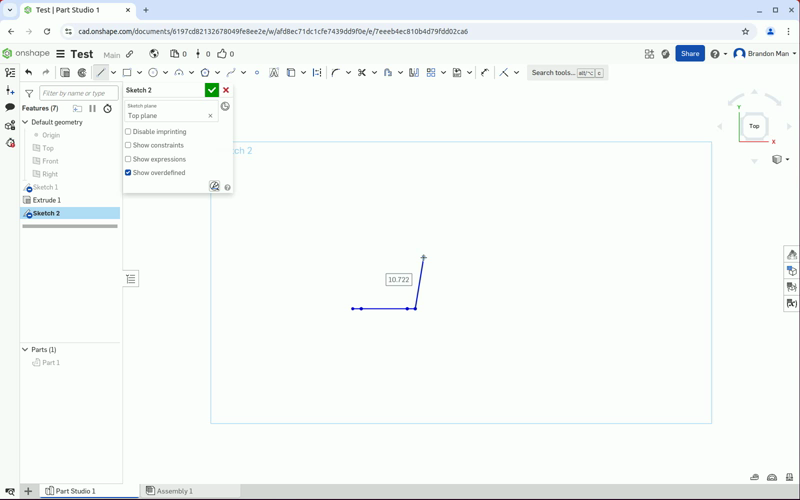
mouse_move(352, 257)
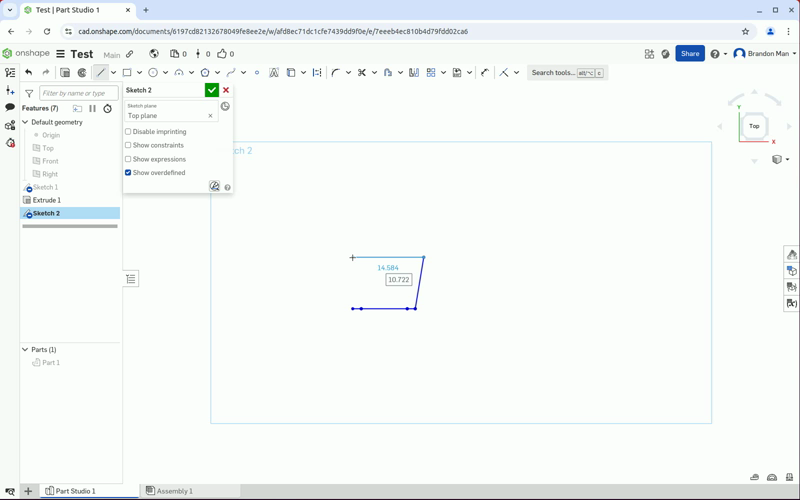
click(352, 257)
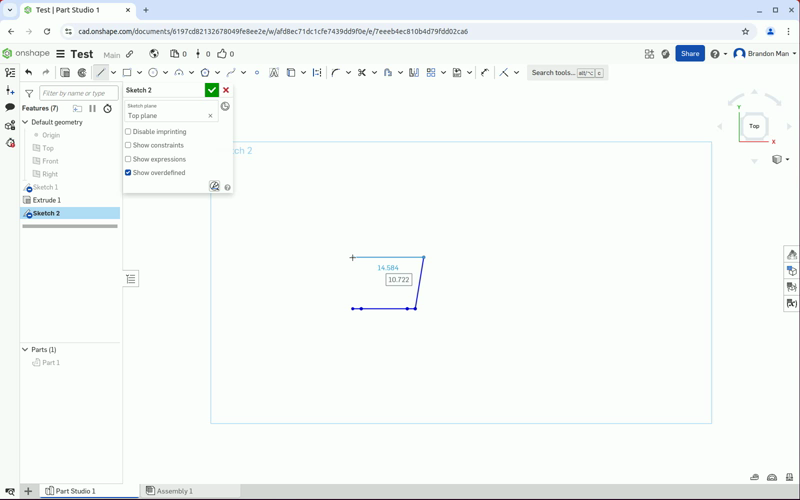
key_up(shift)
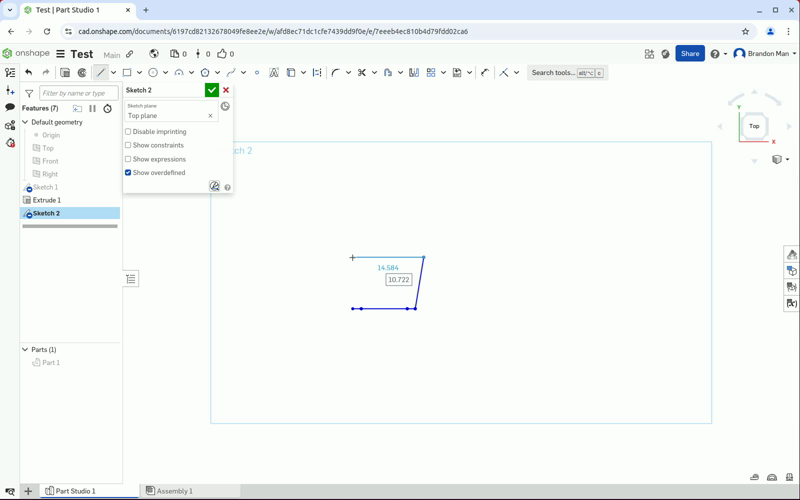
mouse_move(382, 257)
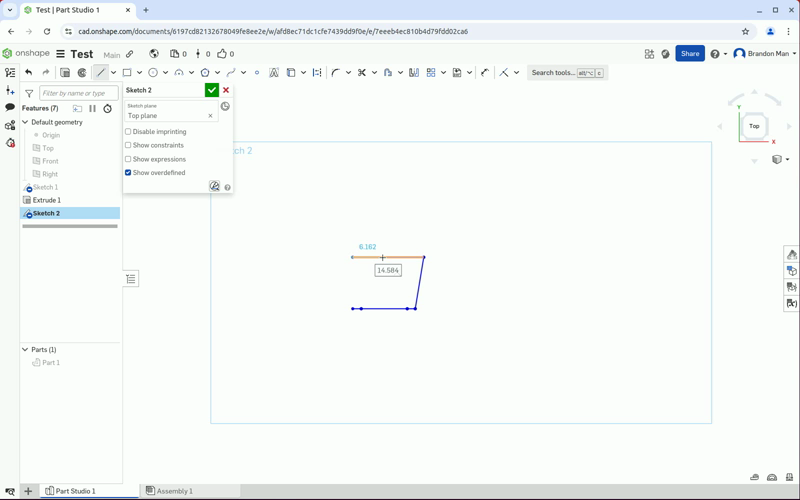
key_down(shift)
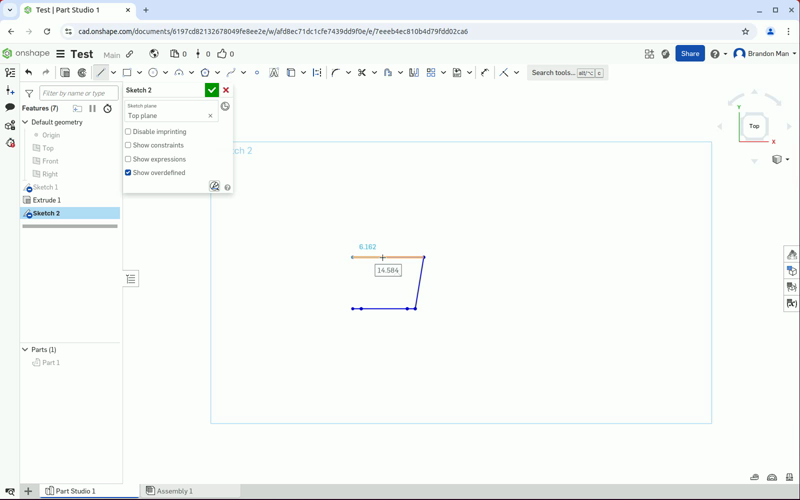
mouse_move(352, 308)
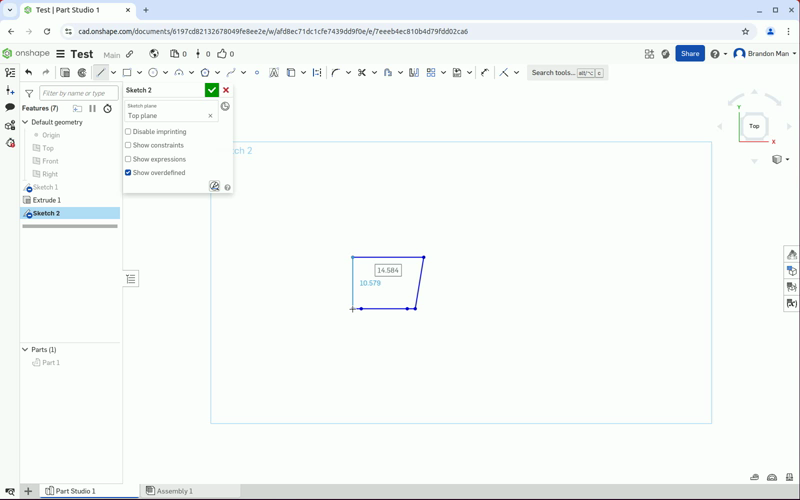
key_up(shift)
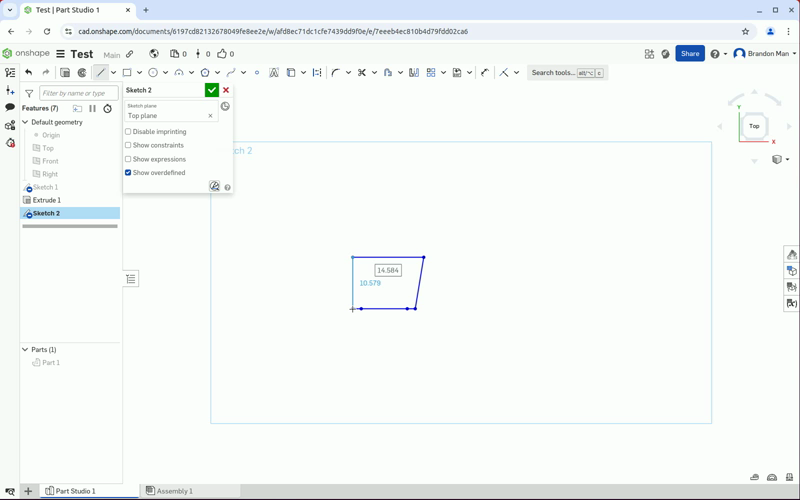
click(352, 308)
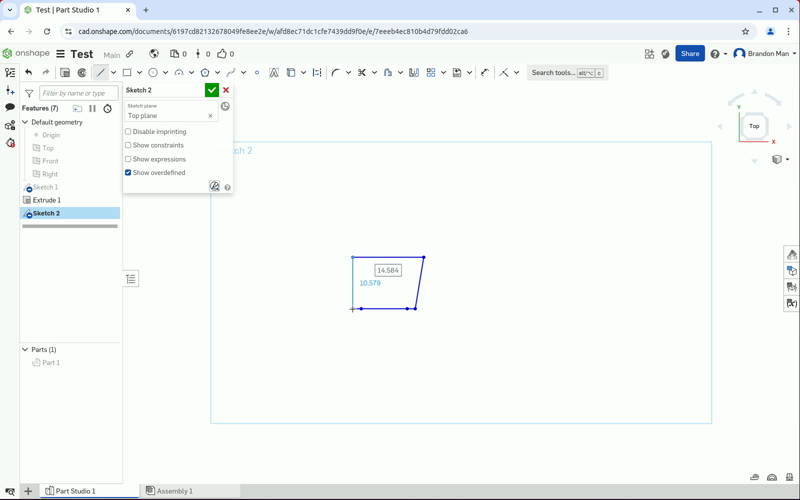
key(esc)
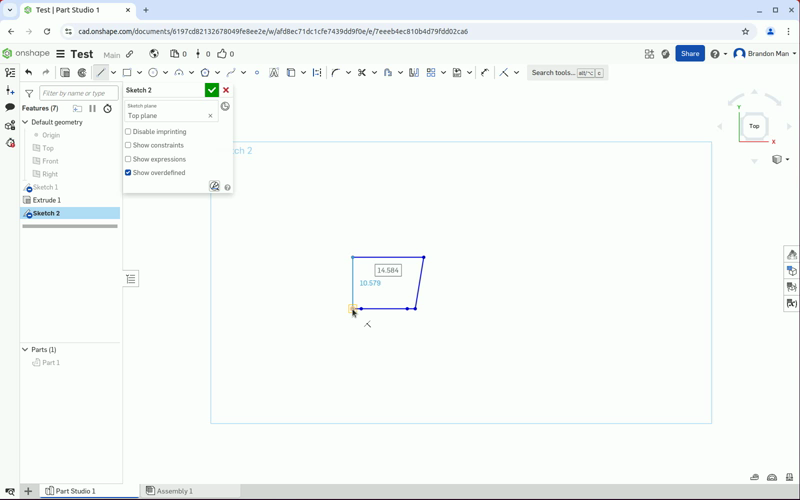
mouse_move(375, 292)
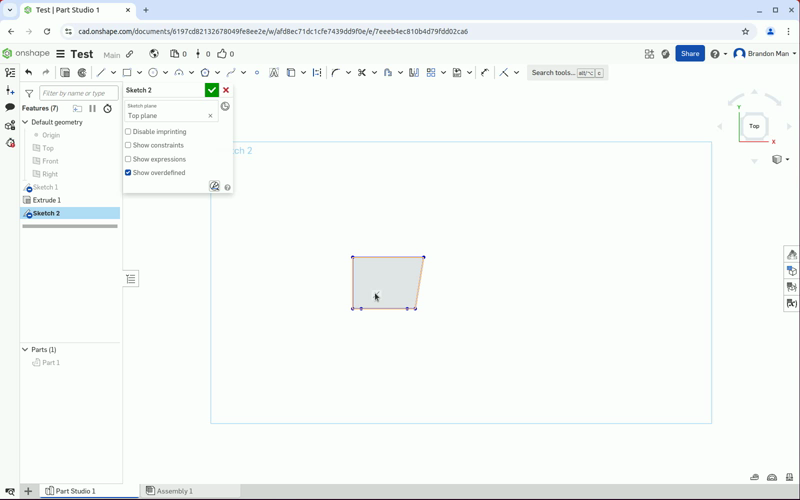
click(375, 292)
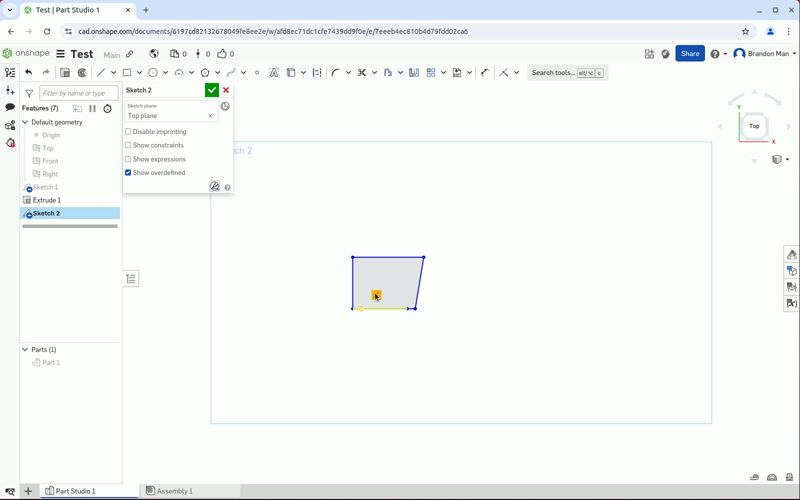
mouse_move(73, 352)
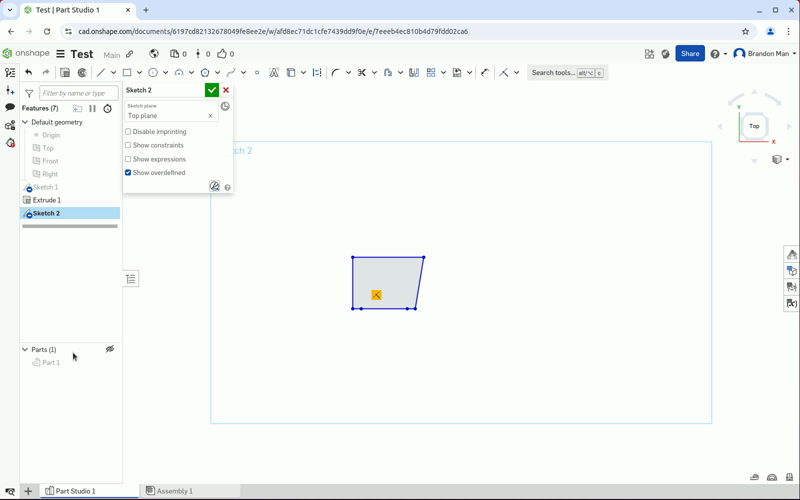
key(shift+y)
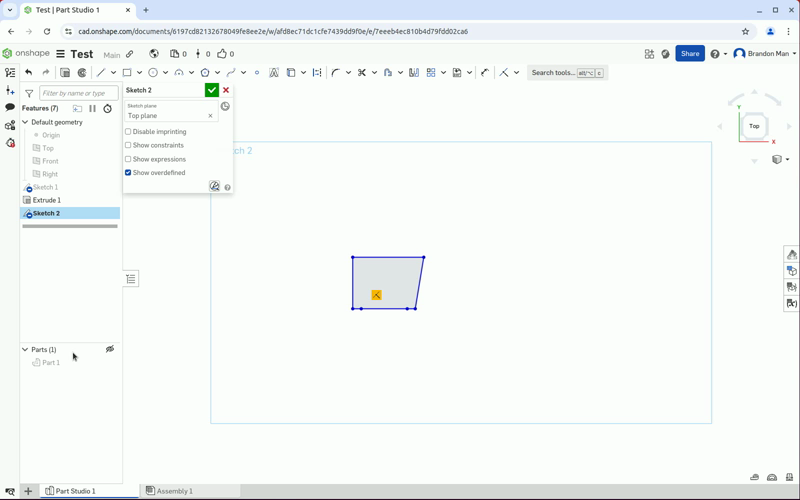
key(shift+e)
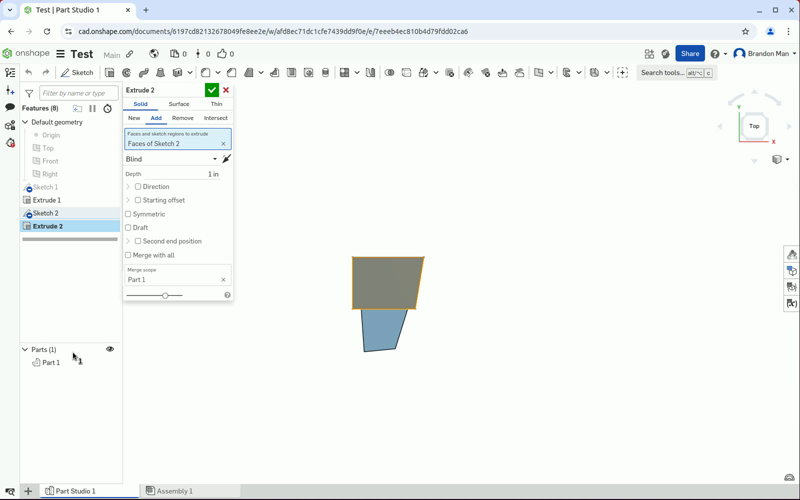
mouse_move(143, 106)
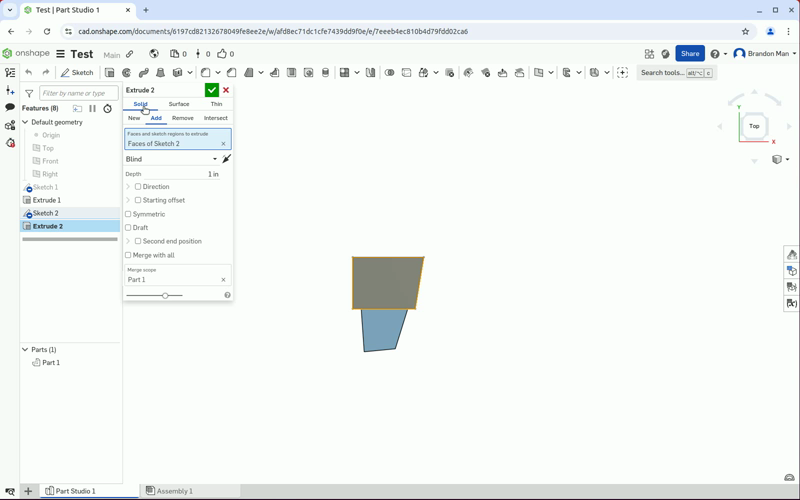
click(143, 106)
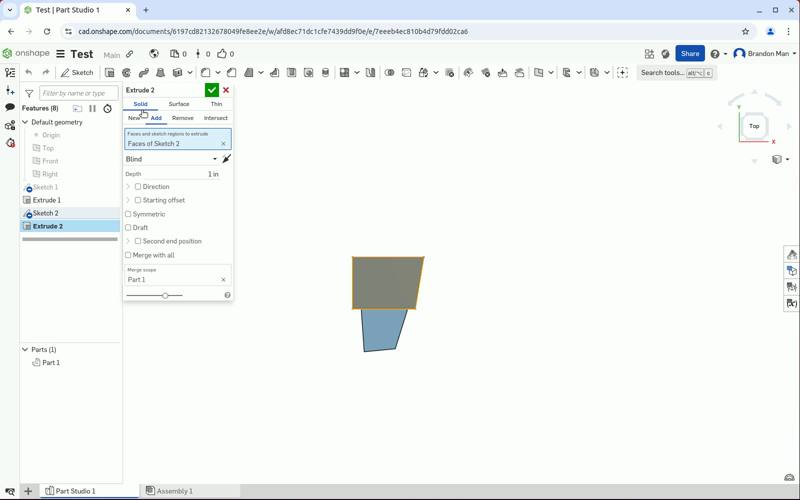
mouse_move(137, 120)
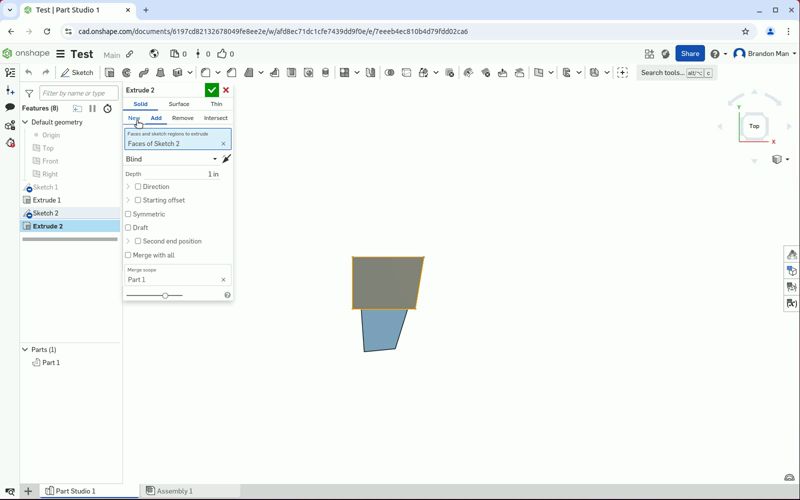
click(137, 120)
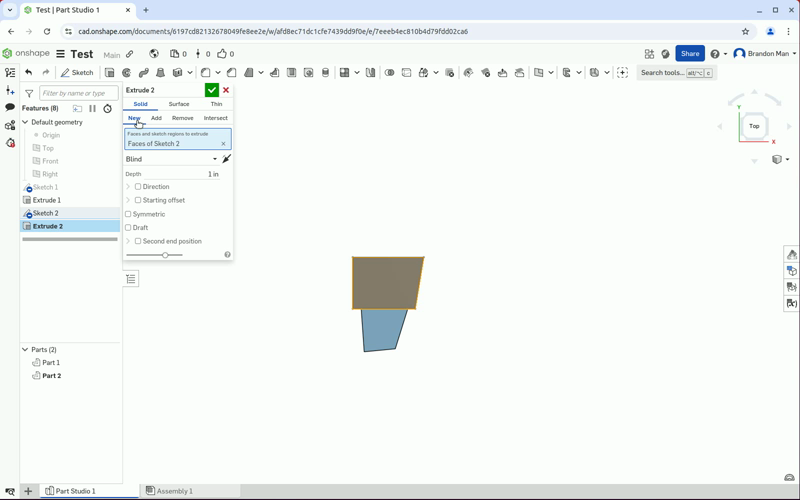
key(tab, 4)
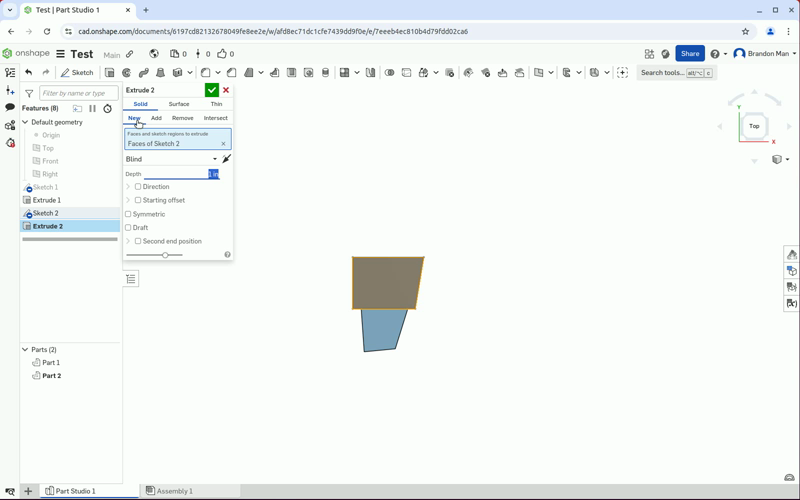
text(10.351)
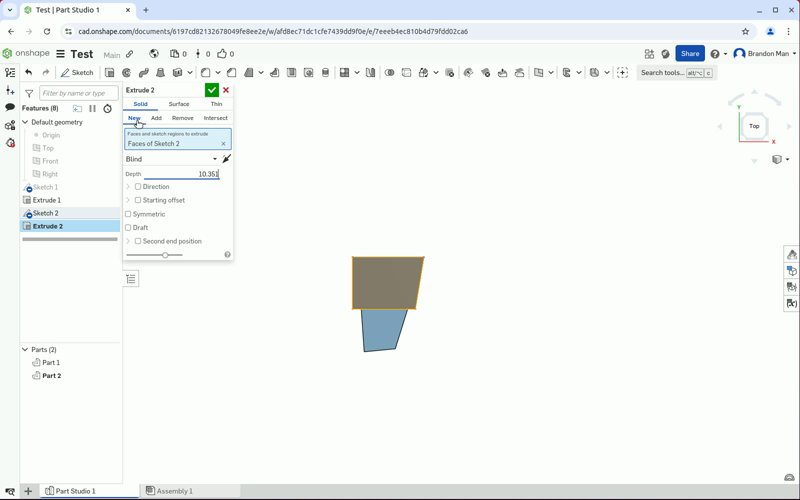
key(enter)
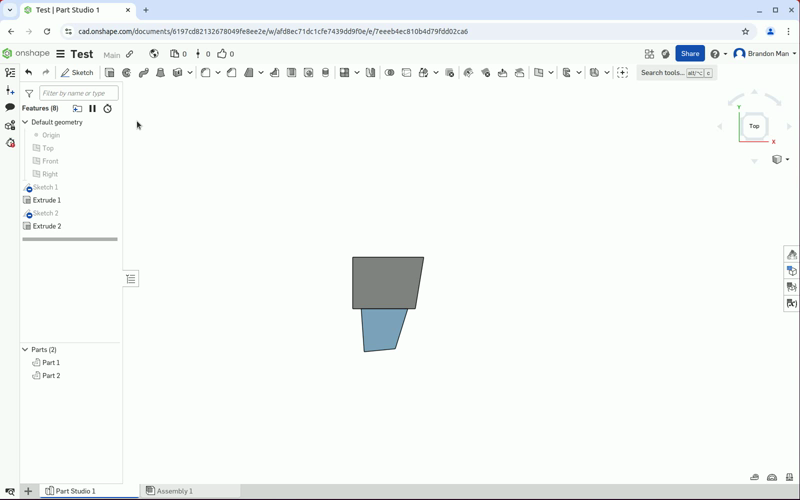
key(shift+h)
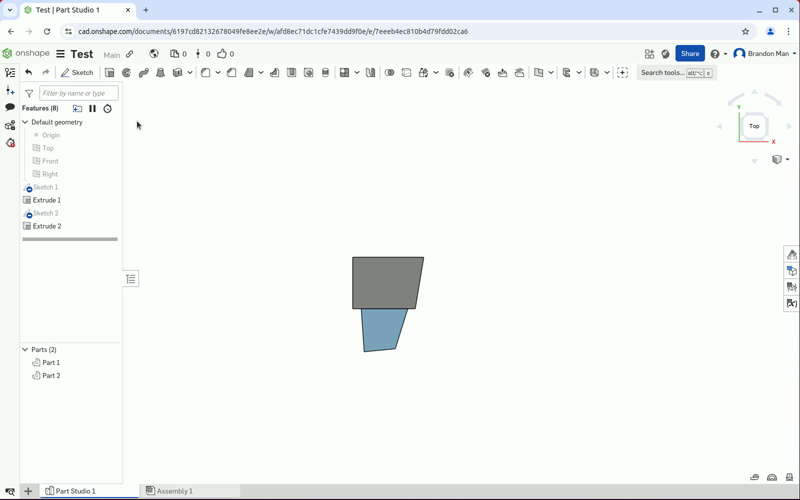
key(shift+h)
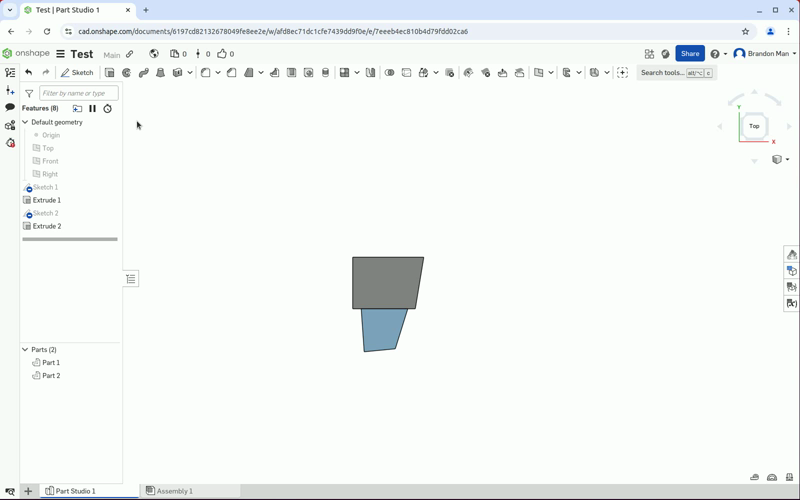
mouse_move(73, 189)
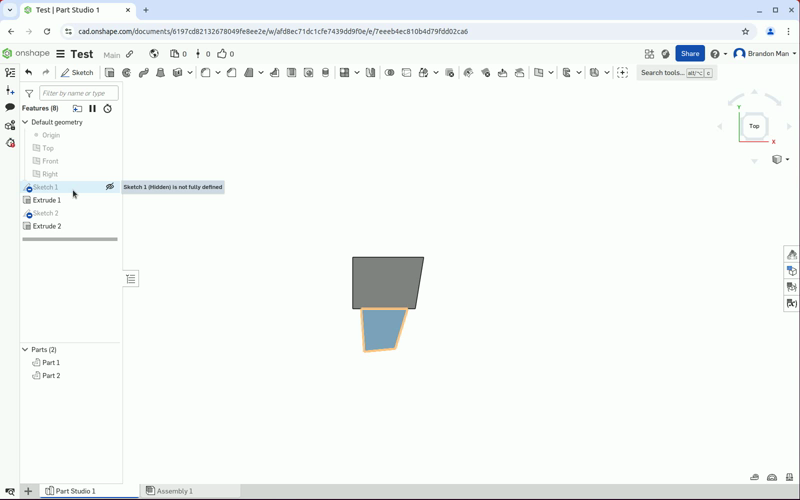
click(73, 189)
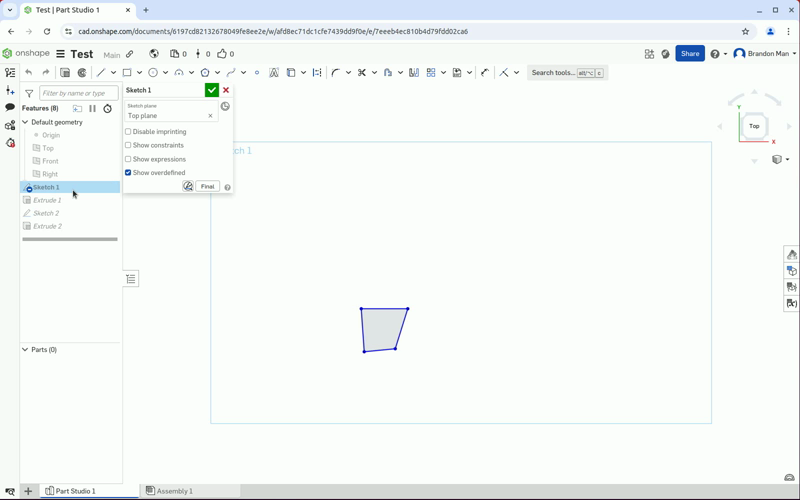
mouse_move(229, 92)
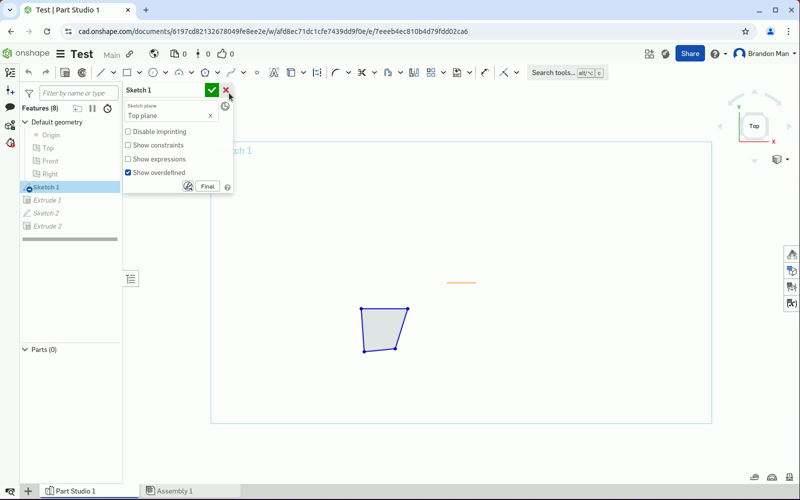
click(229, 92)
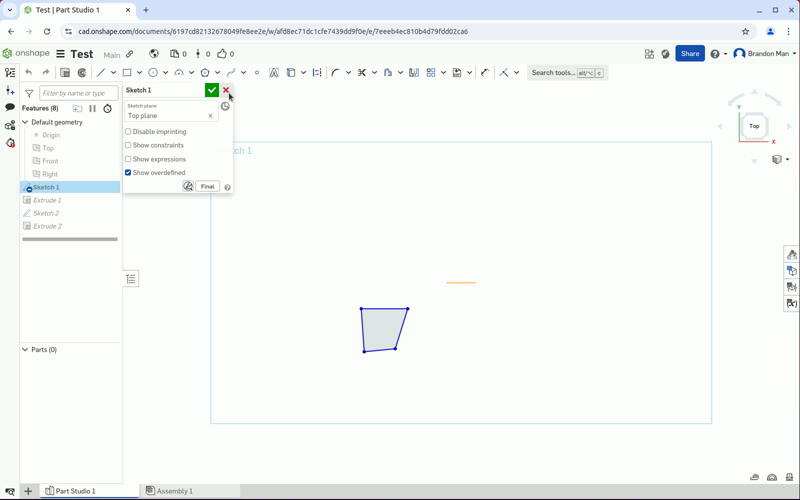
key(shift+s)
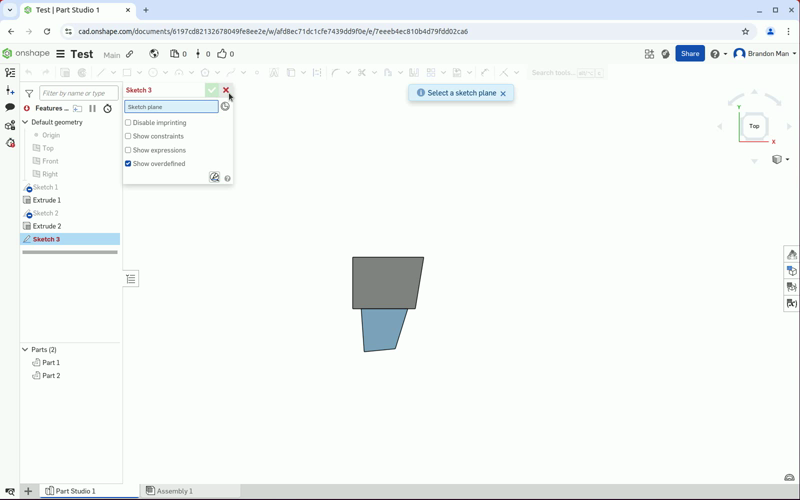
mouse_move(73, 150)
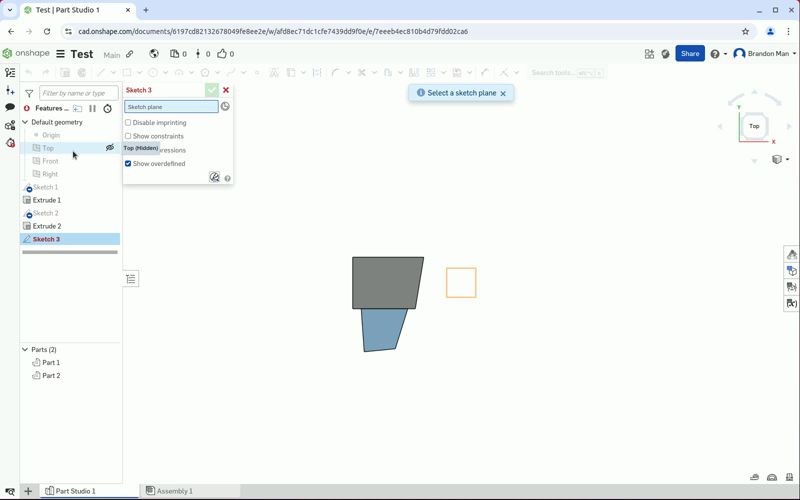
click(73, 150)
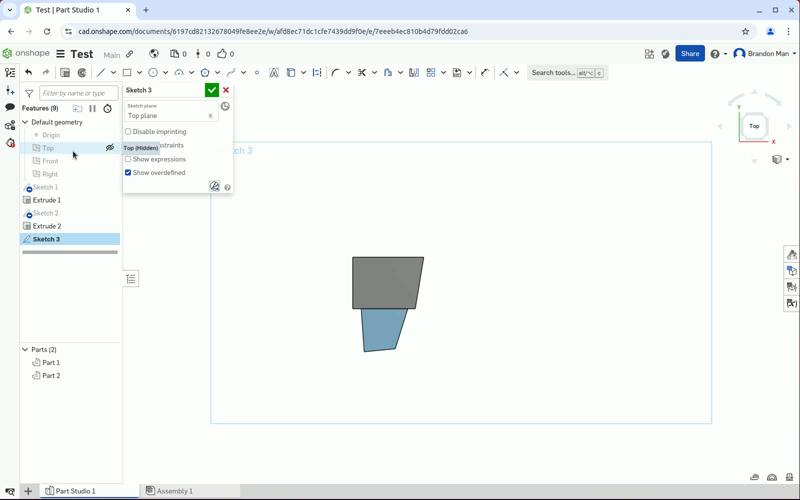
mouse_move(73, 352)
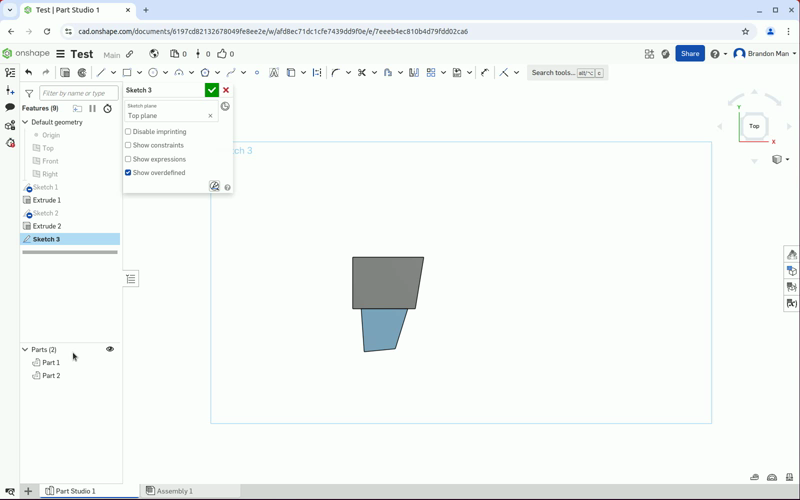
key(y)
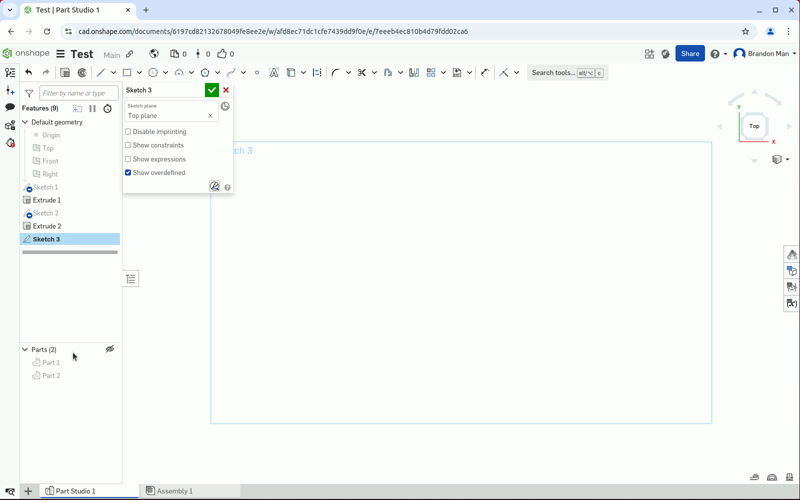
key(l)
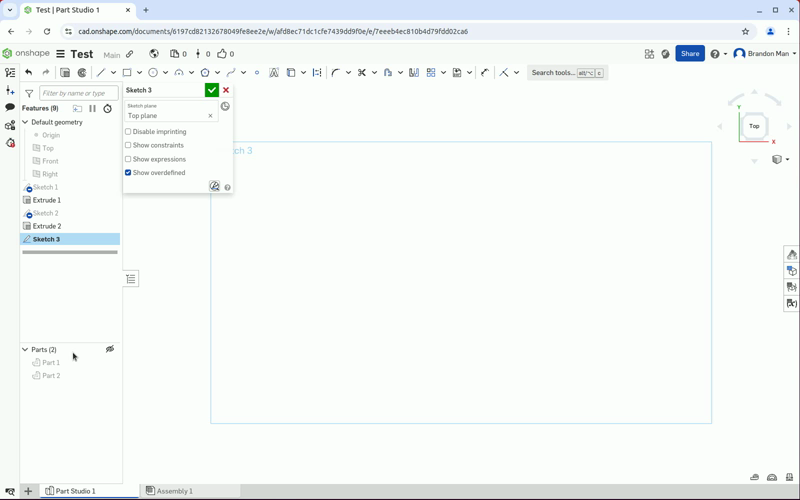
key_down(shift)
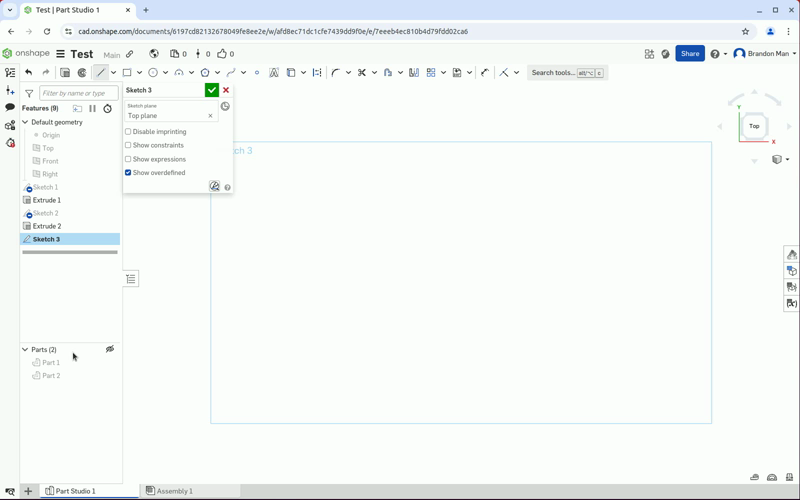
mouse_move(348, 257)
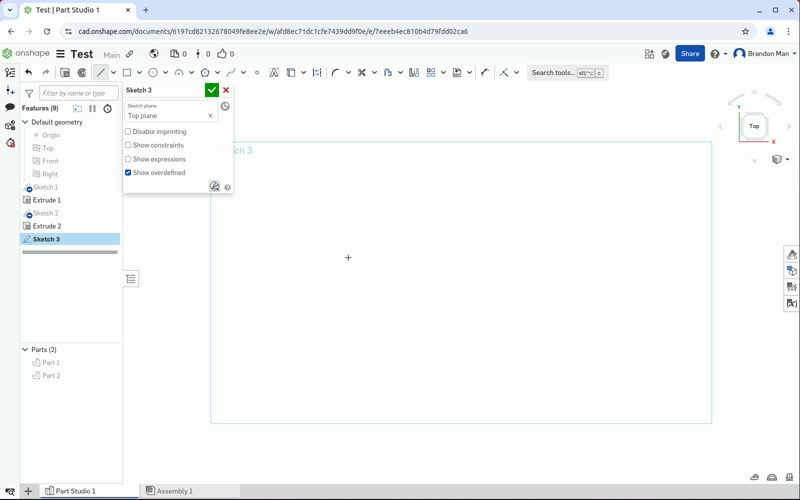
click(348, 257)
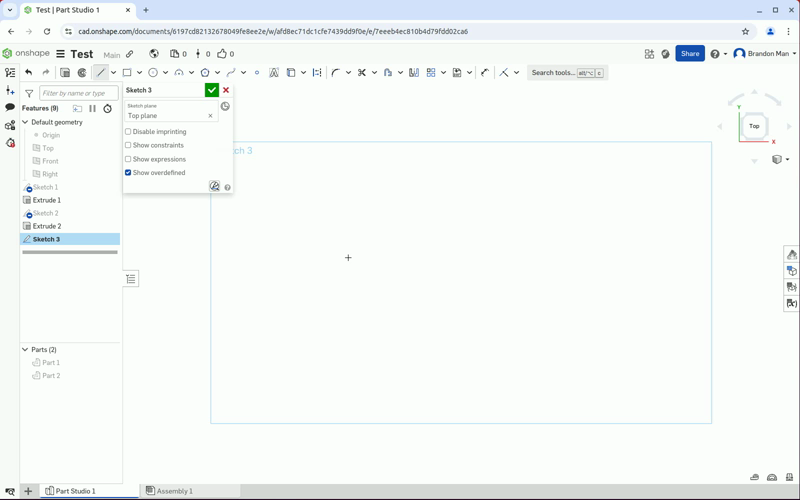
key_up(shift)
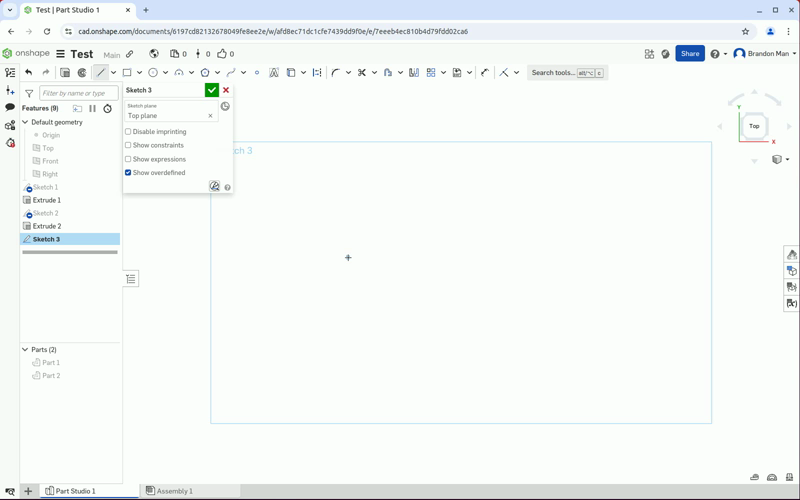
key_down(shift)
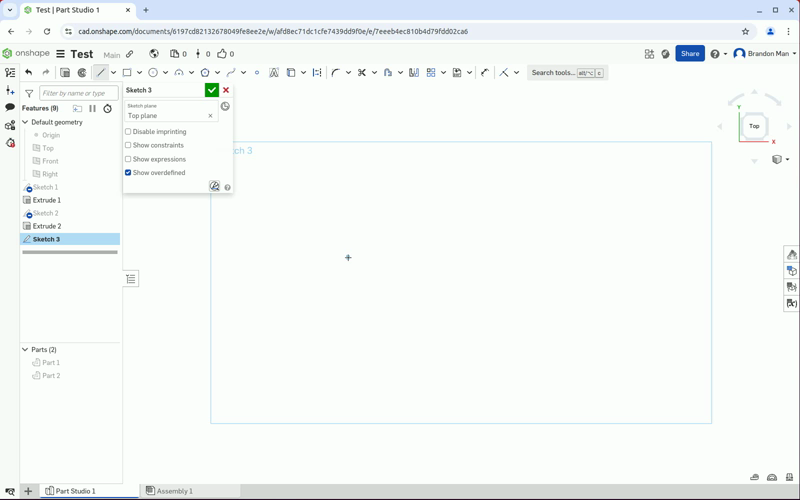
mouse_move(378, 257)
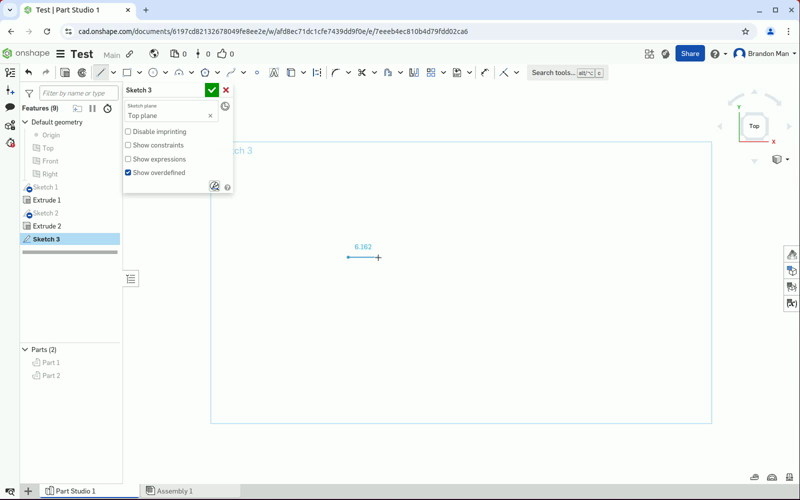
mouse_move(352, 257)
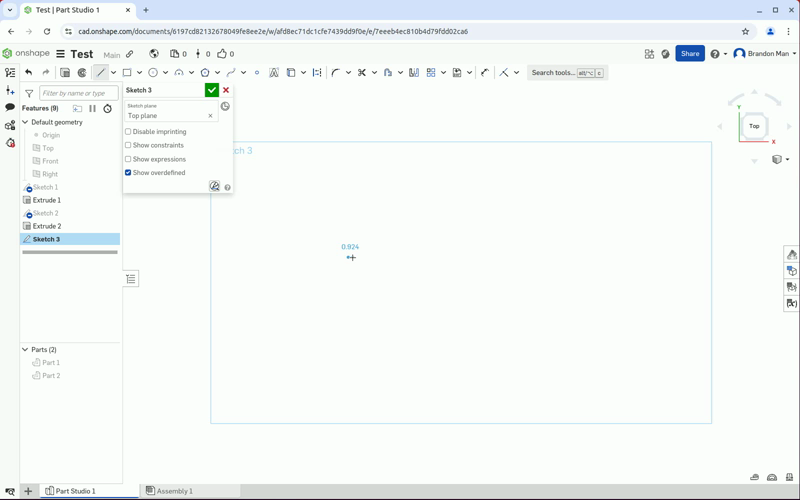
scroll(6)
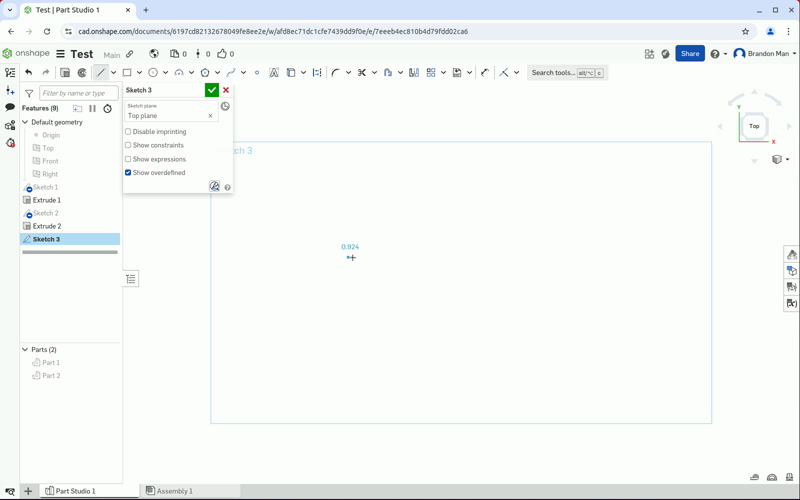
scroll(6)
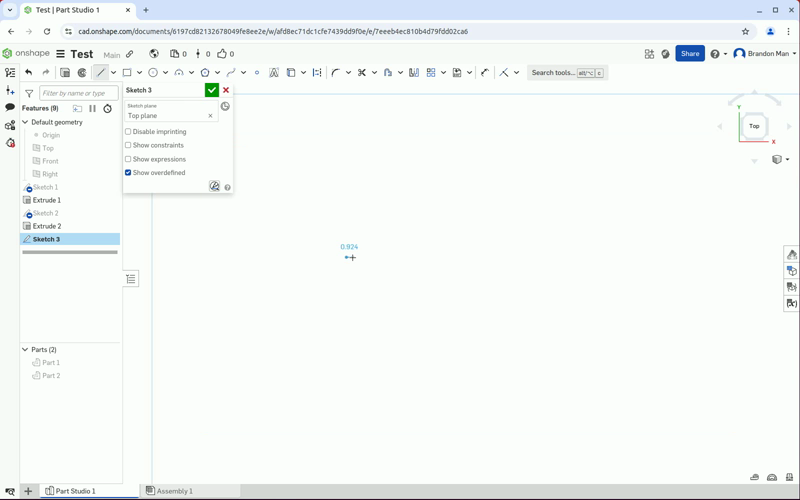
scroll(6)
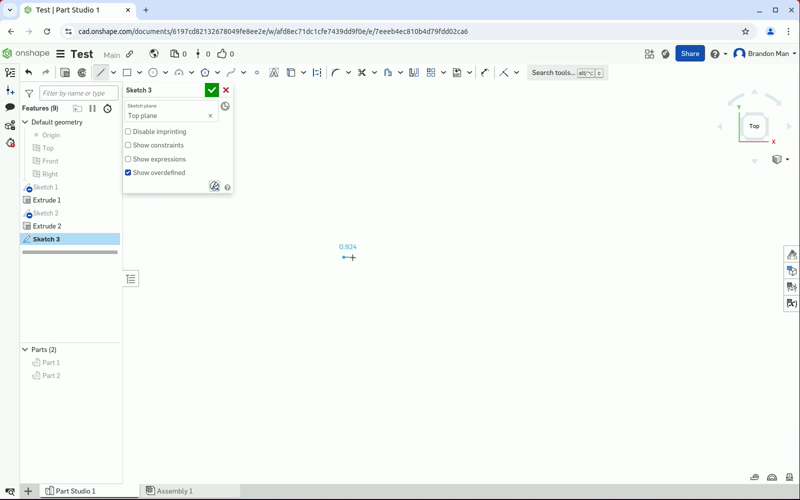
scroll(6)
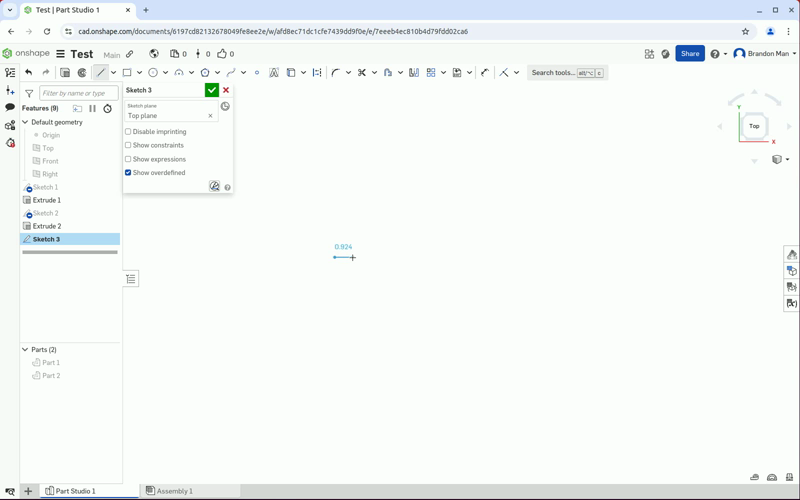
scroll(6)
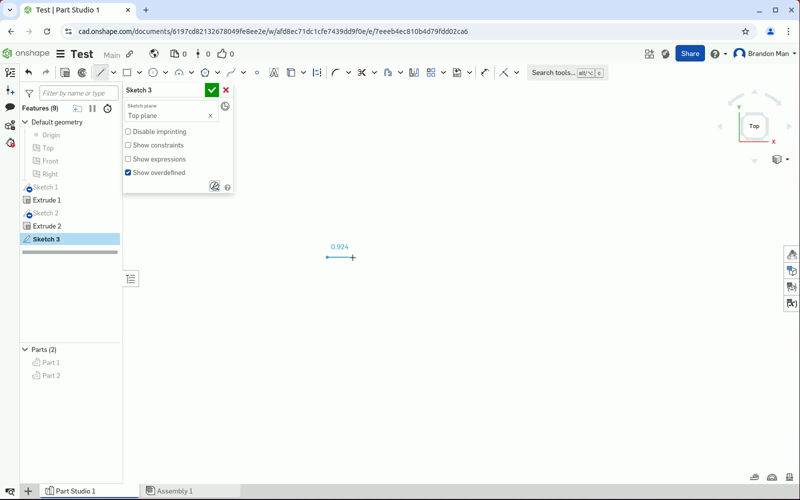
scroll(6)
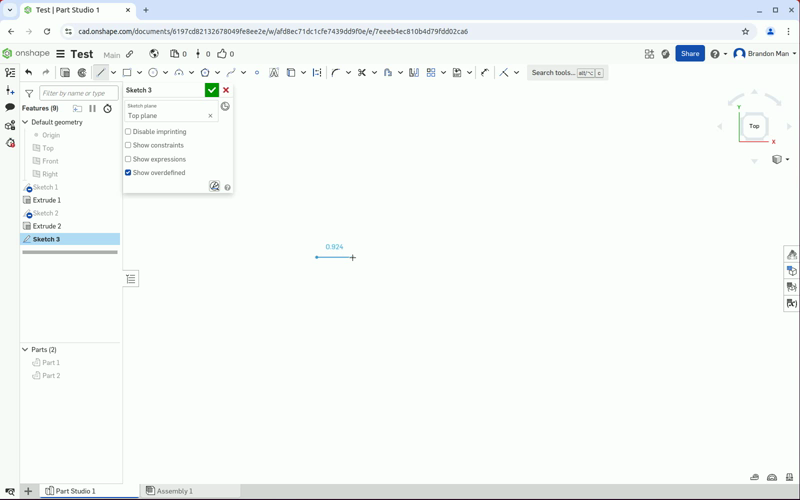
scroll(6)
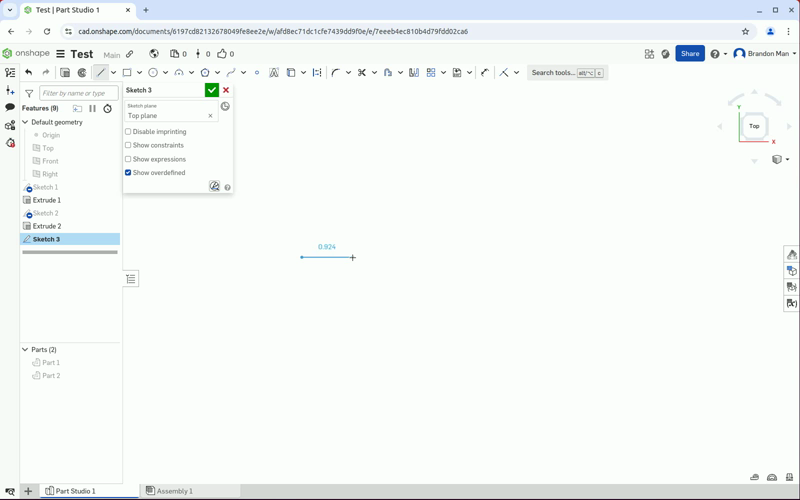
click(352, 257)
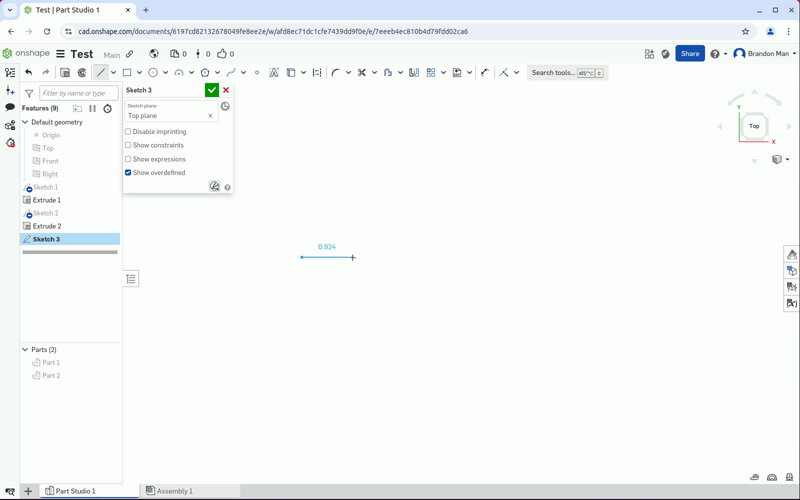
scroll(-6)
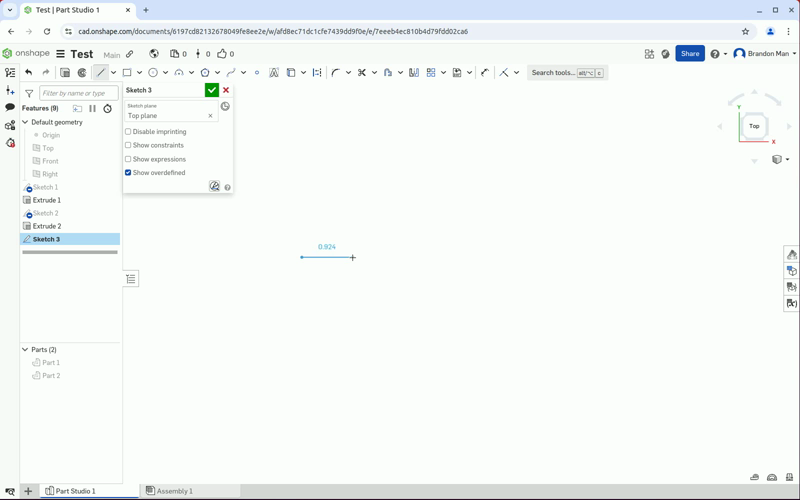
scroll(-6)
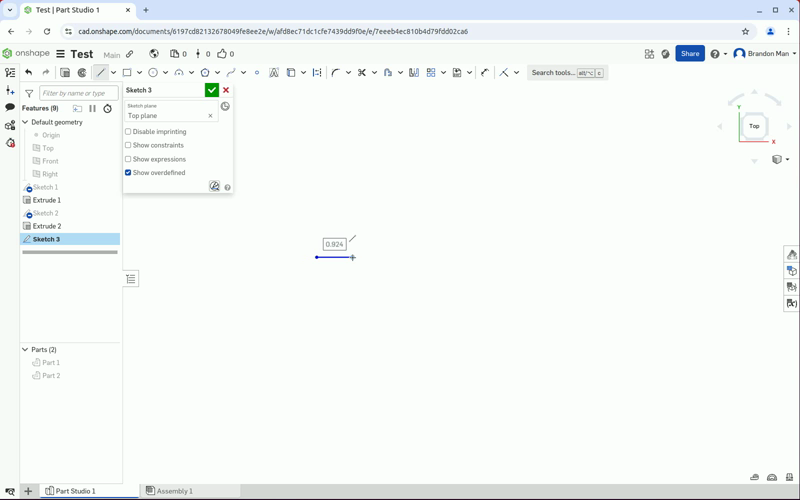
scroll(-6)
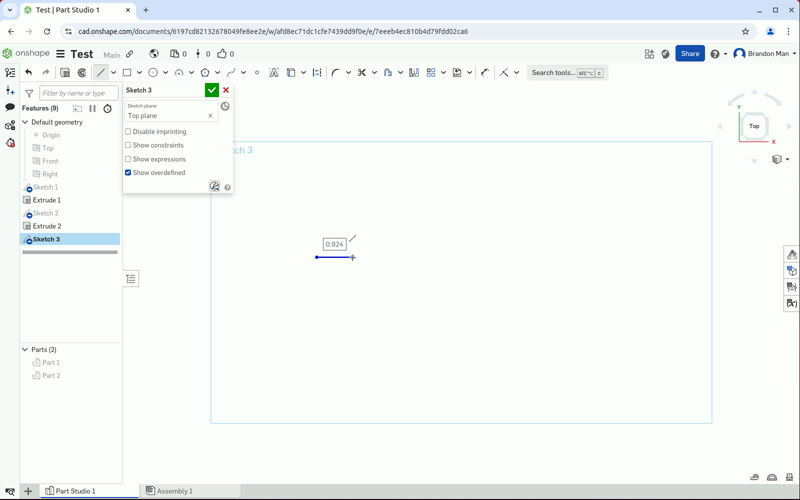
scroll(-6)
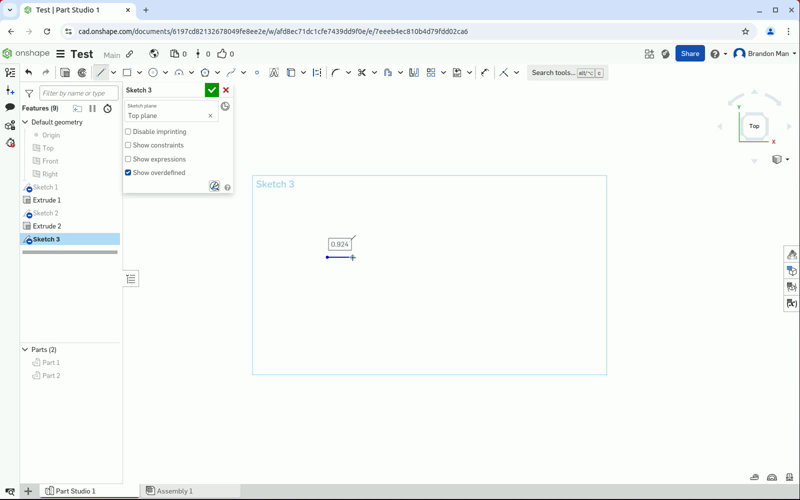
scroll(-6)
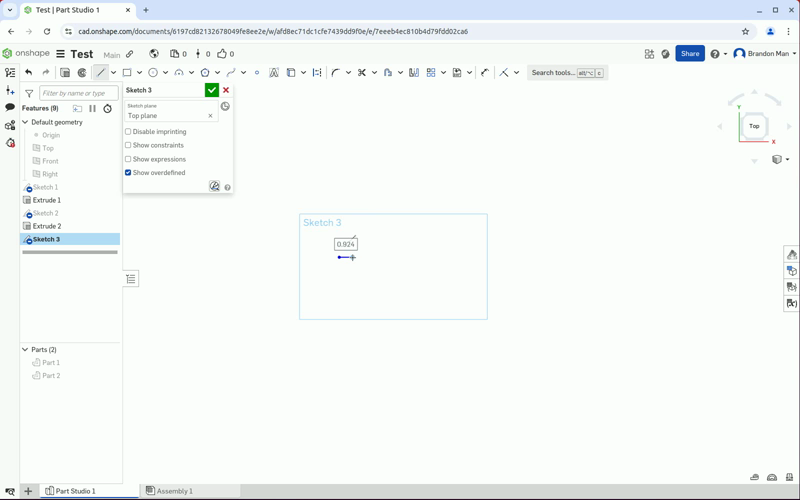
scroll(-6)
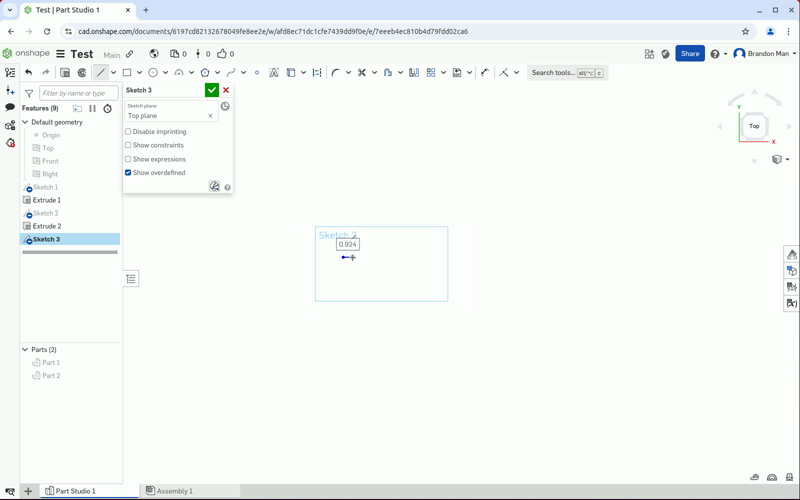
scroll(-6)
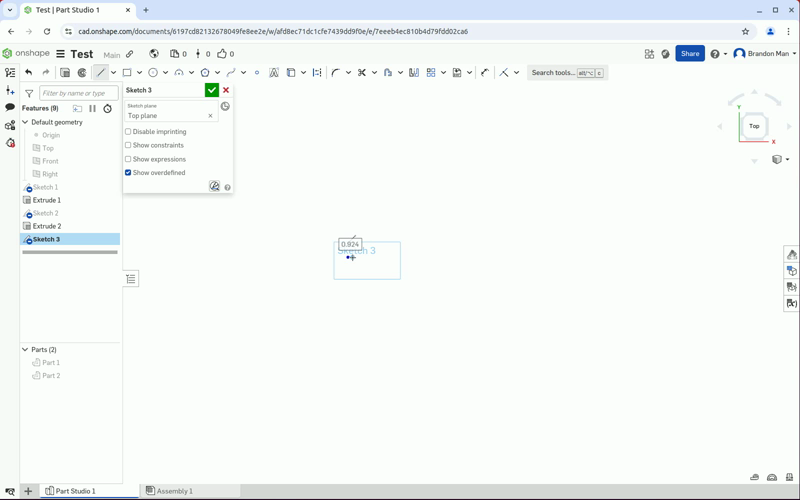
key_up(shift)
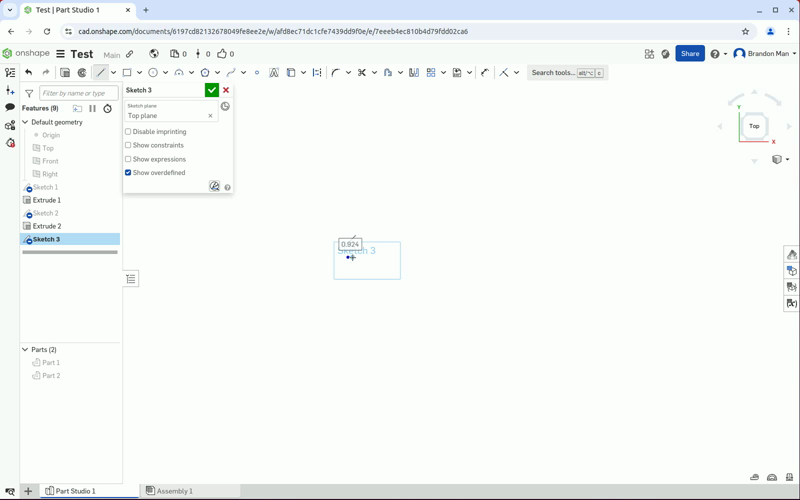
key_down(shift)
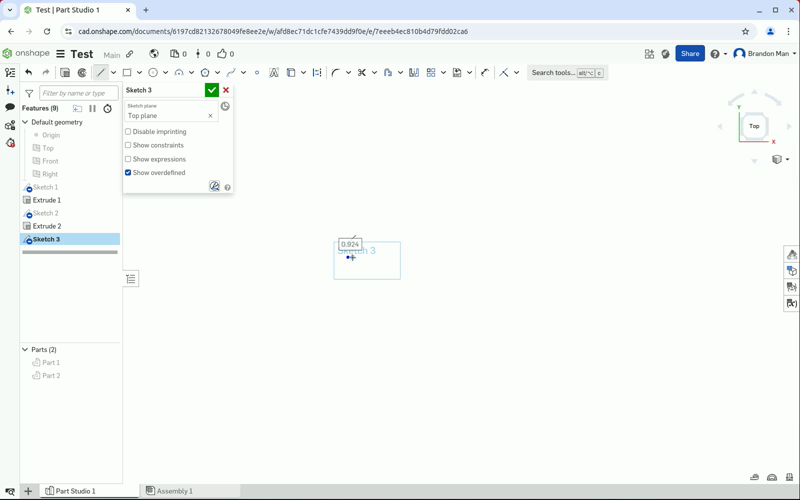
mouse_move(423, 257)
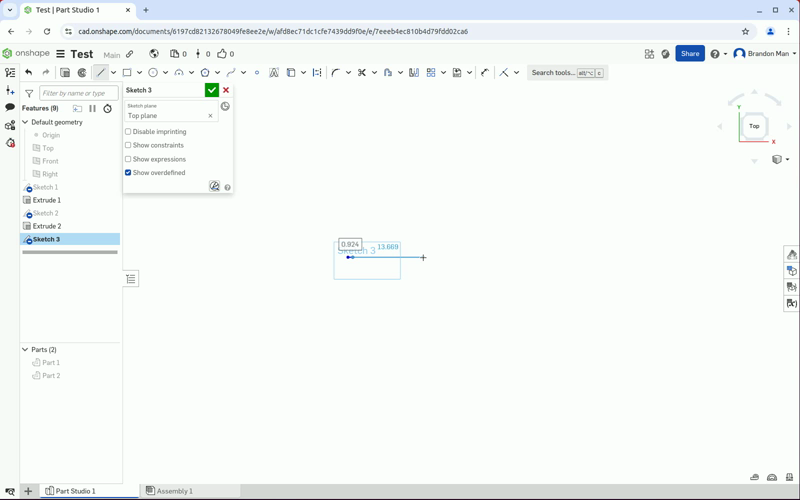
click(423, 257)
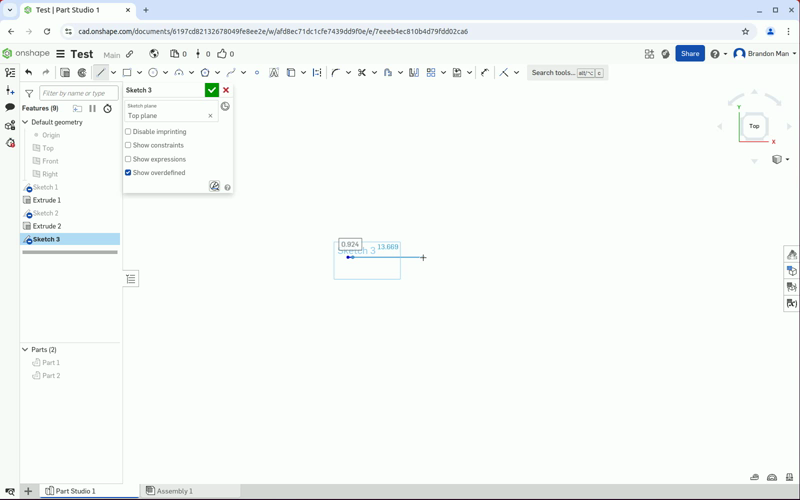
key_up(shift)
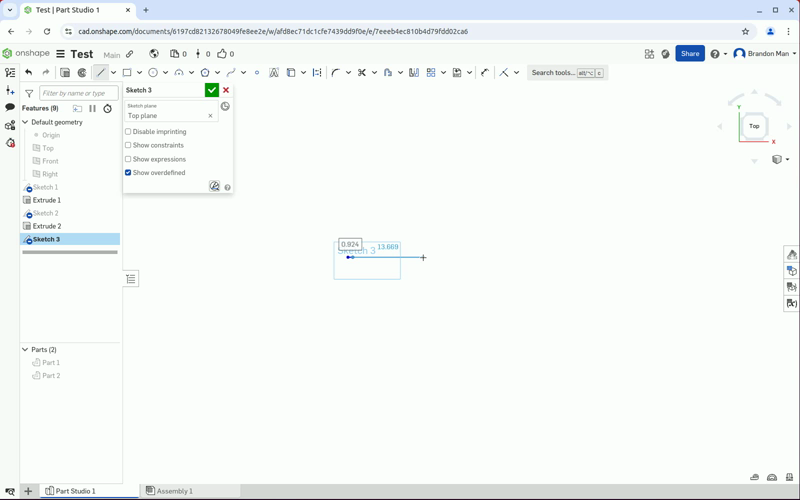
key_down(shift)
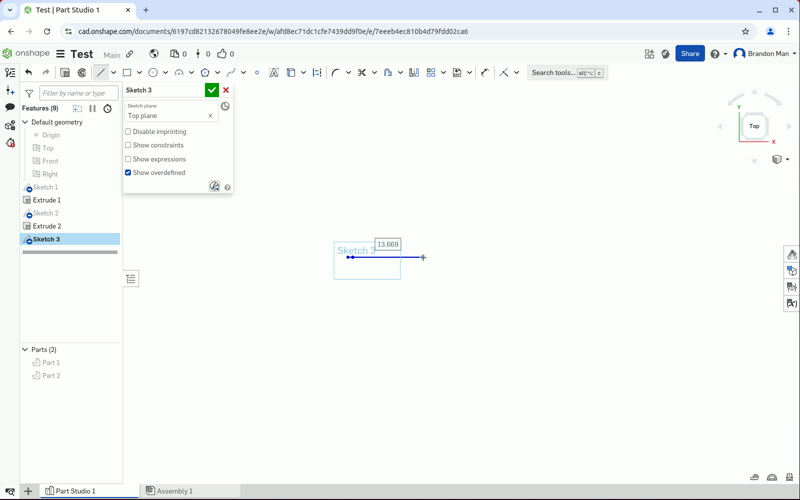
mouse_move(453, 257)
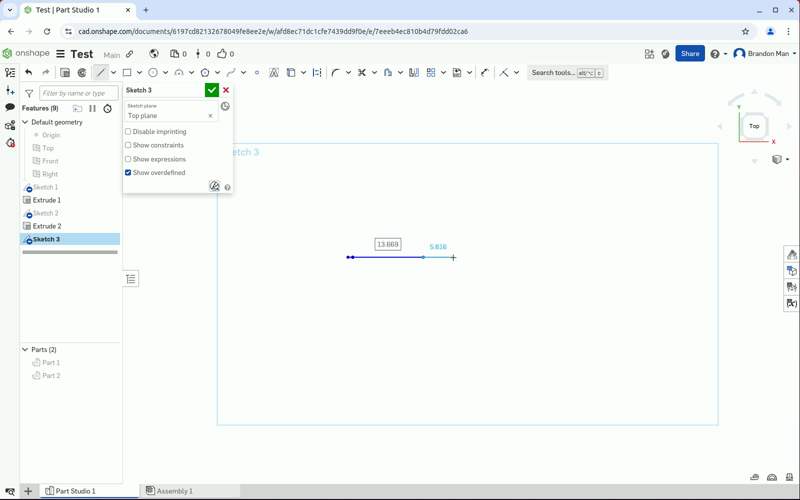
mouse_move(435, 257)
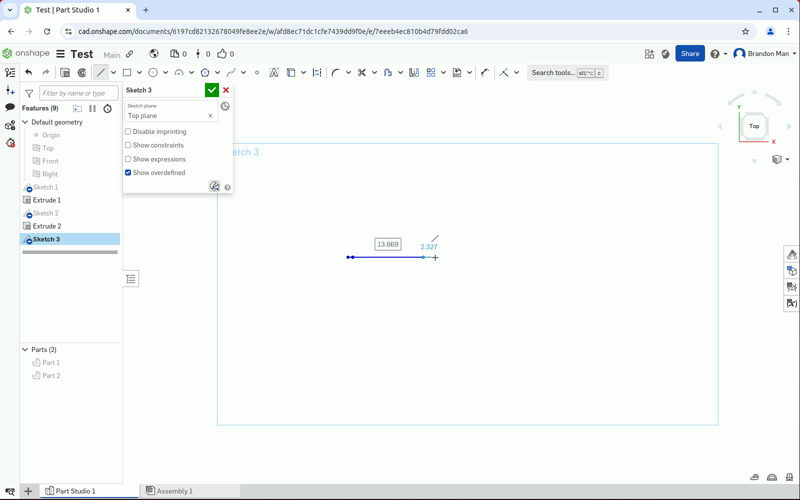
click(435, 257)
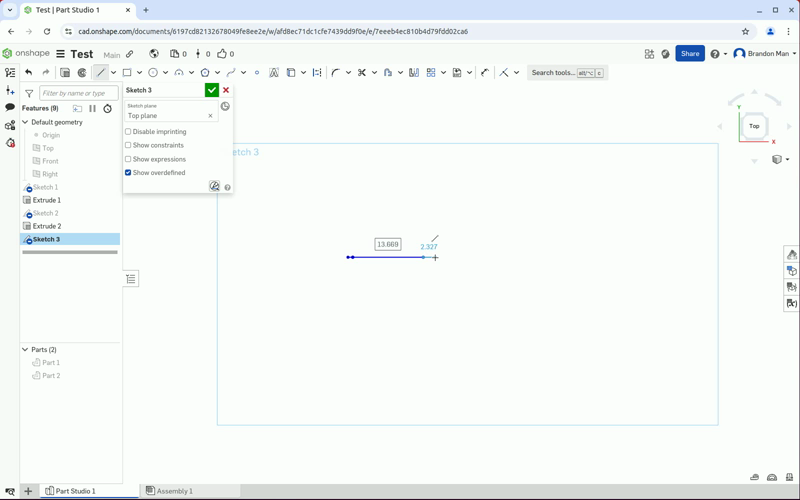
key_up(shift)
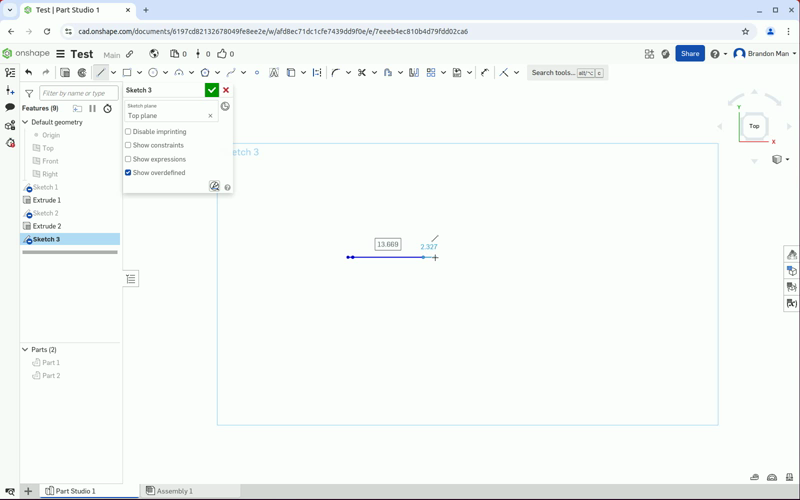
key_down(shift)
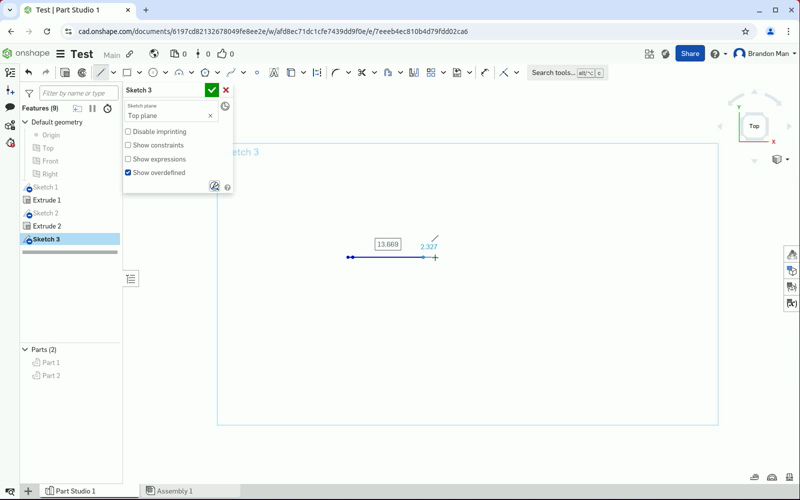
mouse_move(435, 196)
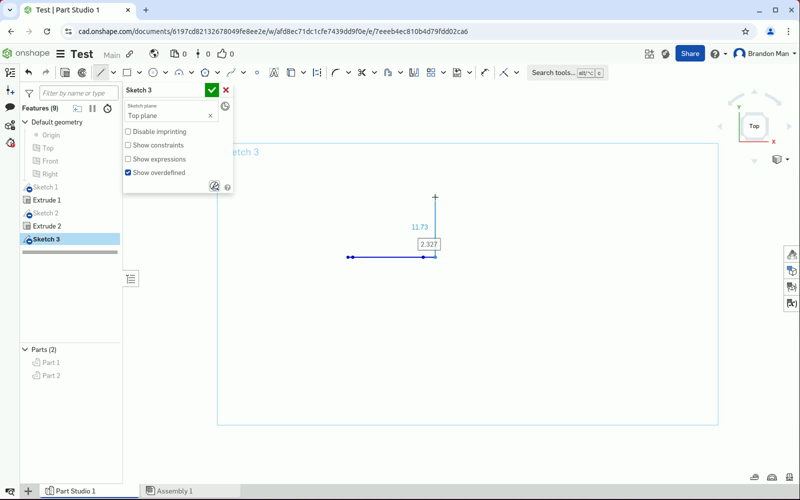
click(435, 196)
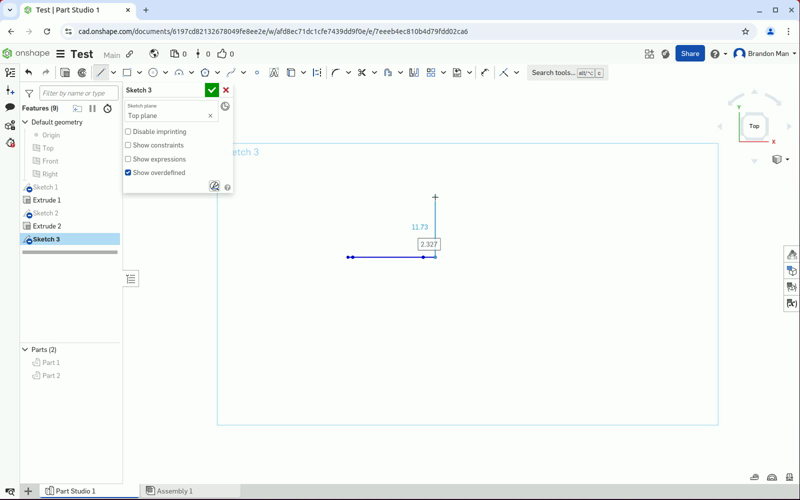
key_up(shift)
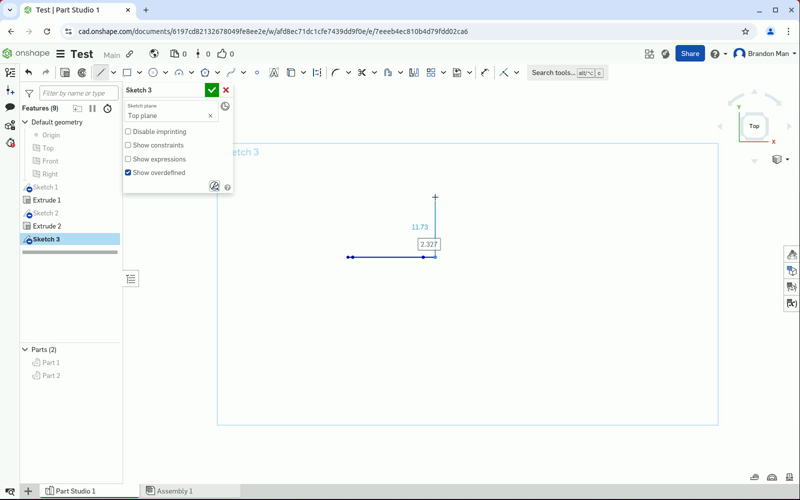
key_down(shift)
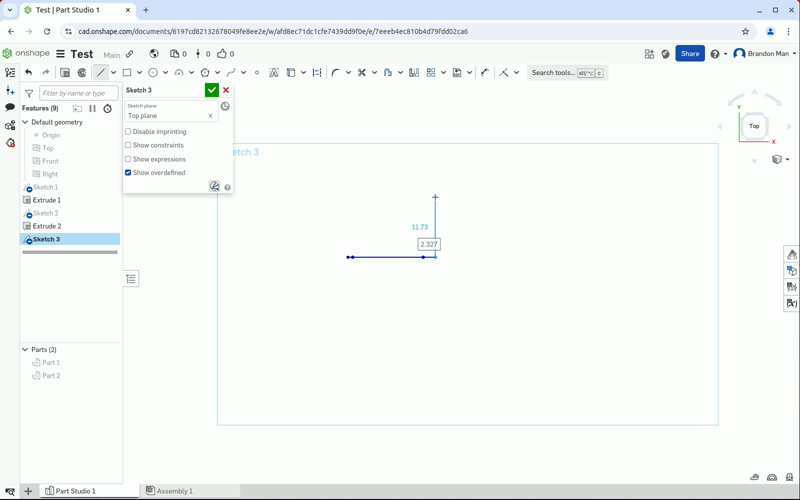
mouse_move(348, 196)
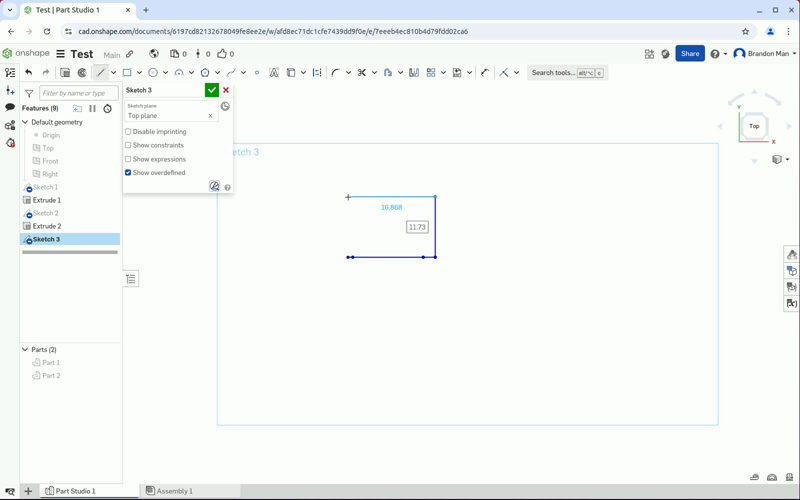
click(348, 196)
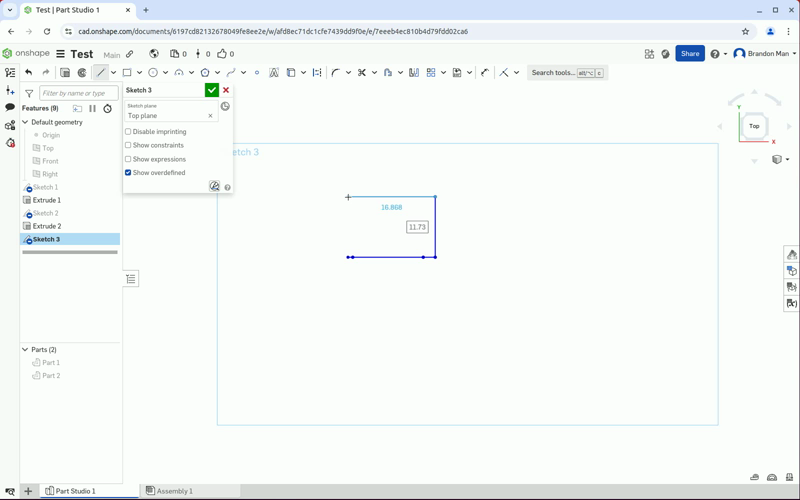
key_up(shift)
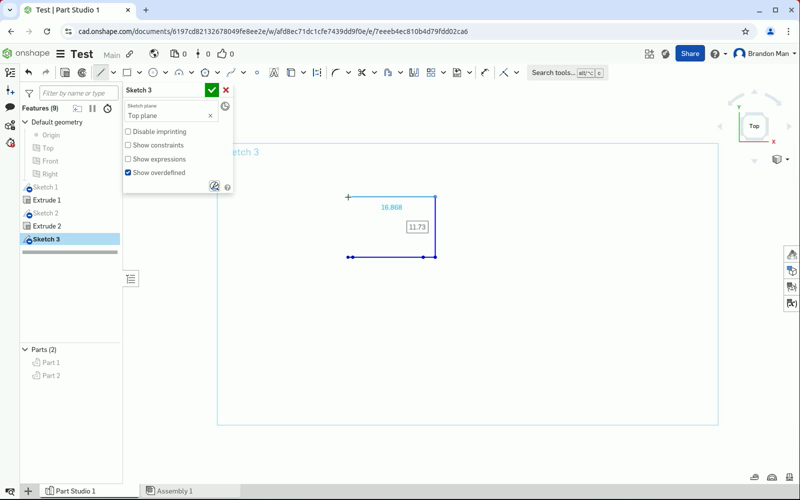
key_down(shift)
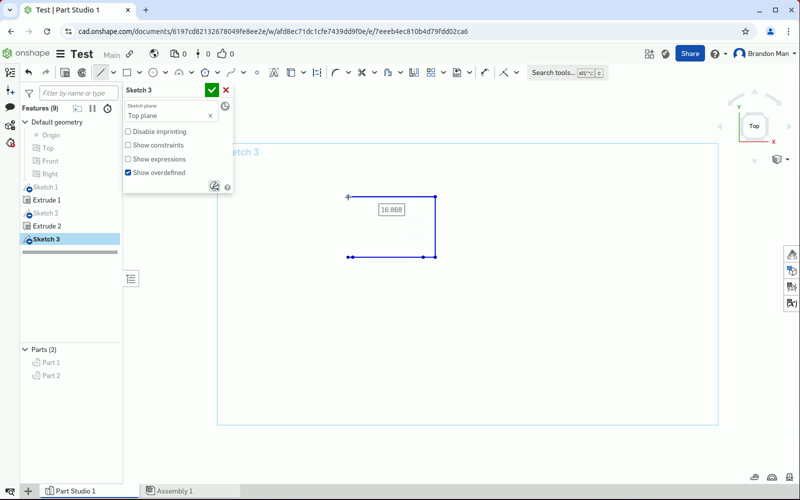
mouse_move(348, 257)
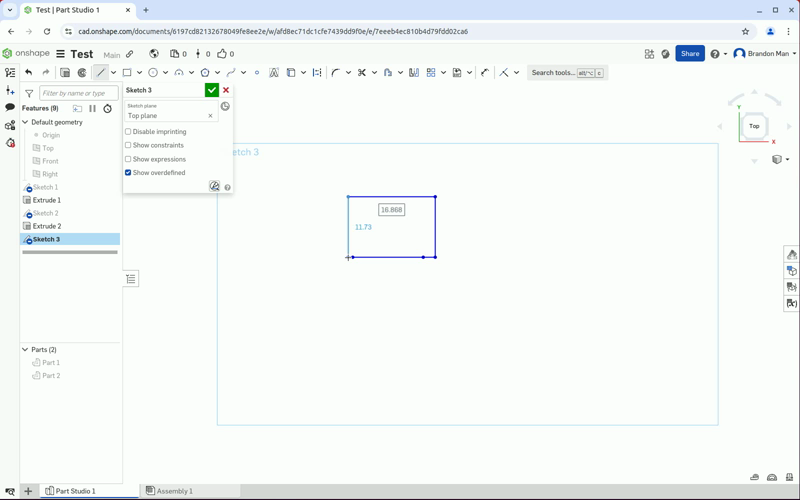
scroll(6)
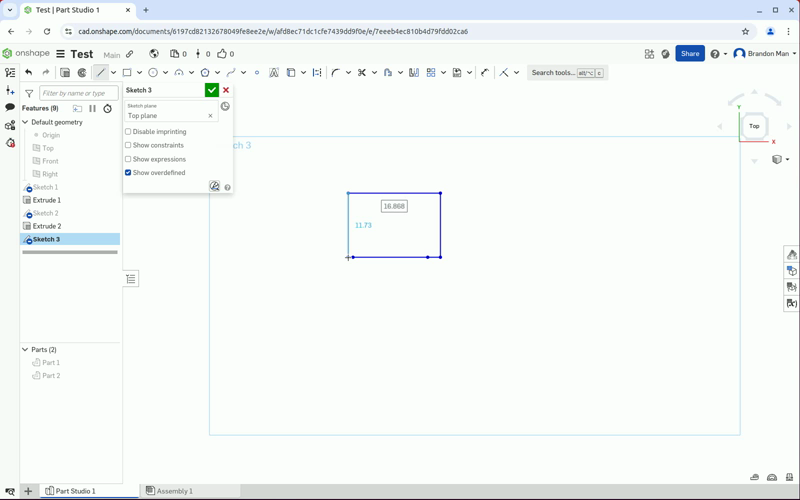
scroll(6)
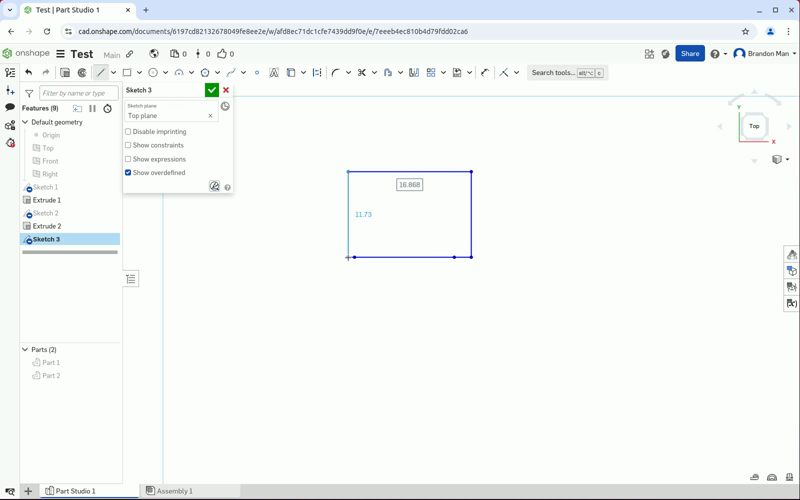
scroll(6)
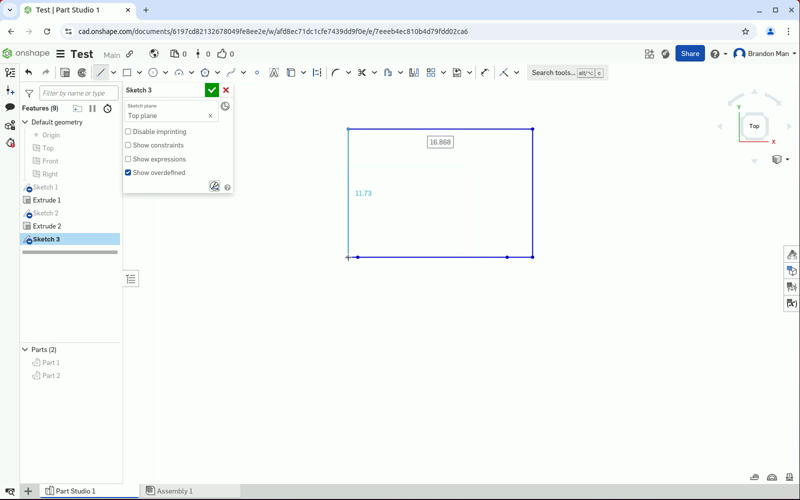
scroll(6)
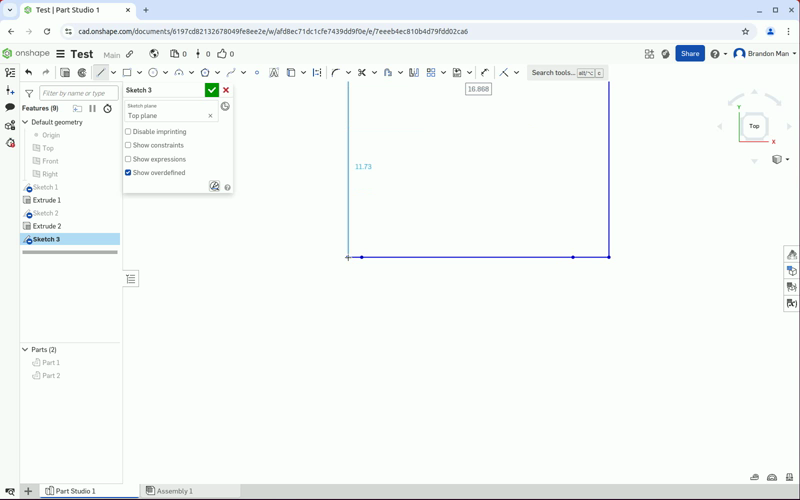
scroll(6)
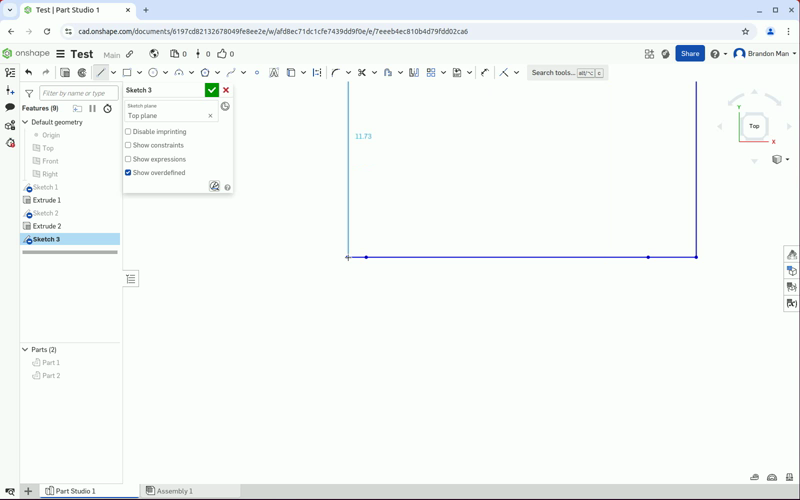
scroll(6)
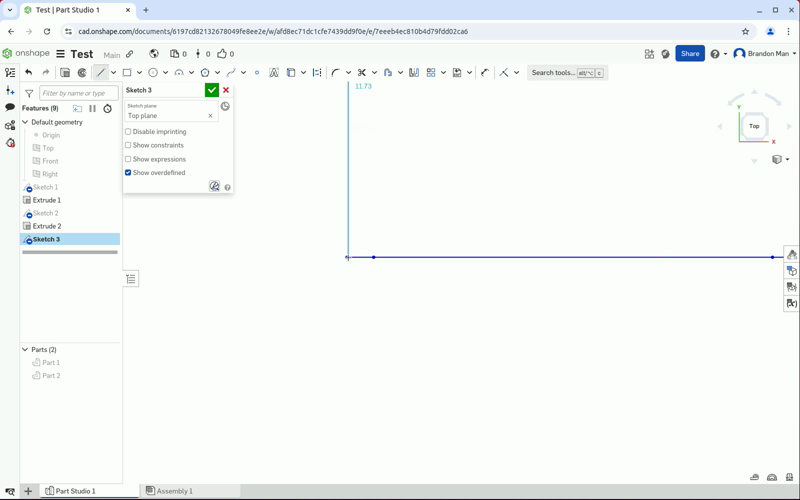
scroll(6)
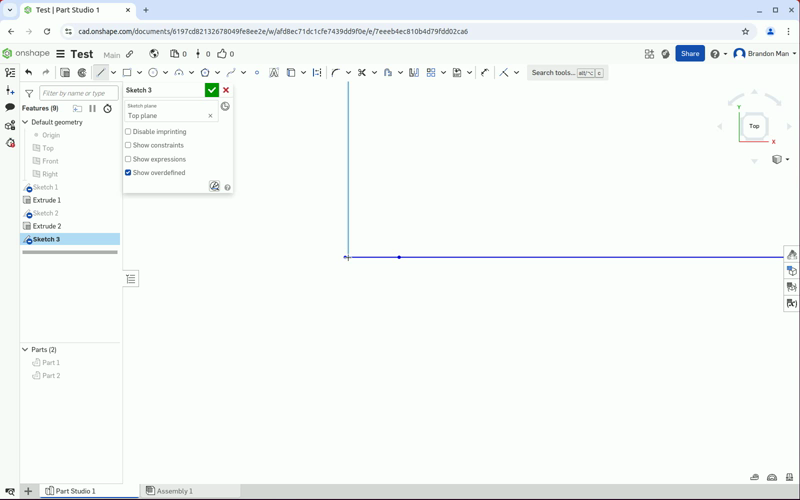
key_up(shift)
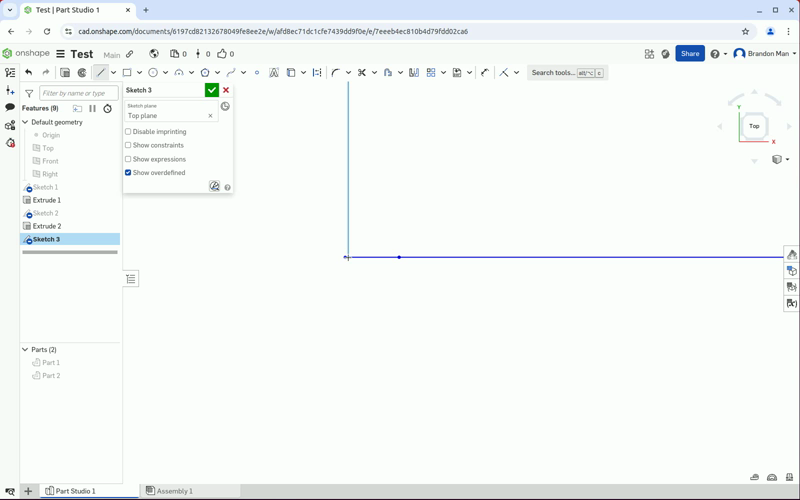
click(348, 257)
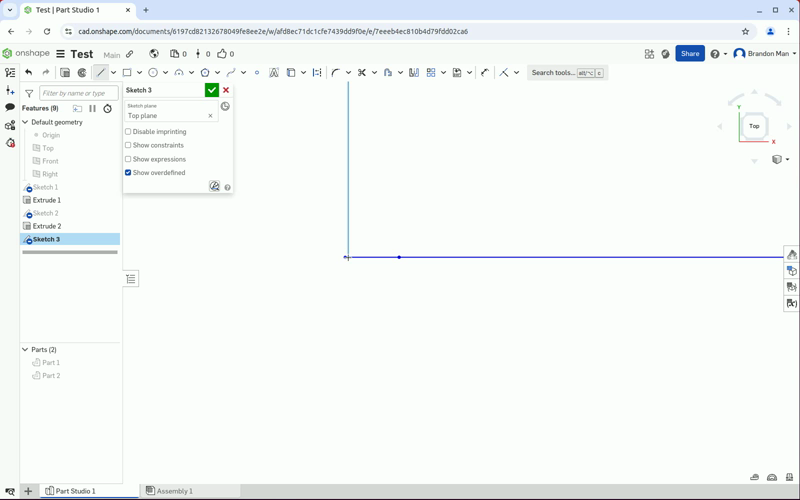
scroll(-6)
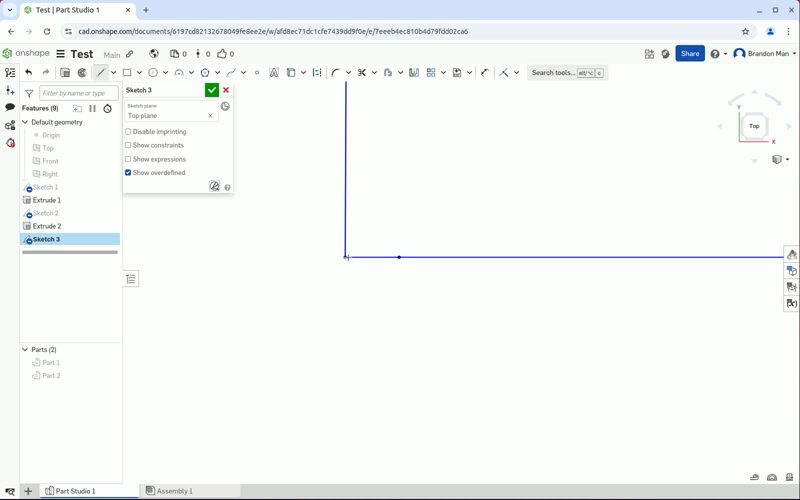
scroll(-6)
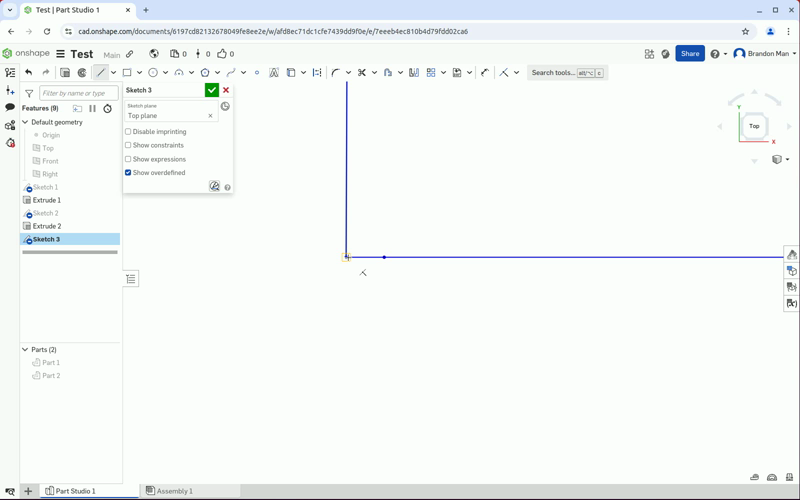
scroll(-6)
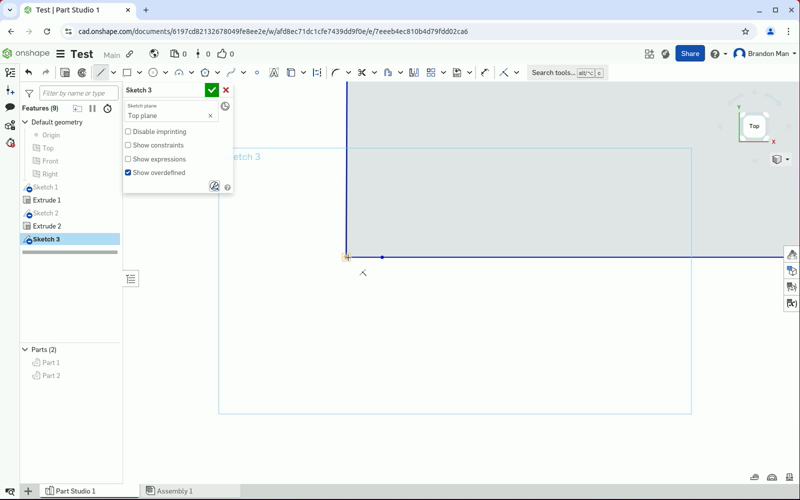
scroll(-6)
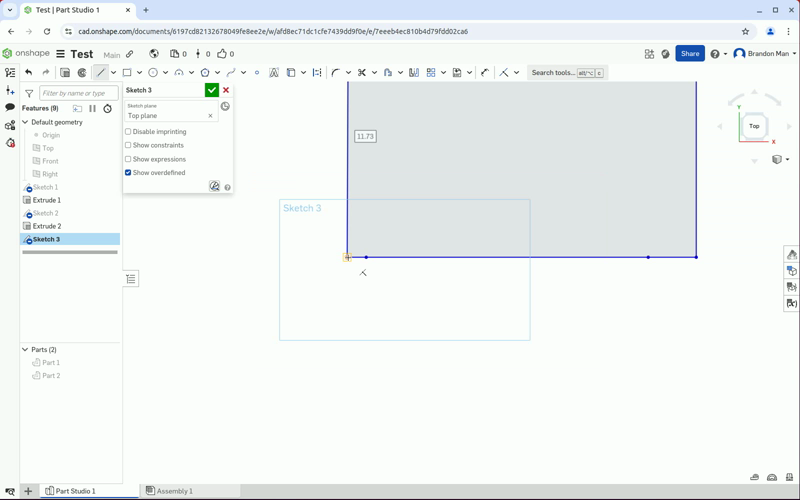
scroll(-6)
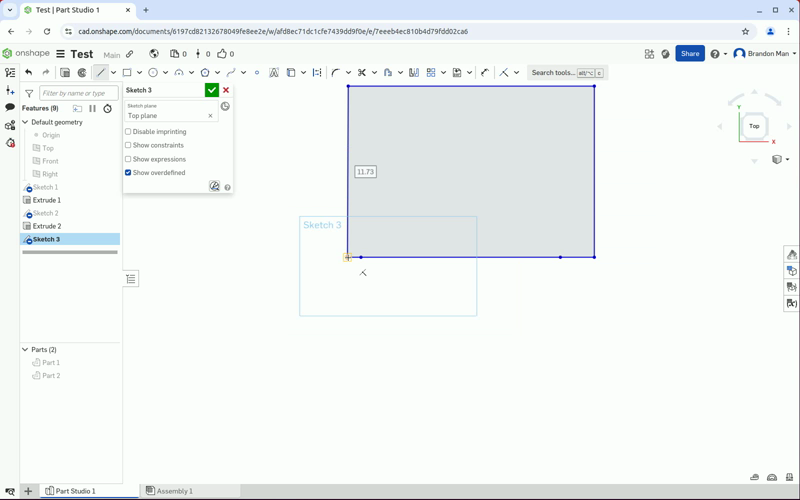
scroll(-6)
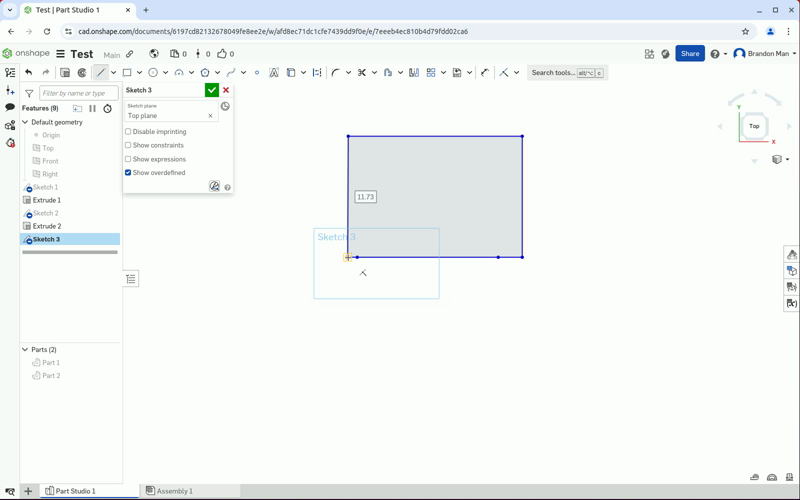
scroll(-6)
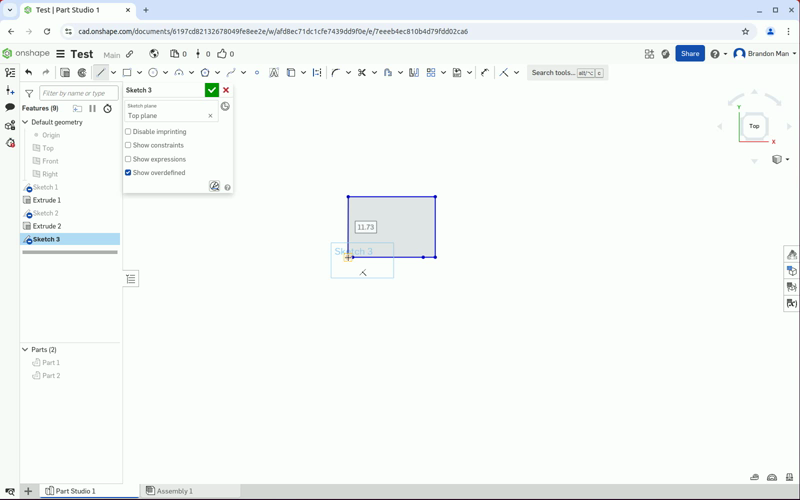
key(esc)
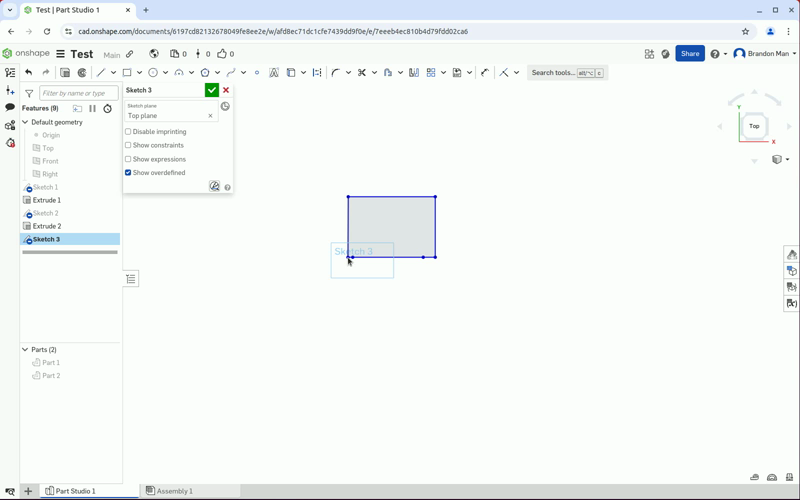
mouse_move(396, 205)
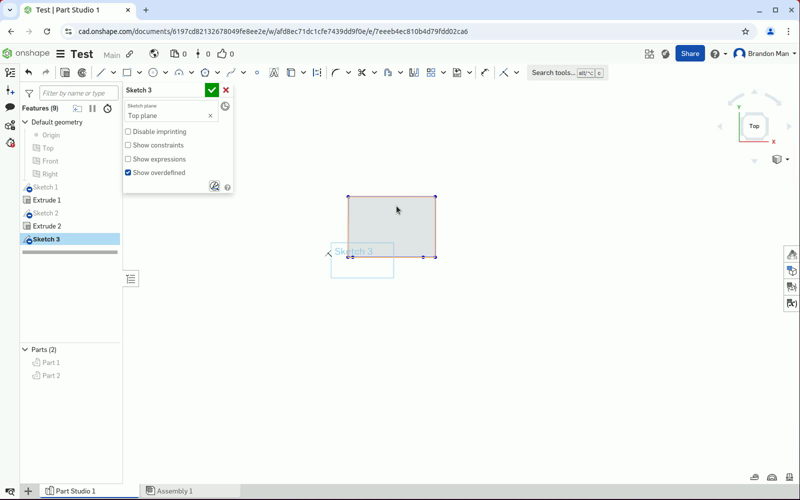
click(396, 205)
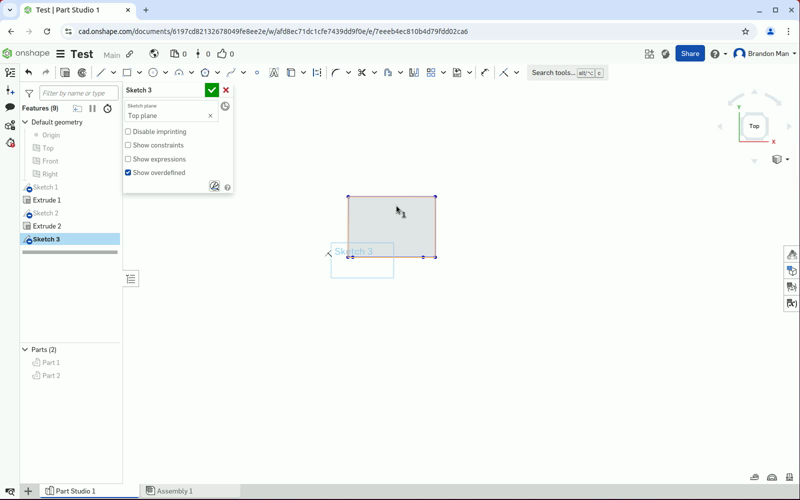
mouse_move(73, 352)
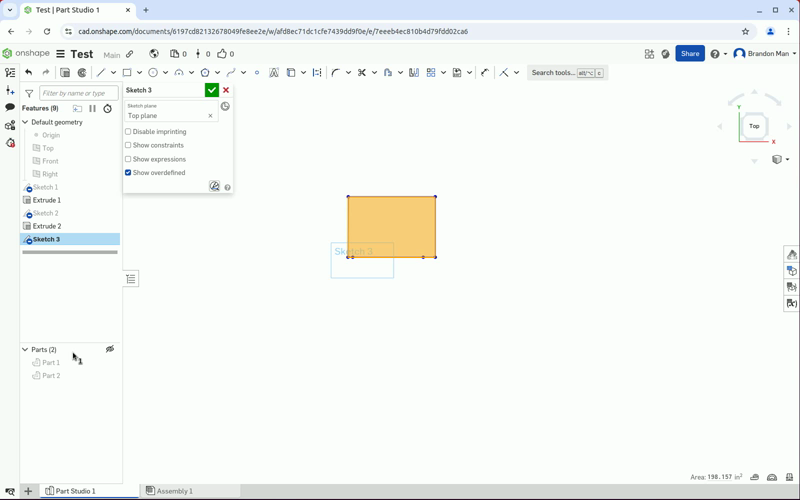
key(shift+y)
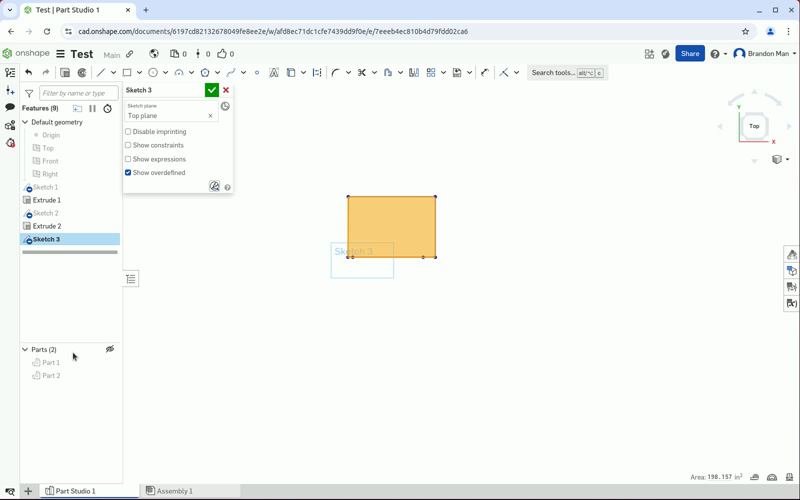
key(shift+e)
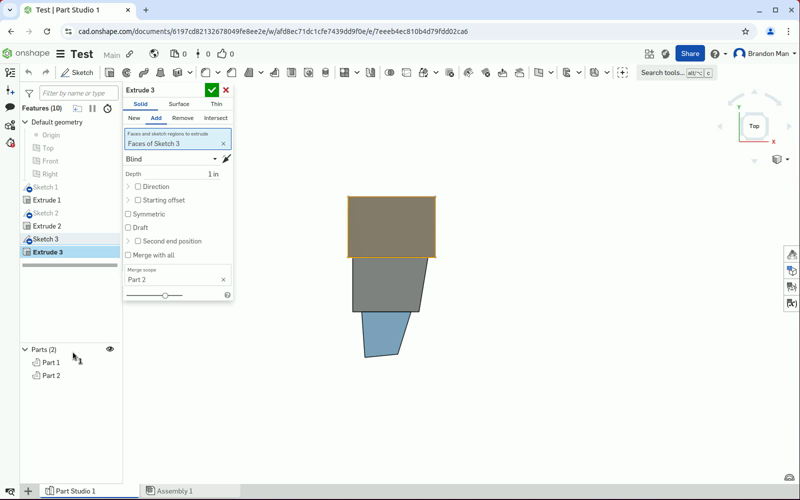
mouse_move(143, 106)
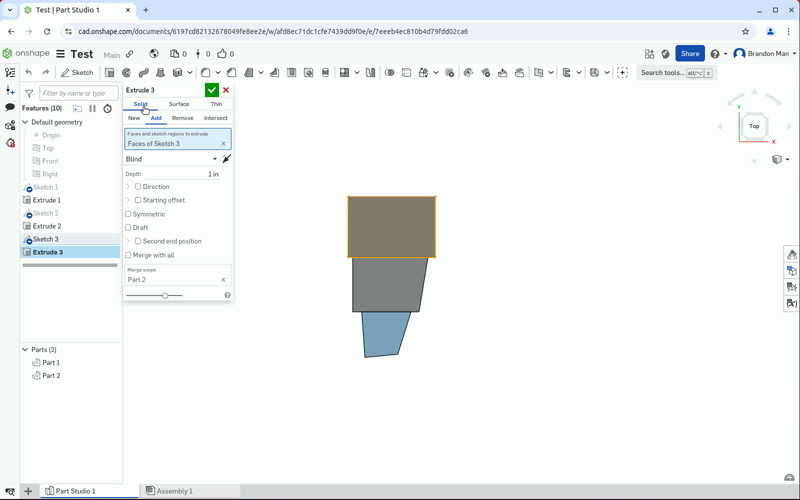
click(143, 106)
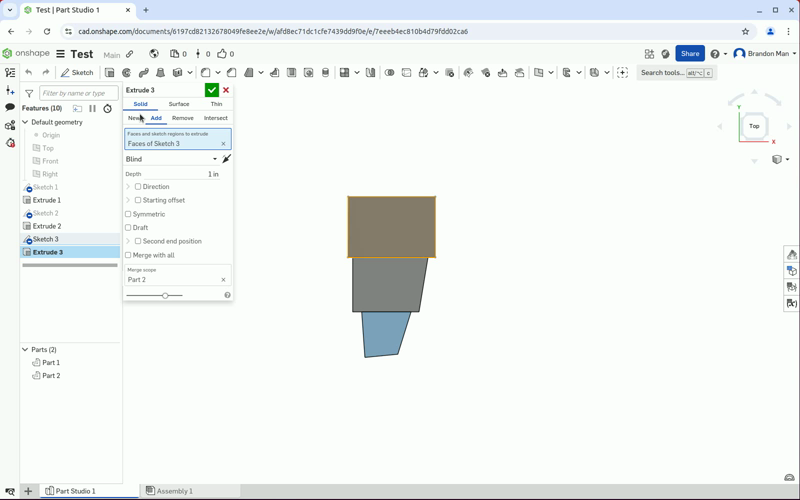
mouse_move(137, 120)
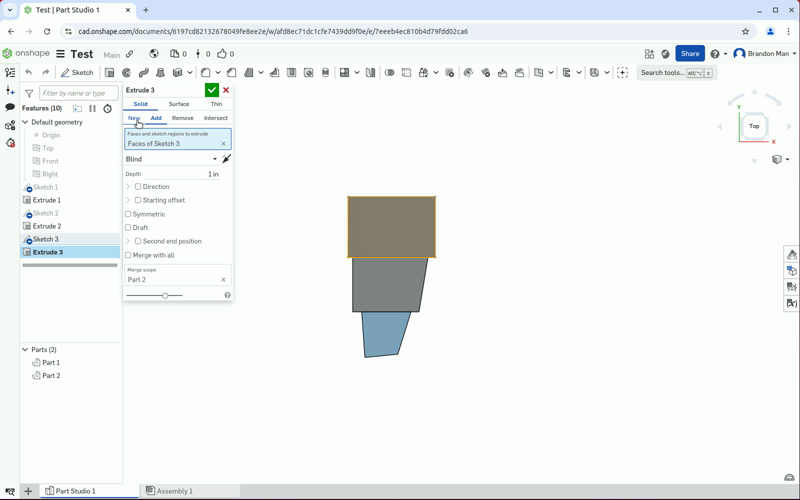
click(137, 120)
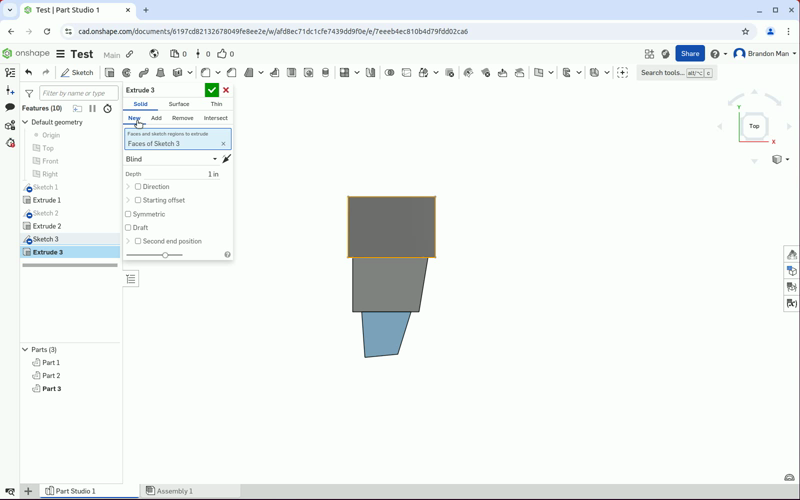
key(tab, 4)
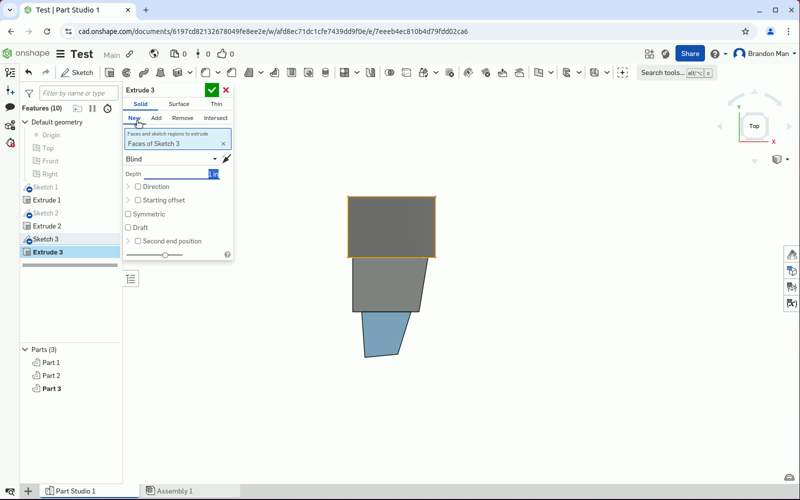
text(10.351)
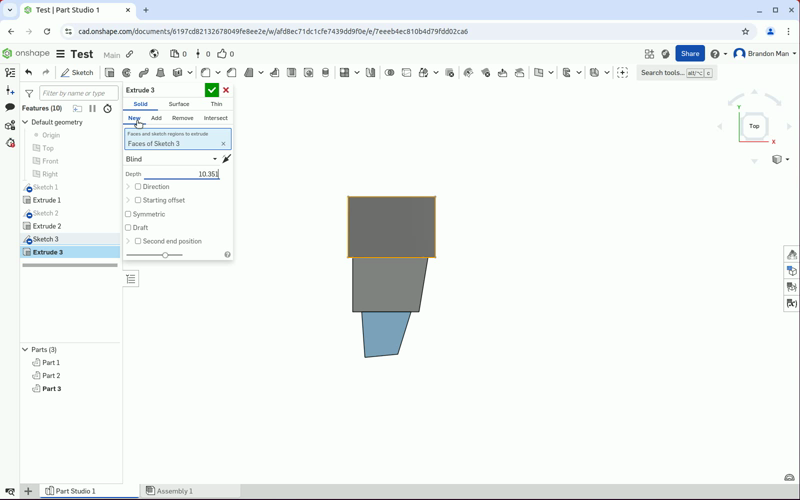
key(enter)
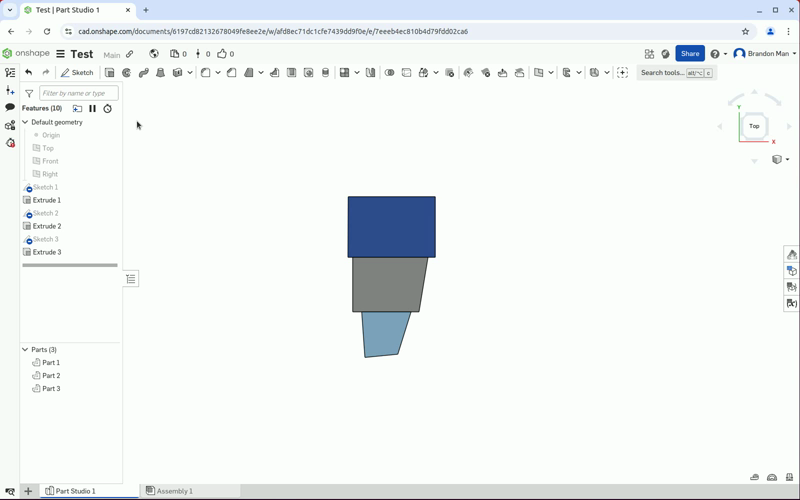
key(shift+h)
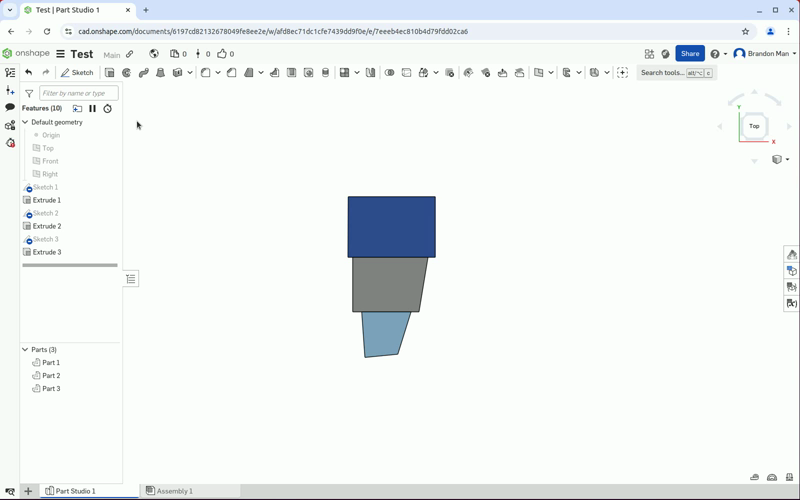
key(shift+h)
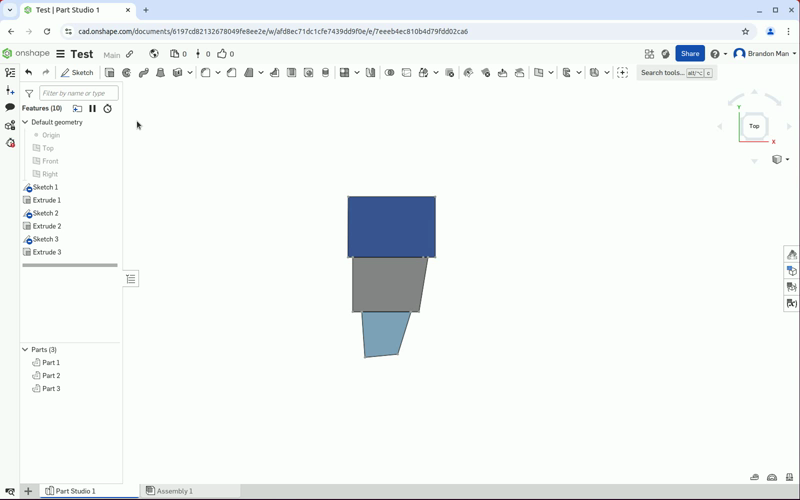
key(shift+7)
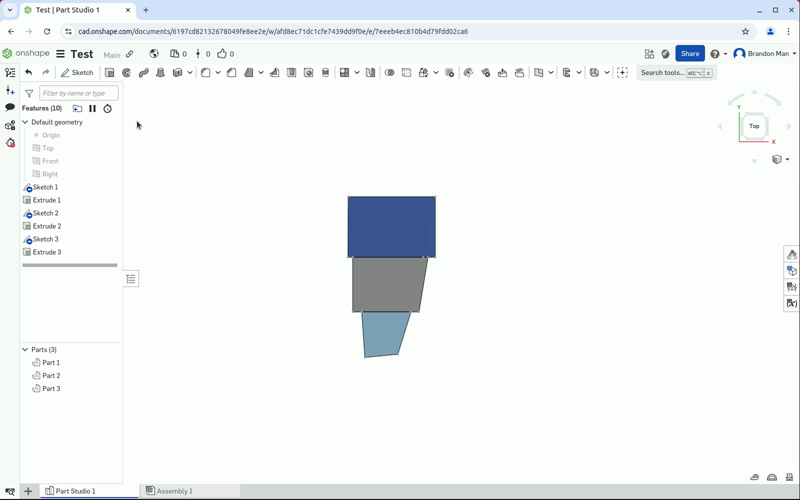
key(up, 3)
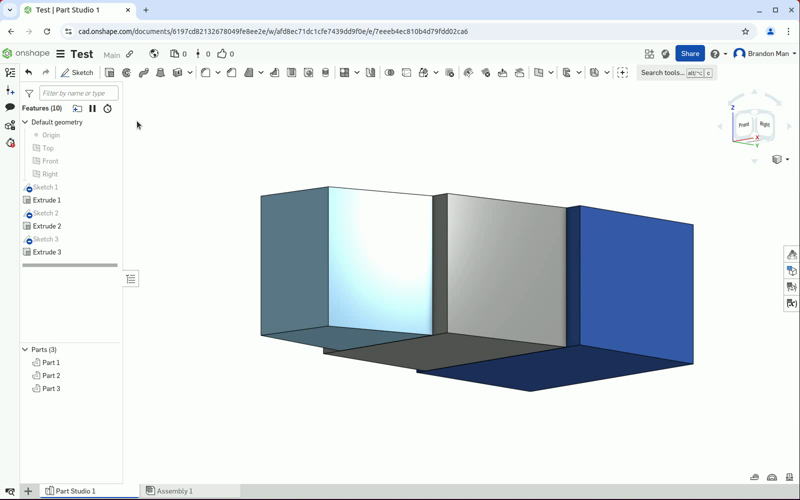
key(left, 3)
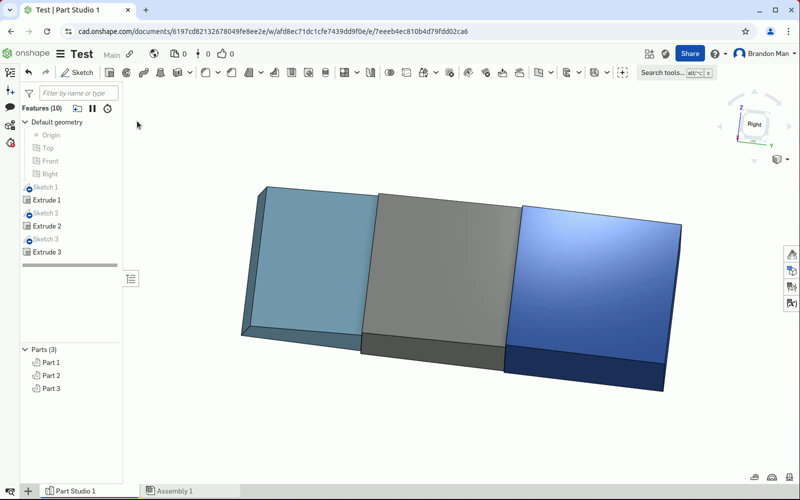
key(right, 3)
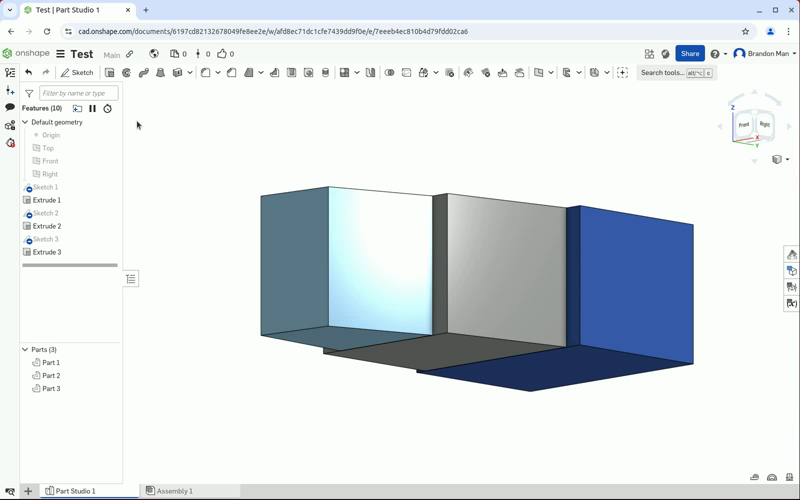
key(down, 3)
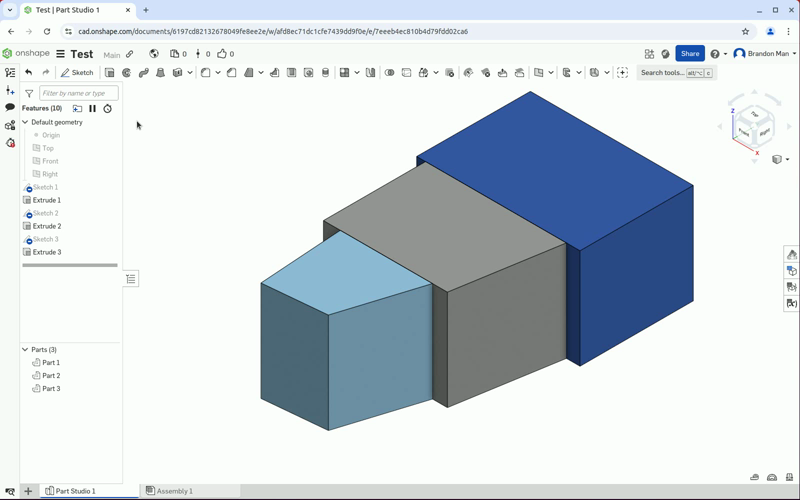
mouse_move(73, 189)
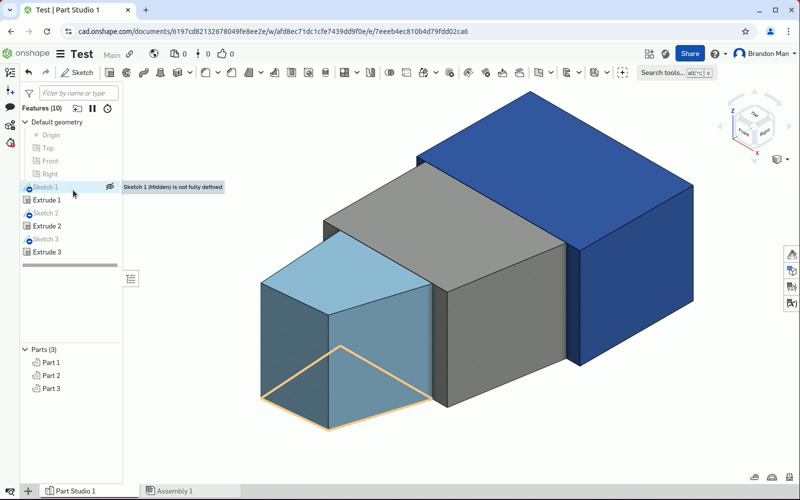
click(73, 189)